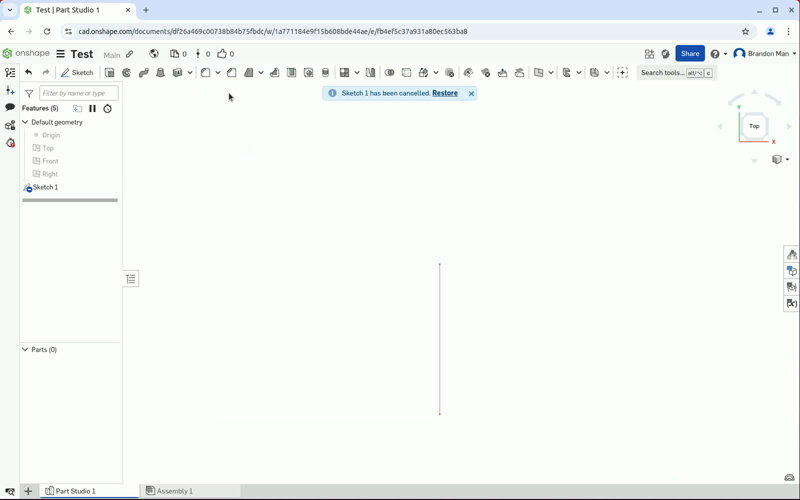
key(shift+h)
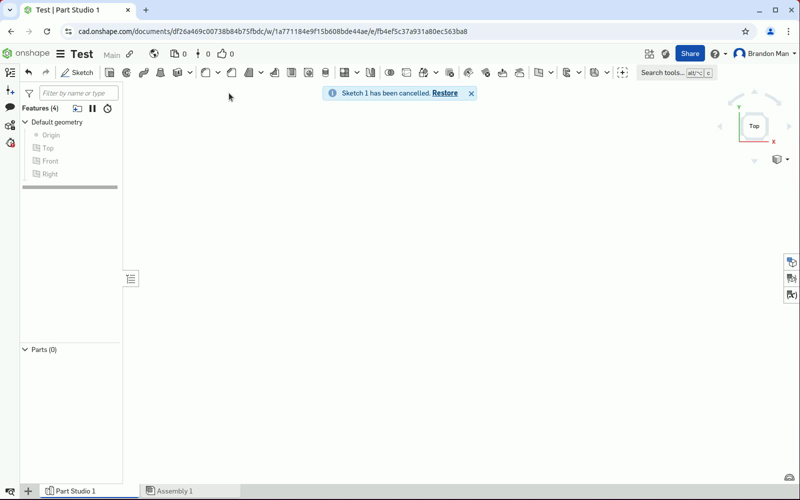
mouse_move(73, 352)
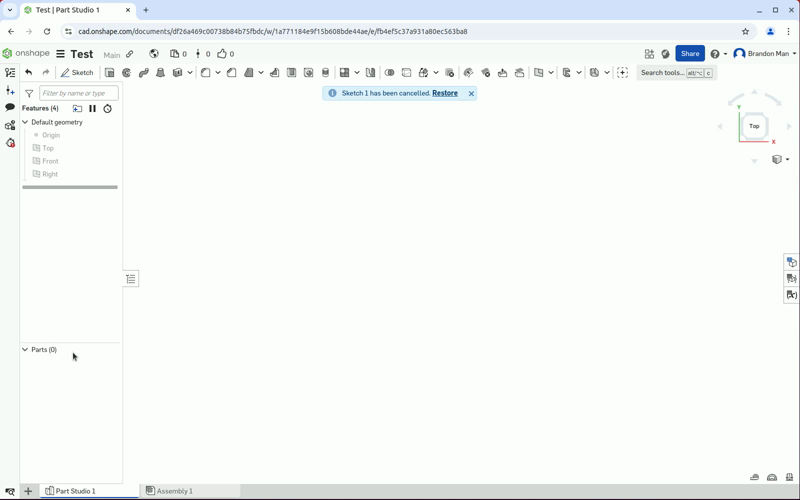
key(y)
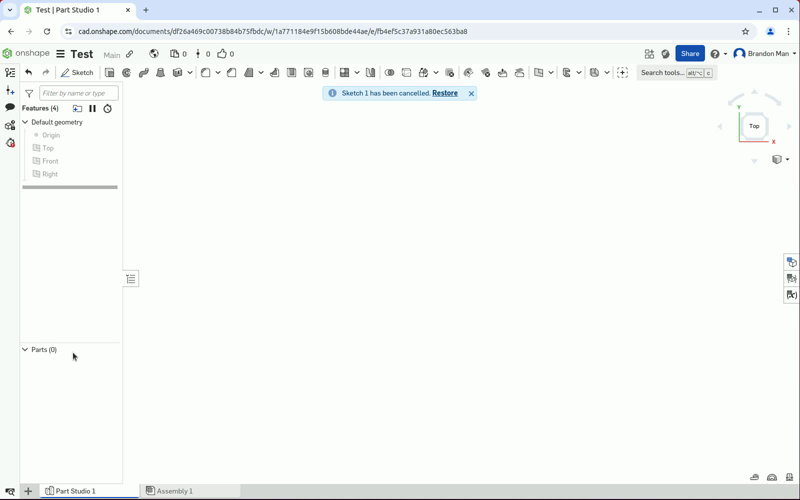
key(shift+p)
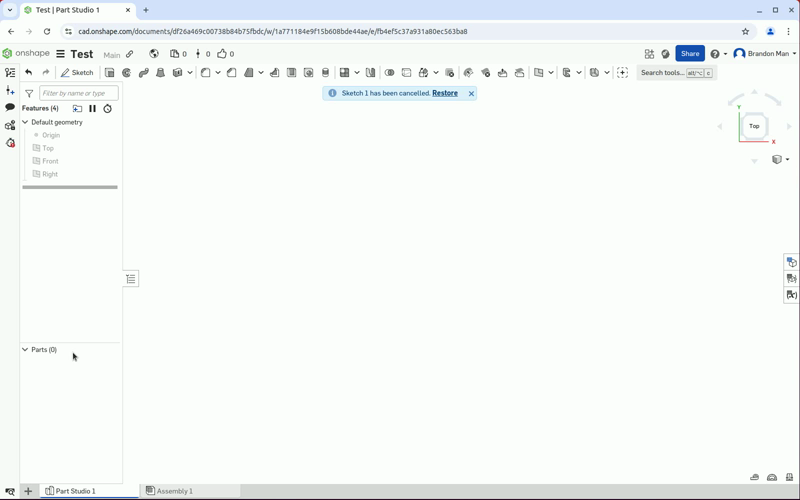
key(space)
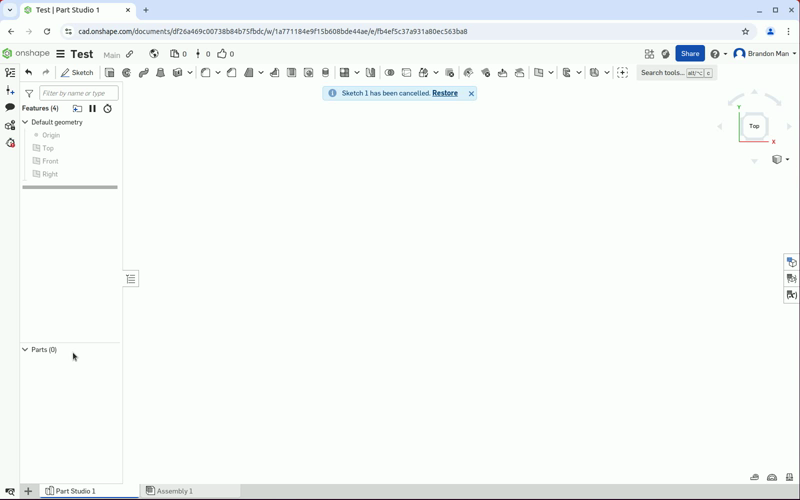
key_down(shift)
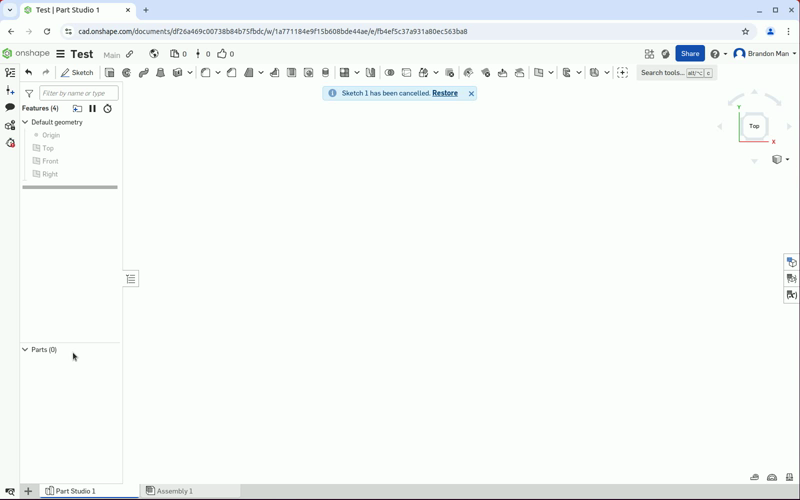
key(up)
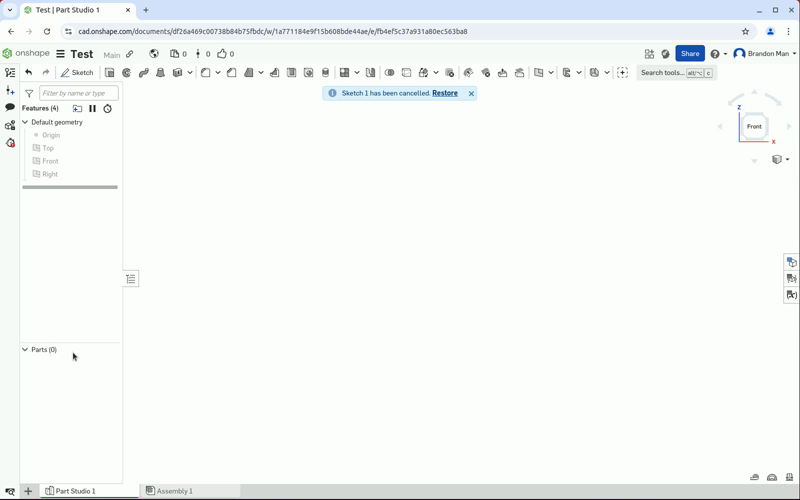
key_up(shift)
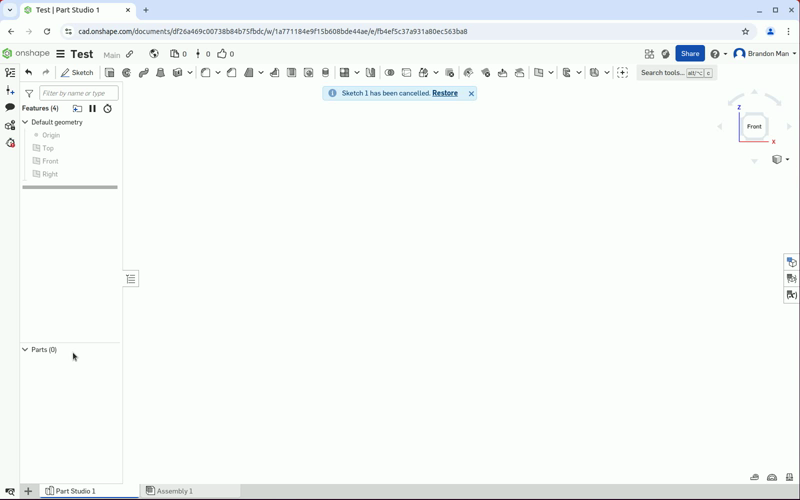
mouse_move(73, 352)
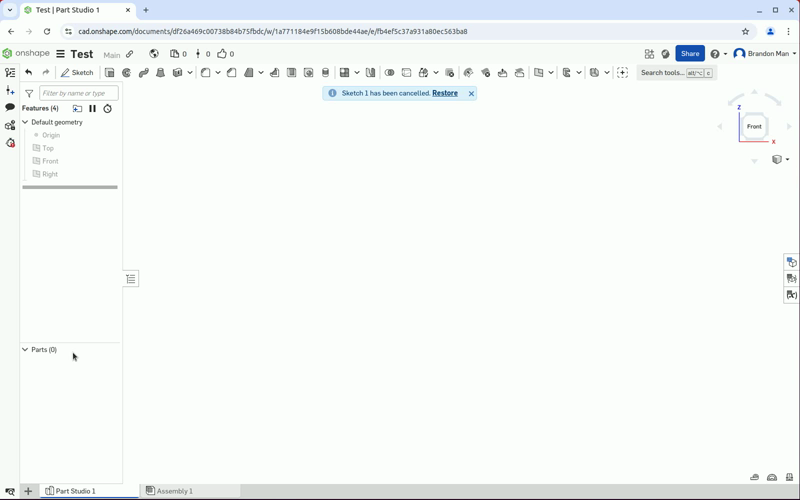
key(shift+y)
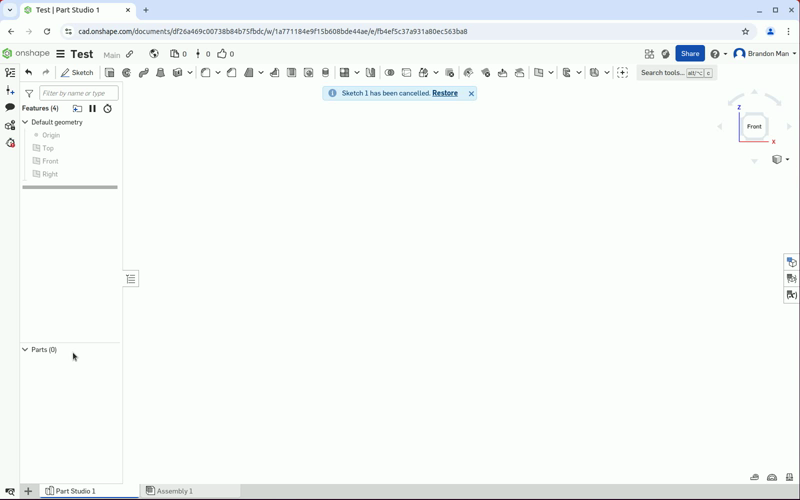
key(shift+s)
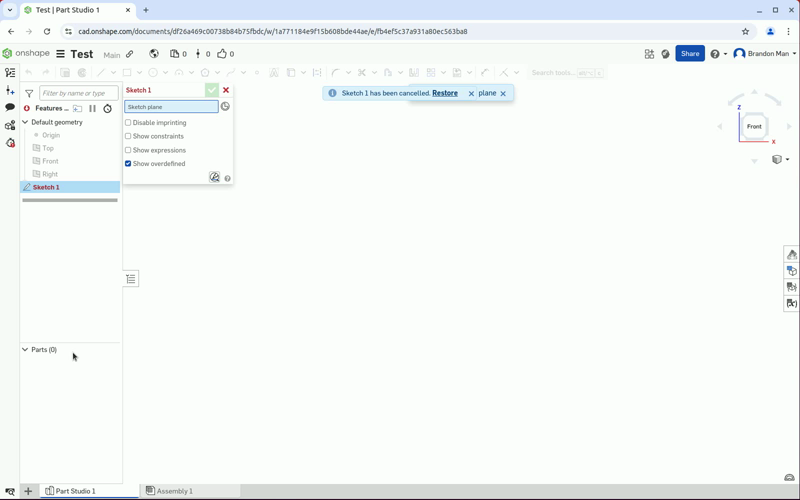
mouse_move(73, 163)
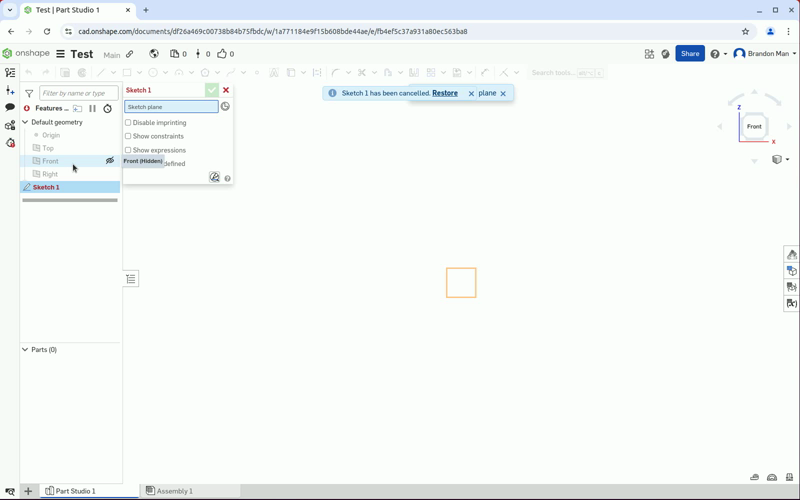
click(73, 163)
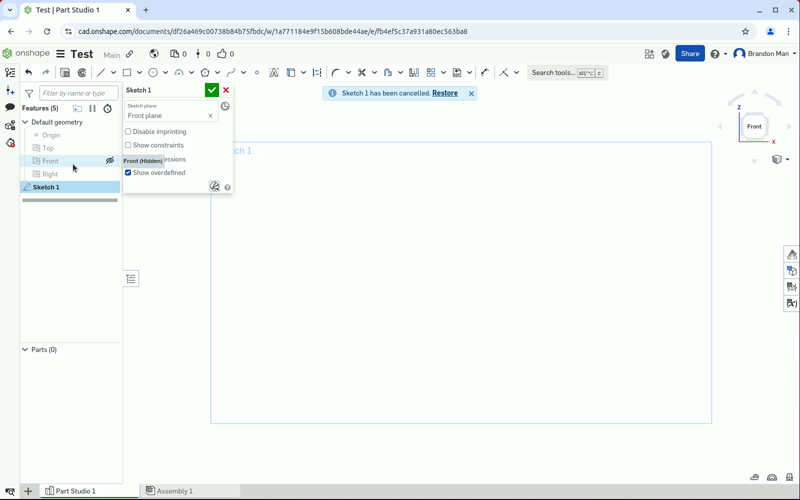
mouse_move(73, 352)
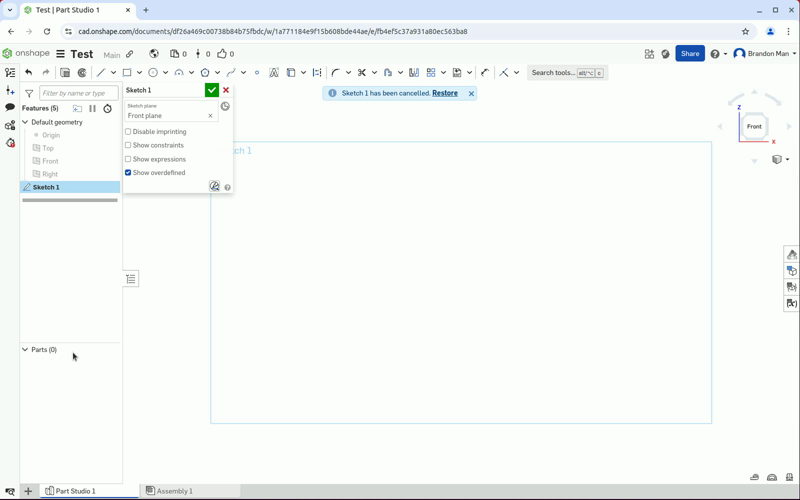
key(y)
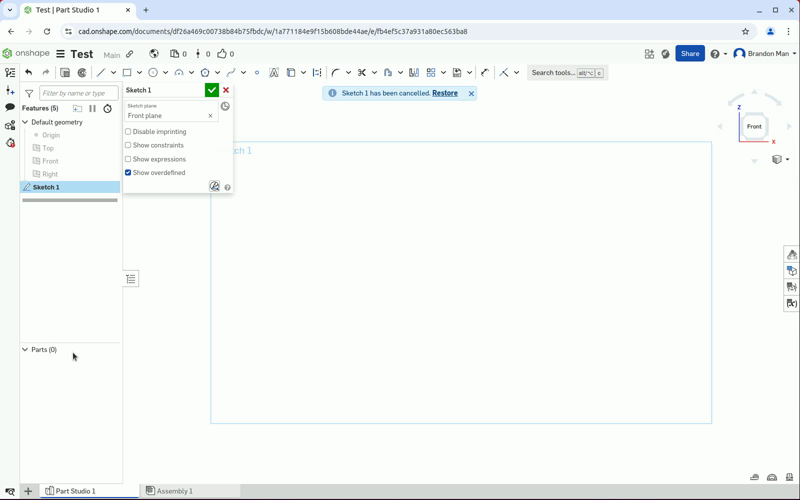
key(l)
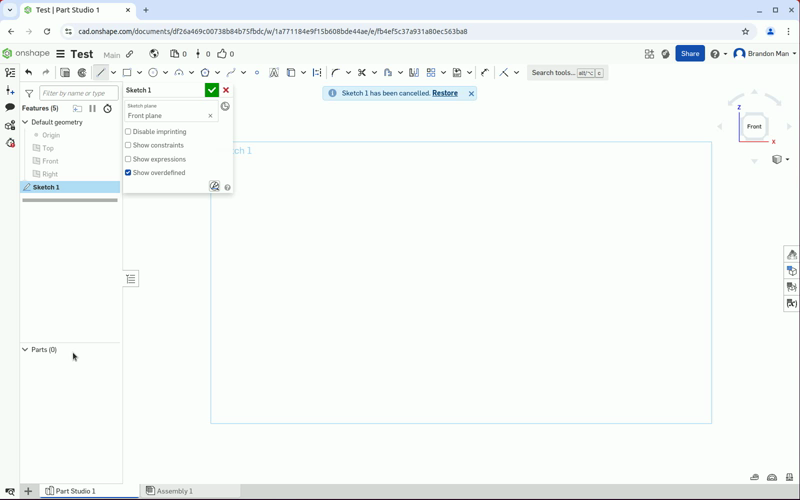
key_down(shift)
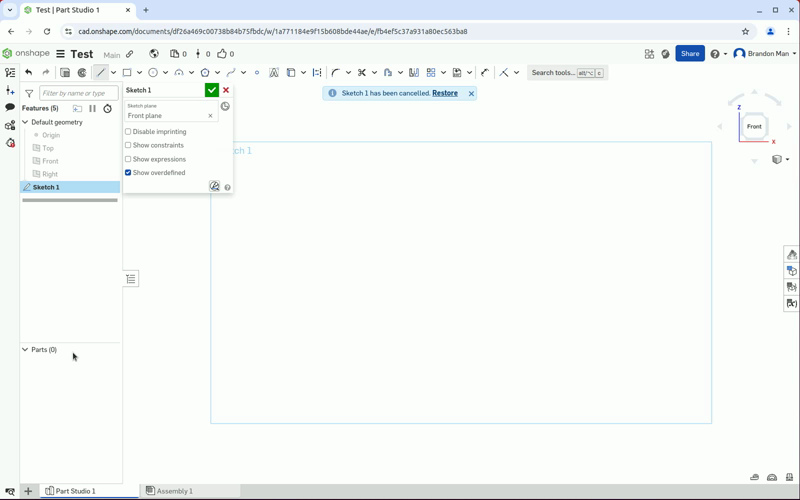
mouse_move(453, 290)
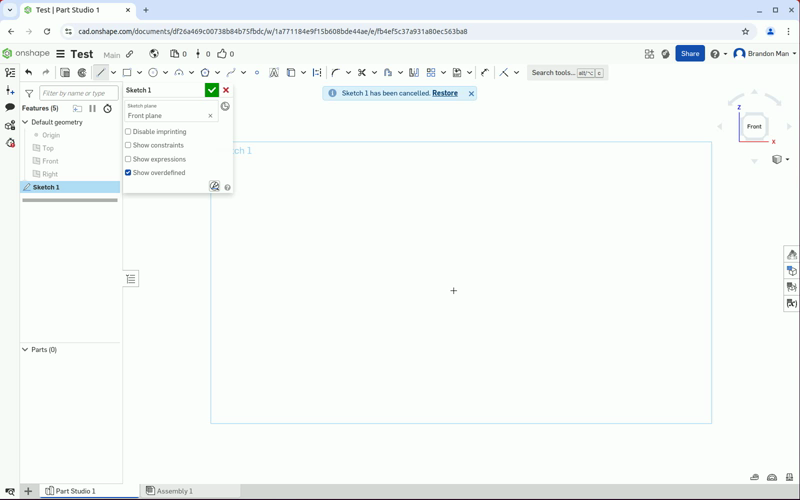
click(453, 290)
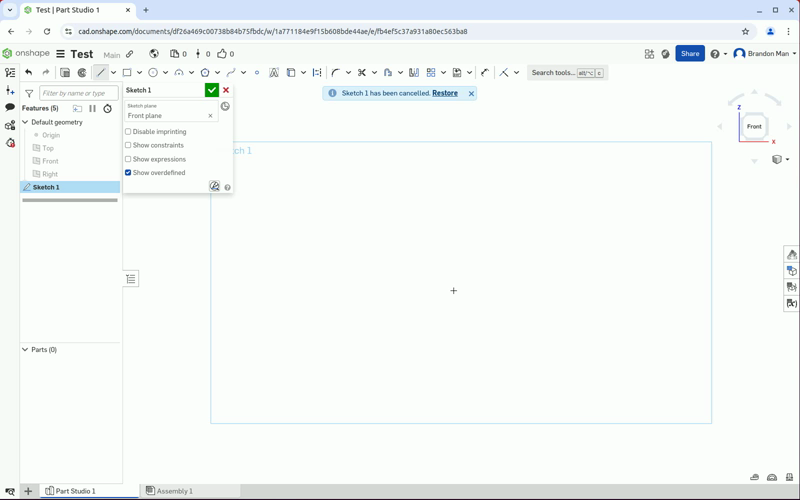
key_up(shift)
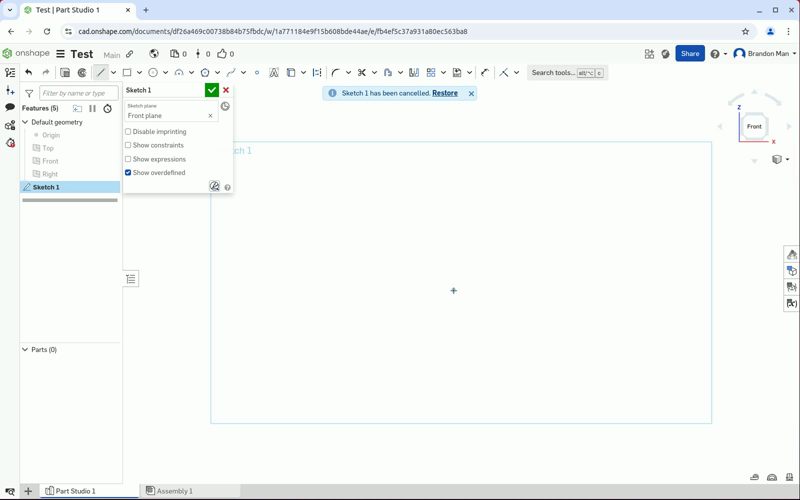
key_down(shift)
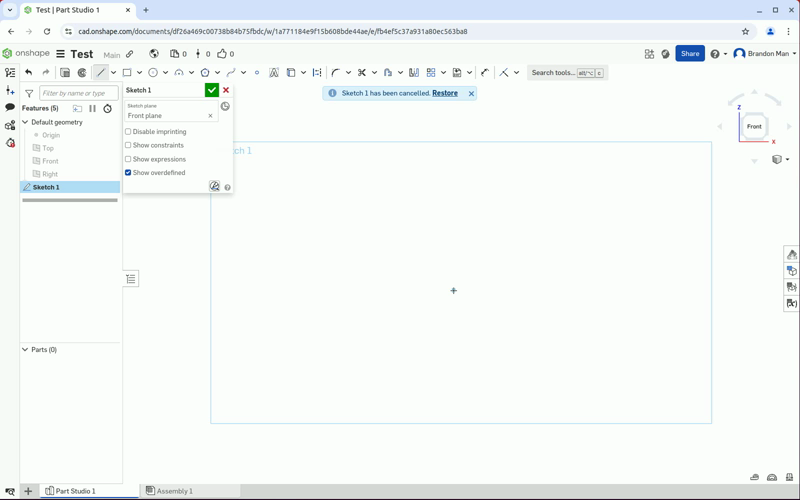
mouse_move(483, 290)
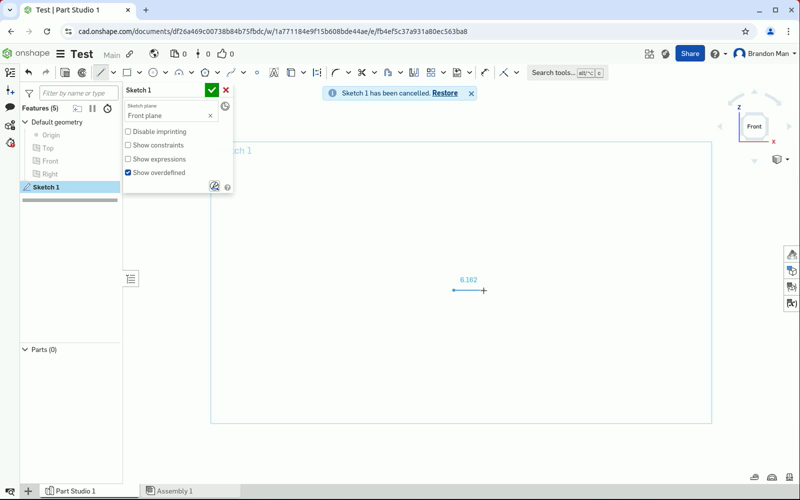
mouse_move(467, 290)
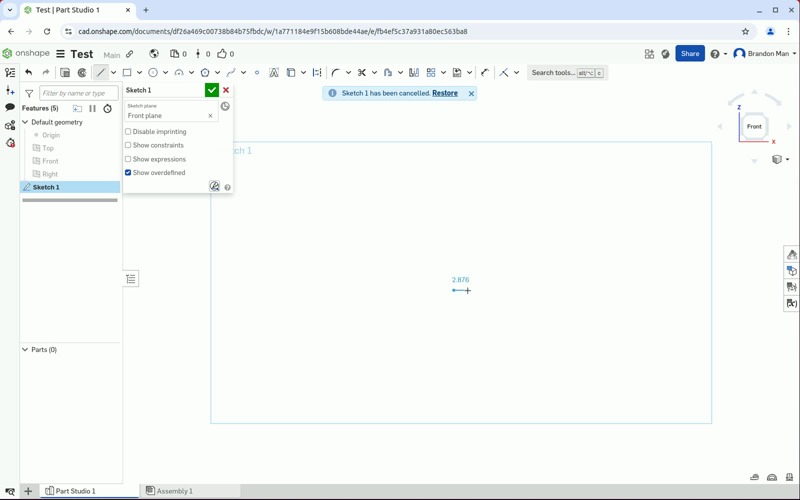
click(467, 290)
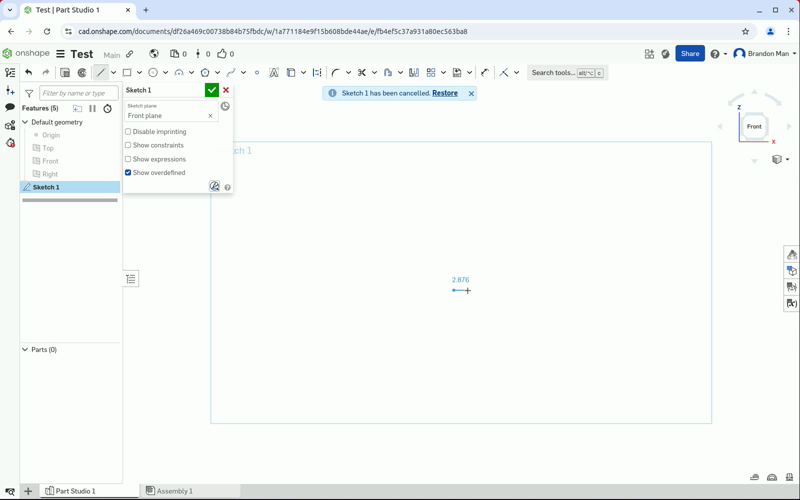
key_up(shift)
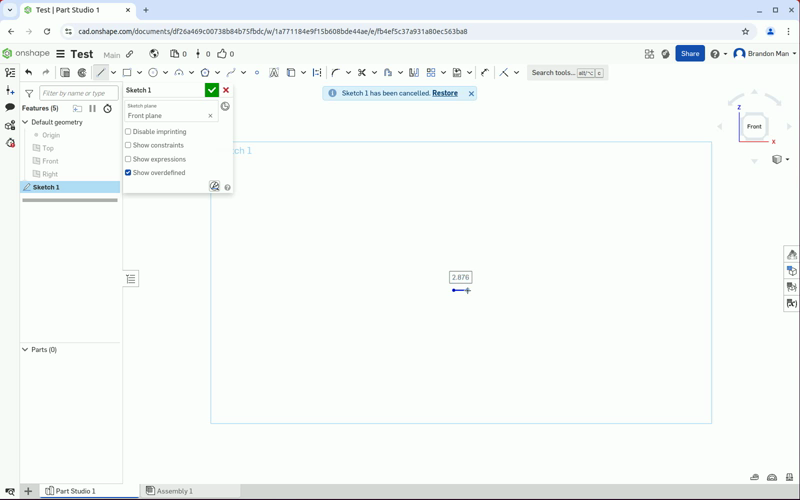
key_down(shift)
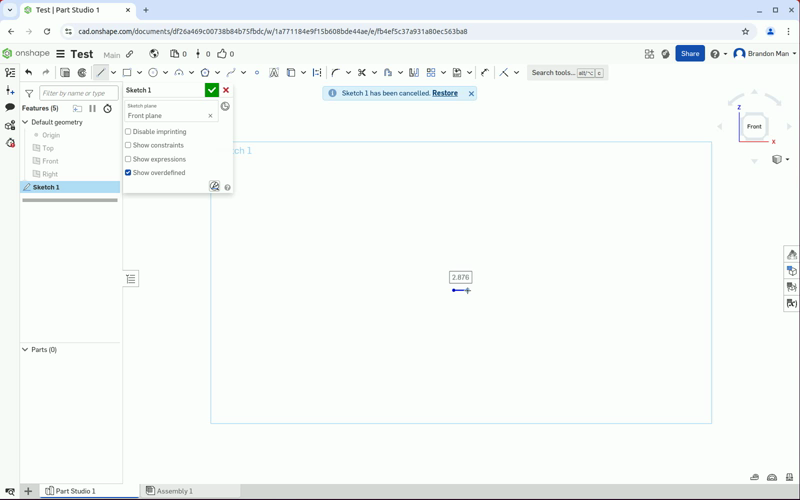
mouse_move(497, 290)
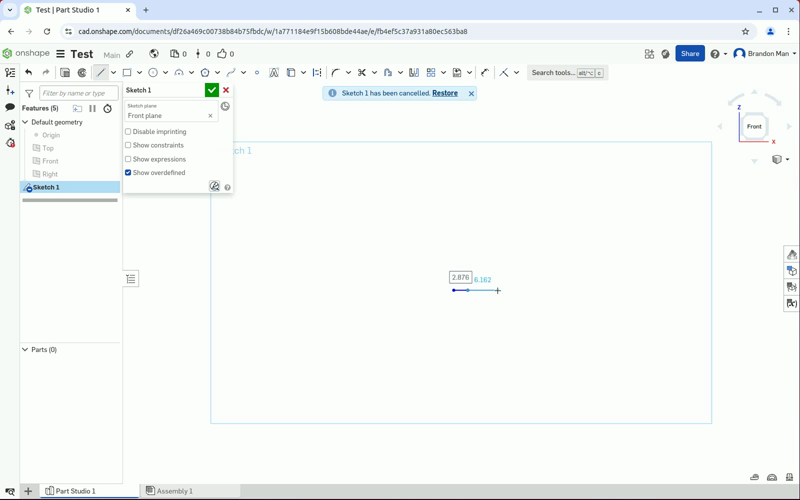
mouse_move(467, 276)
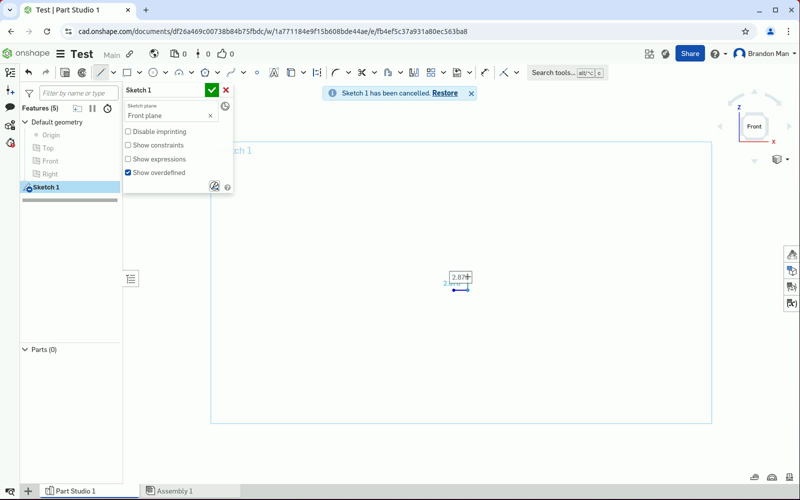
click(467, 276)
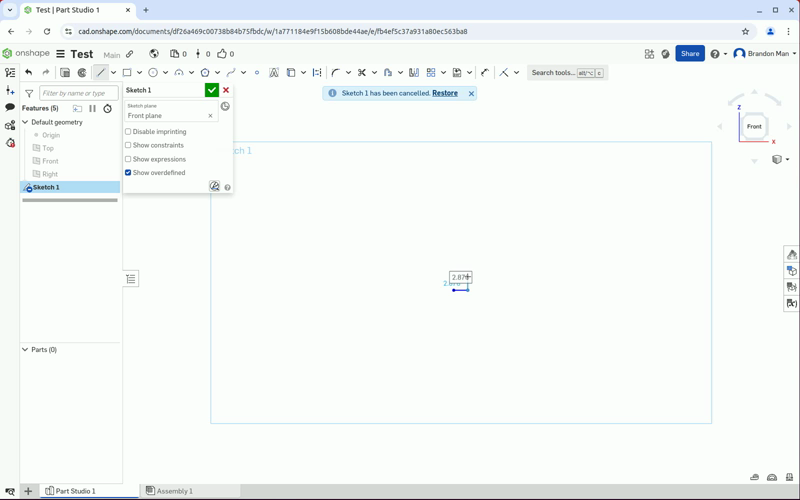
key_up(shift)
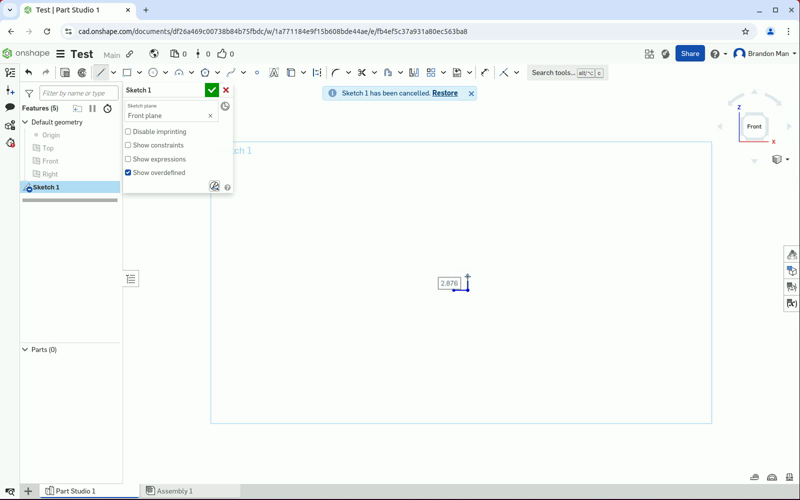
key_down(shift)
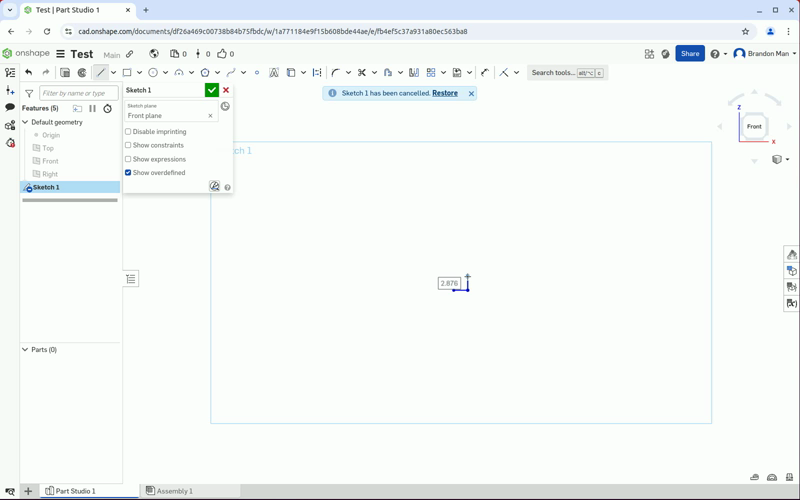
mouse_move(497, 276)
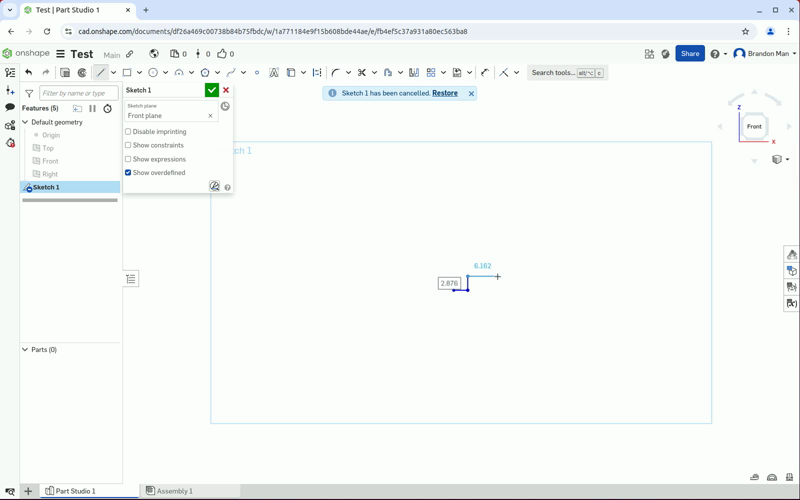
mouse_move(453, 276)
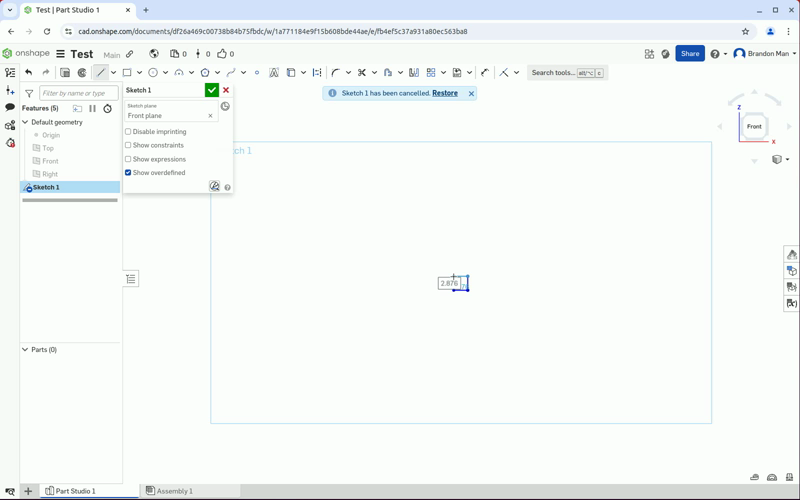
click(453, 276)
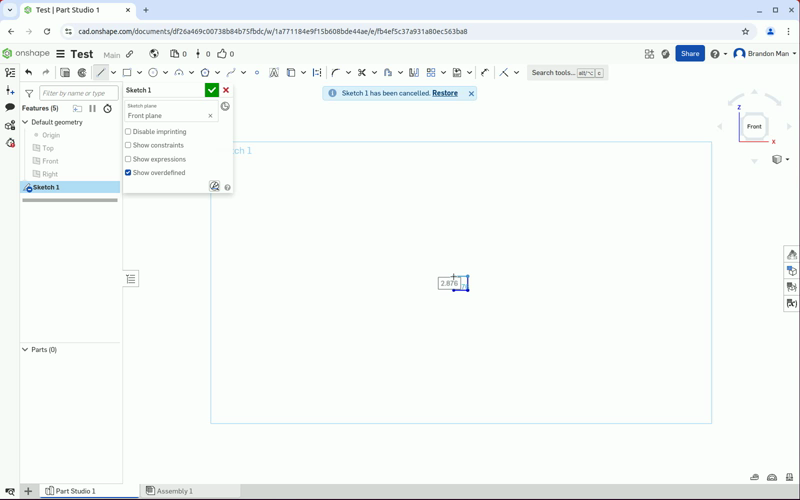
key_up(shift)
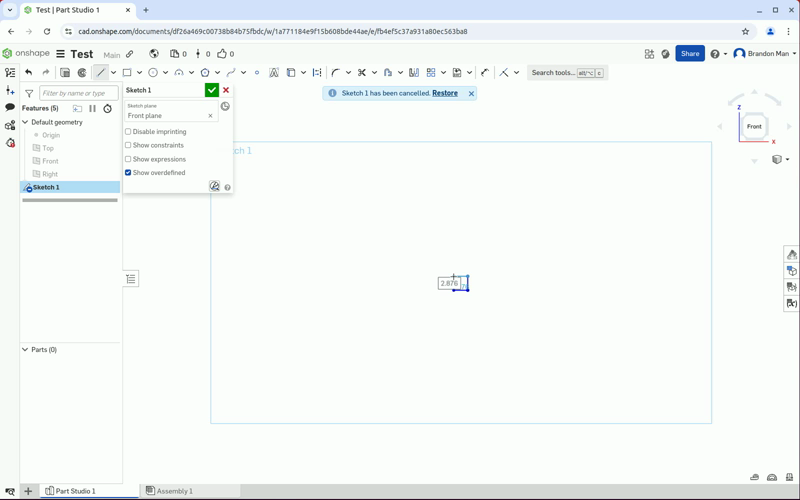
mouse_move(483, 276)
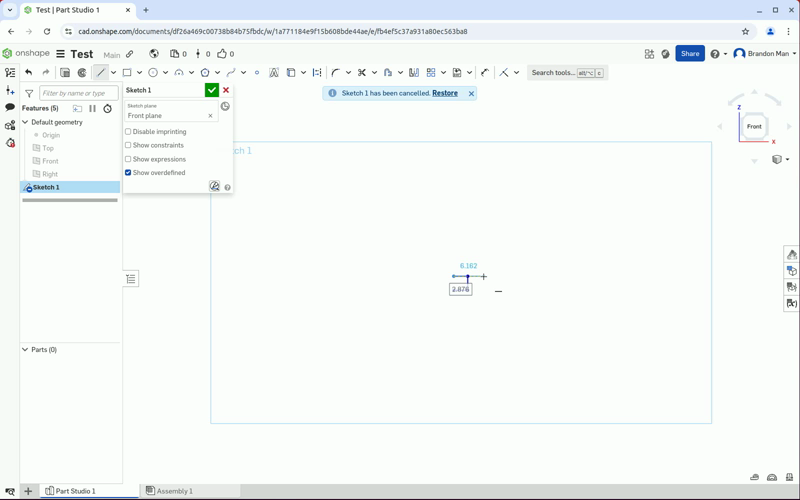
key_down(shift)
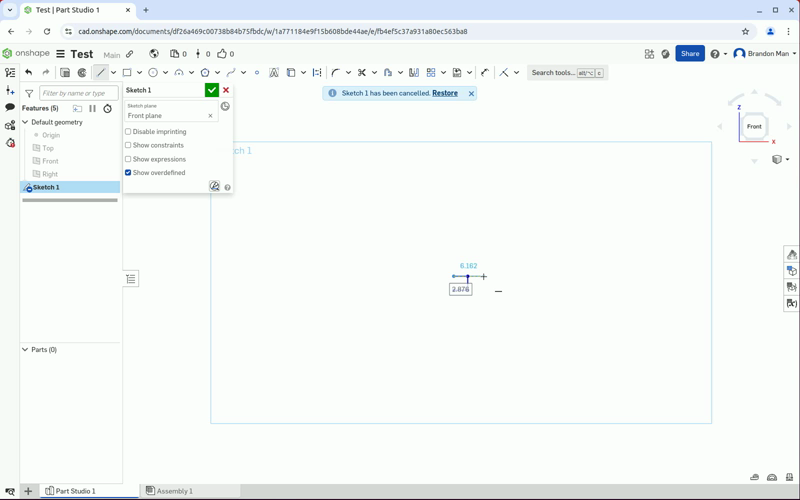
mouse_move(453, 290)
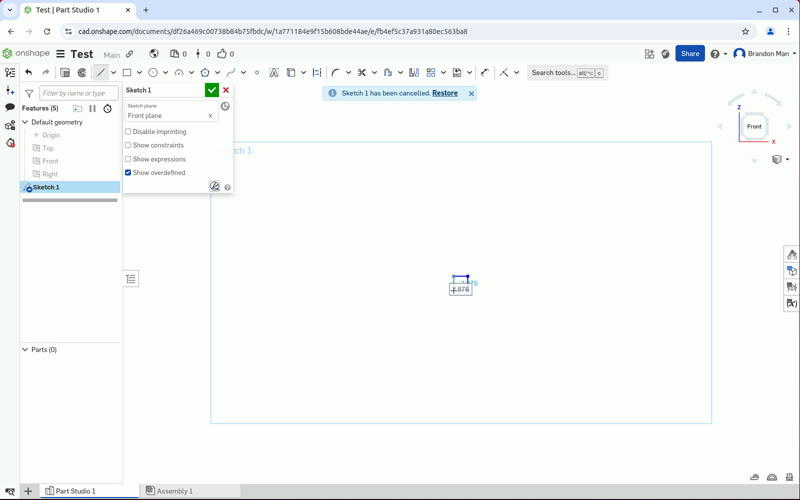
key_up(shift)
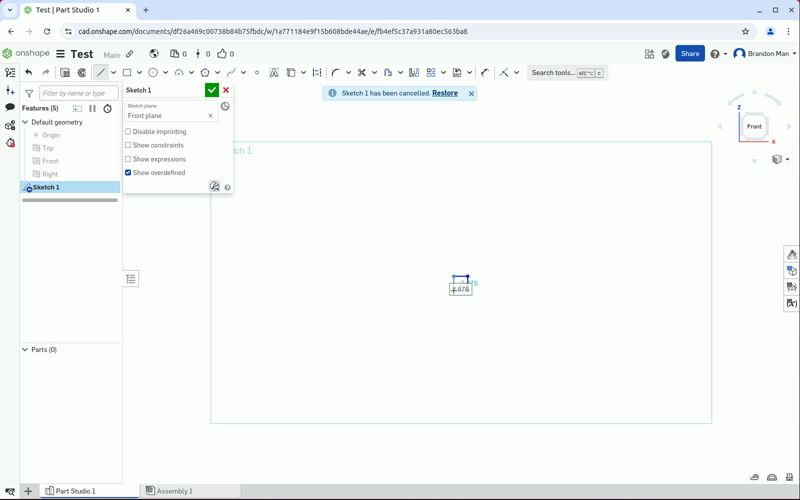
click(453, 290)
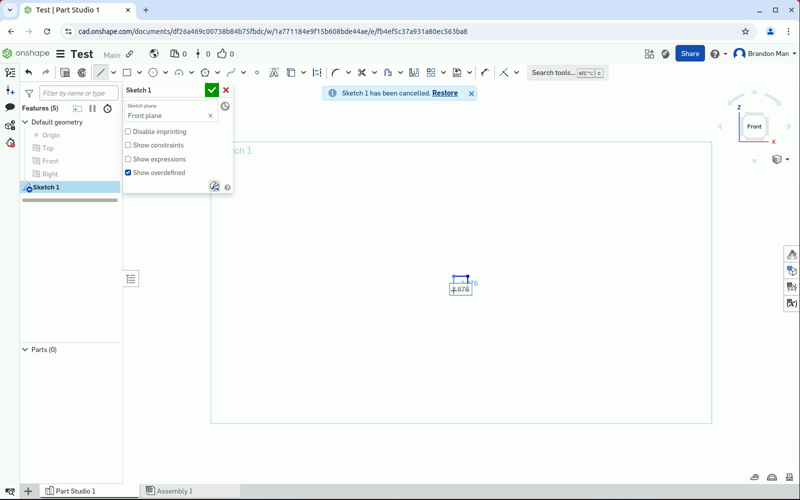
key(esc)
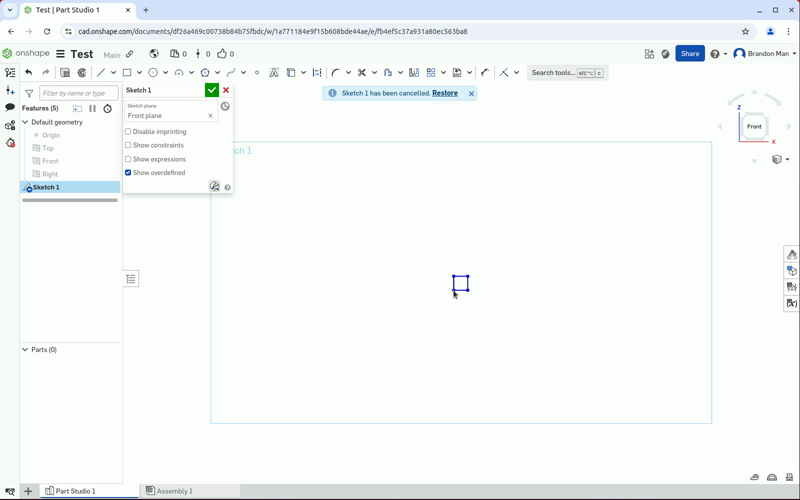
key(l)
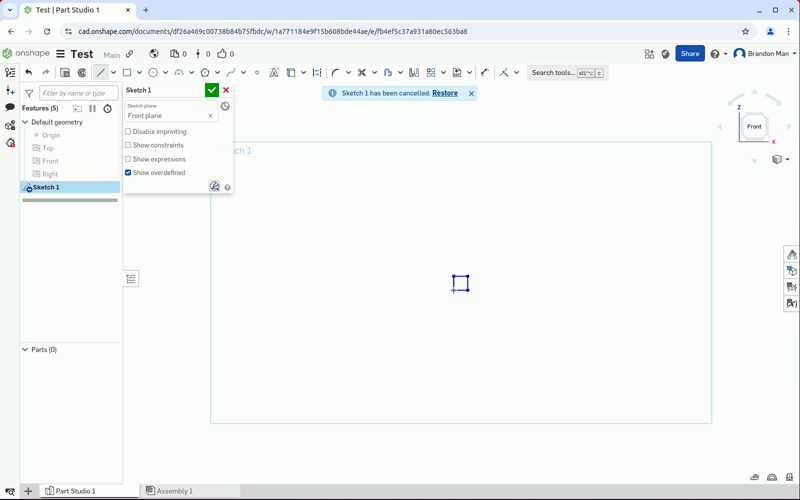
key_down(shift)
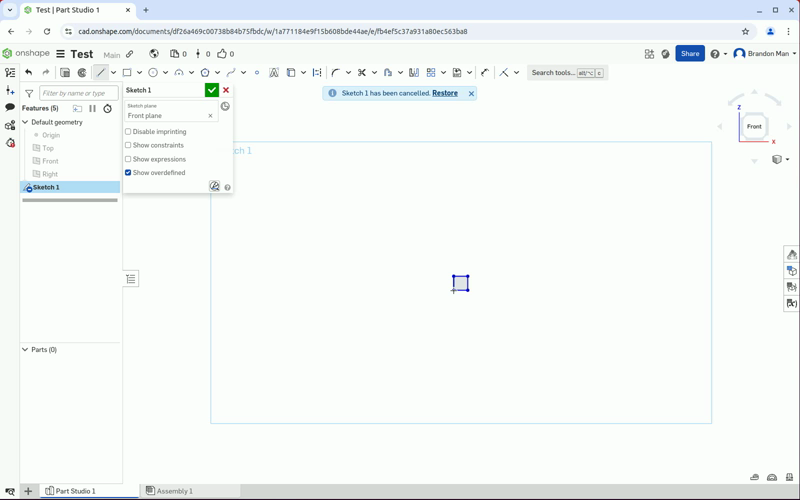
mouse_move(454, 288)
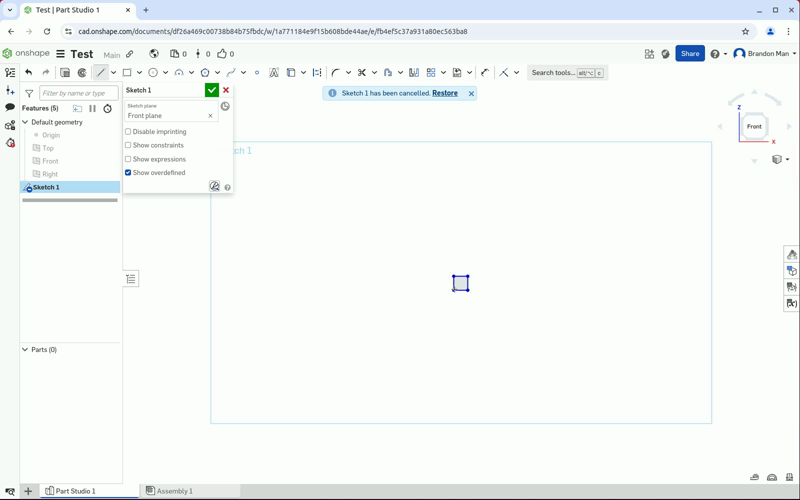
scroll(6)
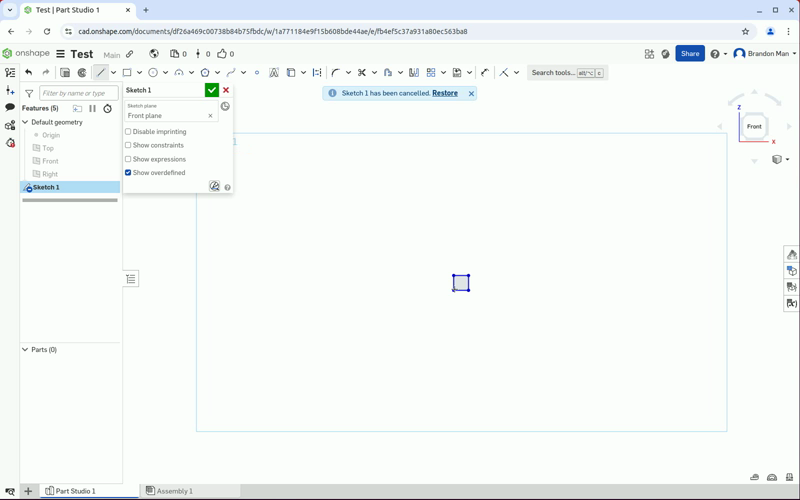
scroll(6)
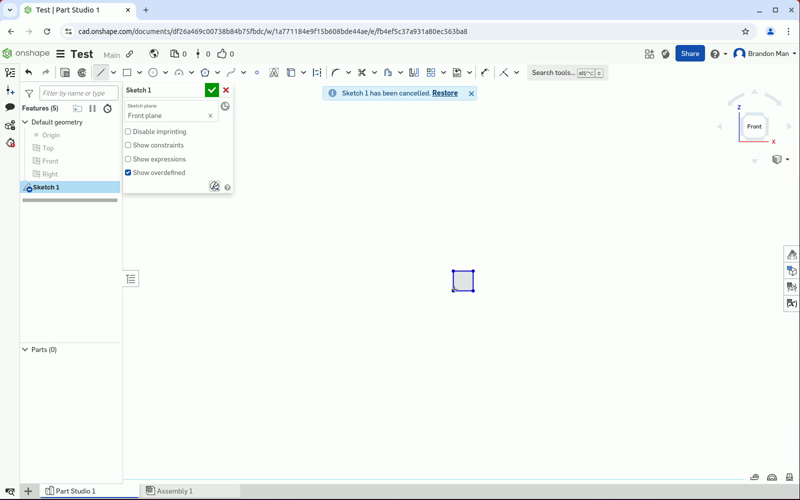
scroll(6)
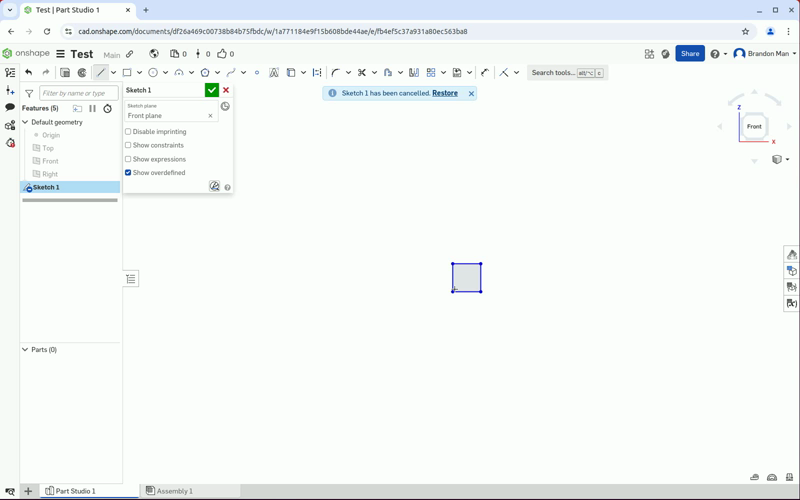
scroll(6)
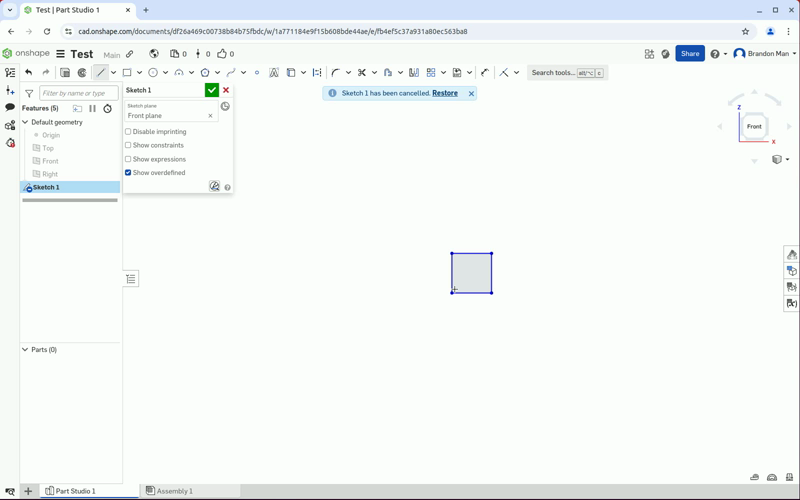
scroll(6)
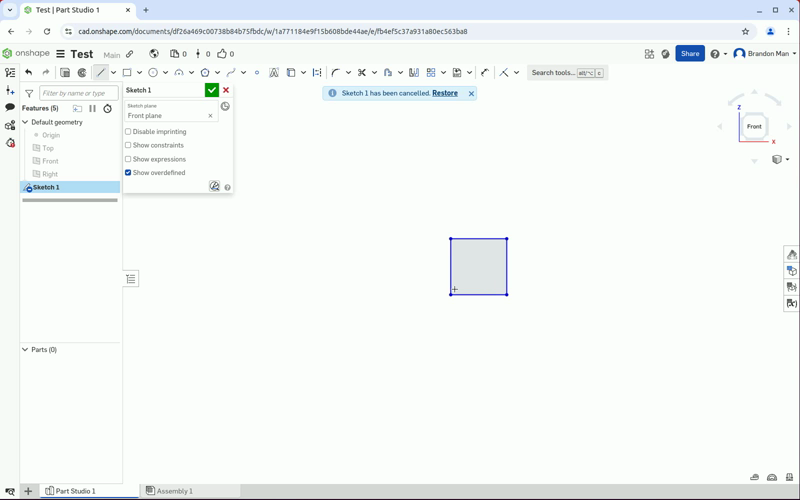
scroll(6)
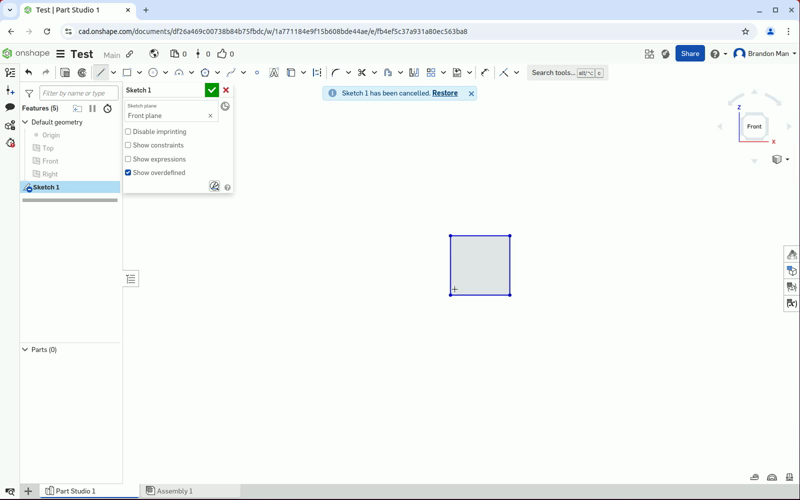
scroll(6)
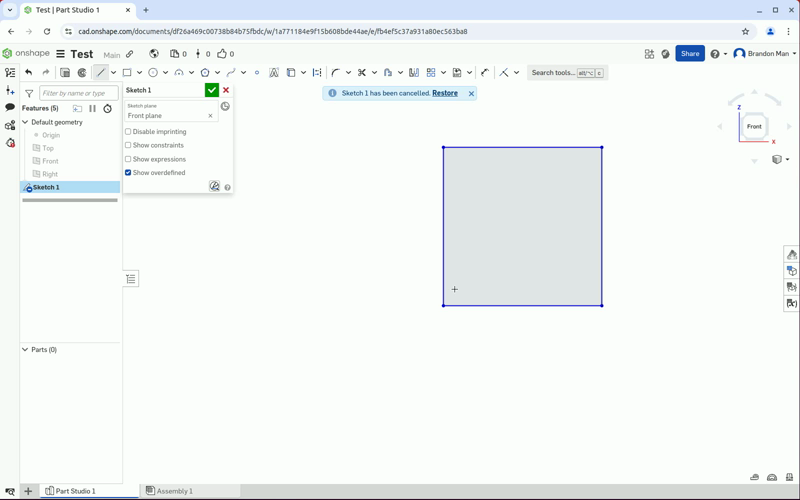
click(454, 288)
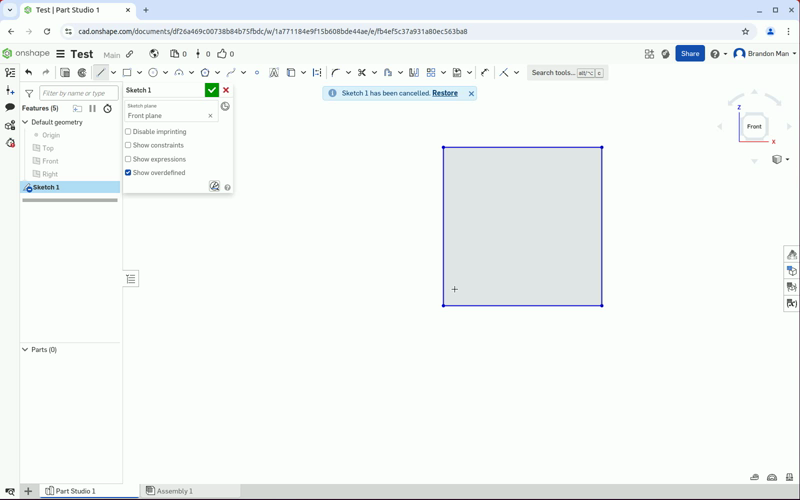
scroll(-6)
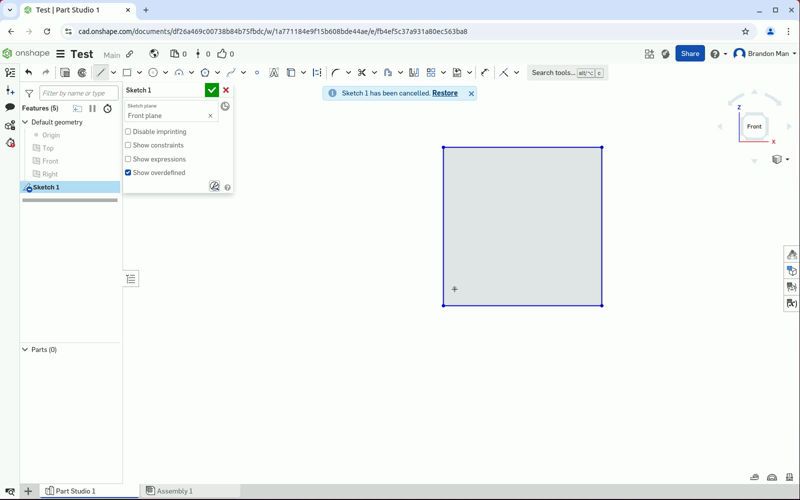
scroll(-6)
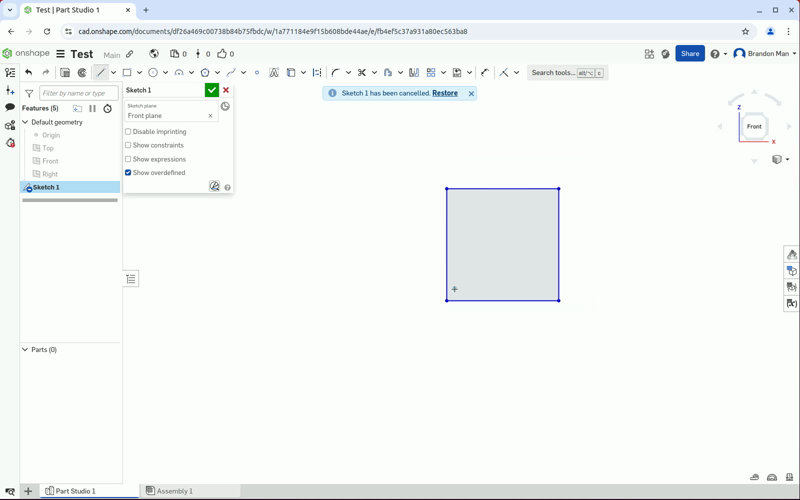
scroll(-6)
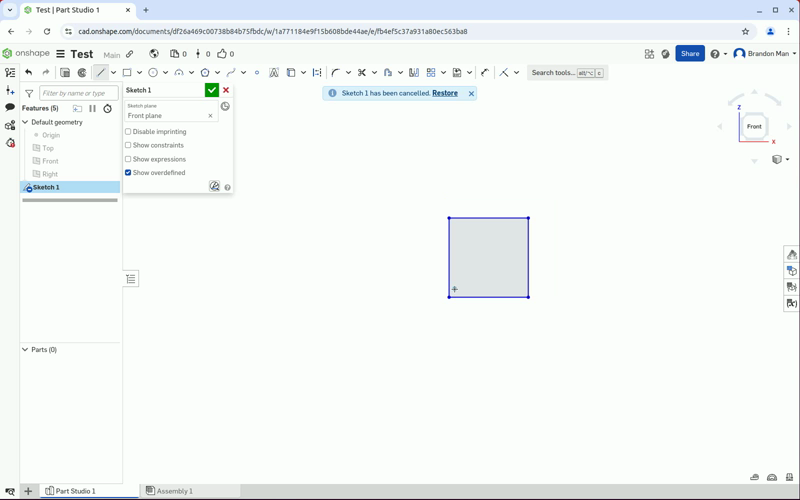
scroll(-6)
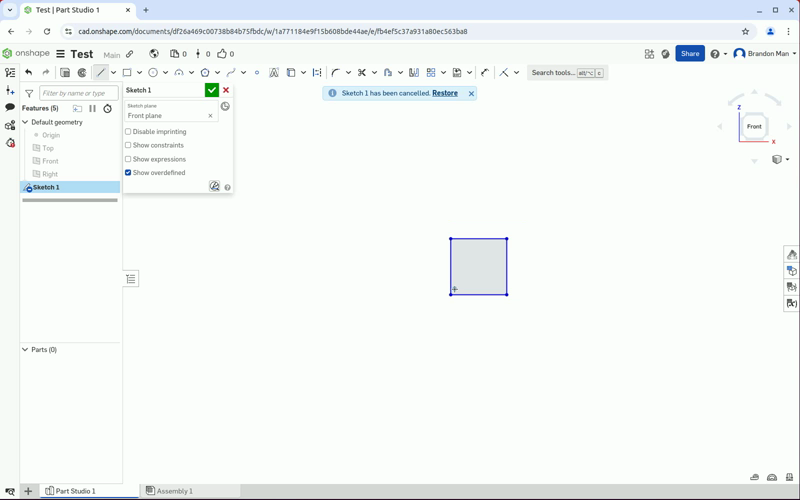
scroll(-6)
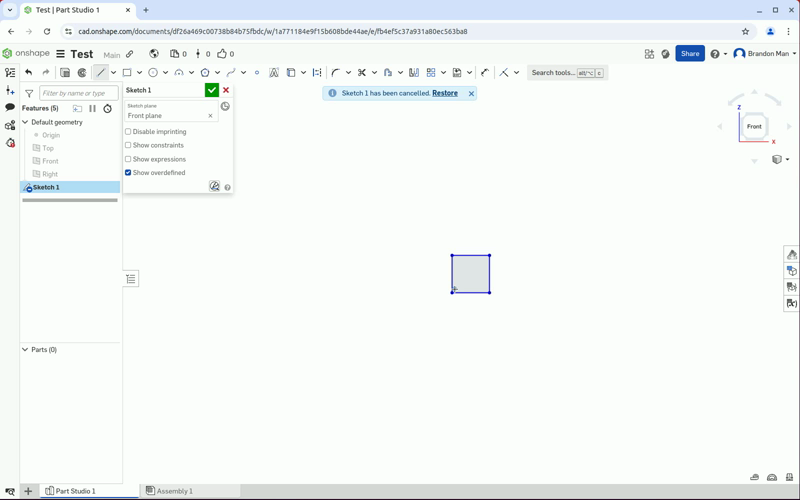
scroll(-6)
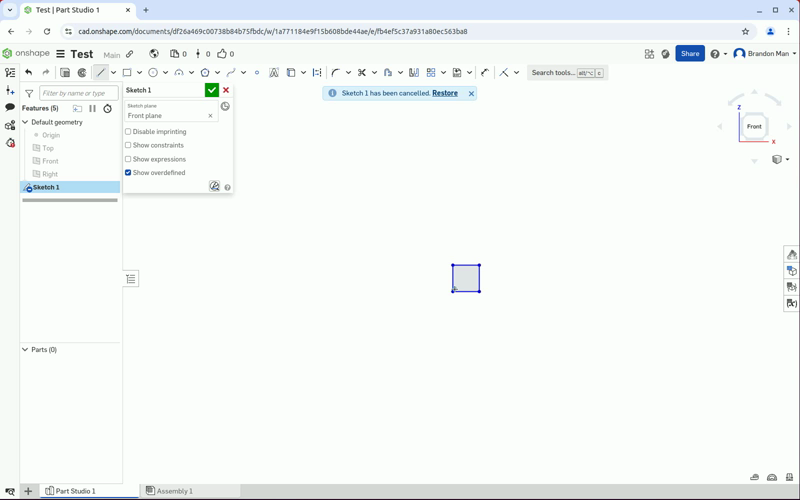
scroll(-6)
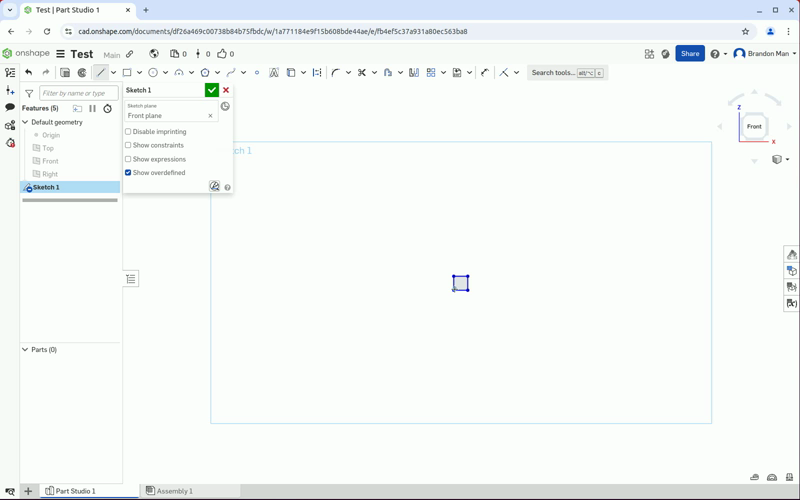
key_up(shift)
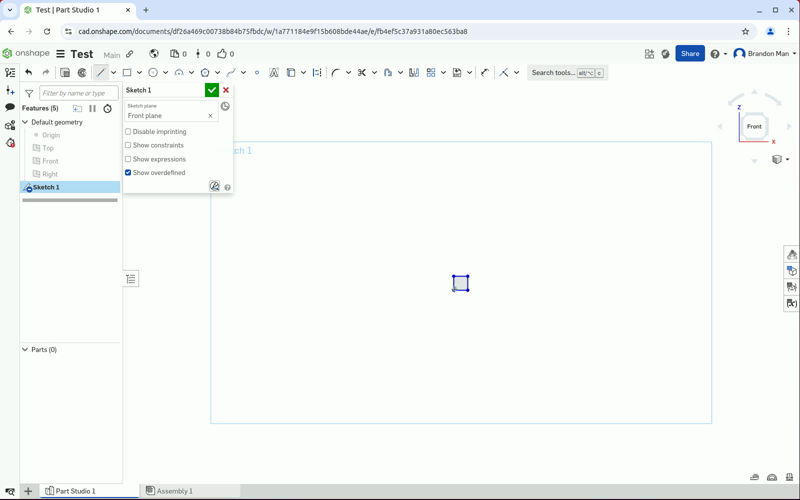
key_down(shift)
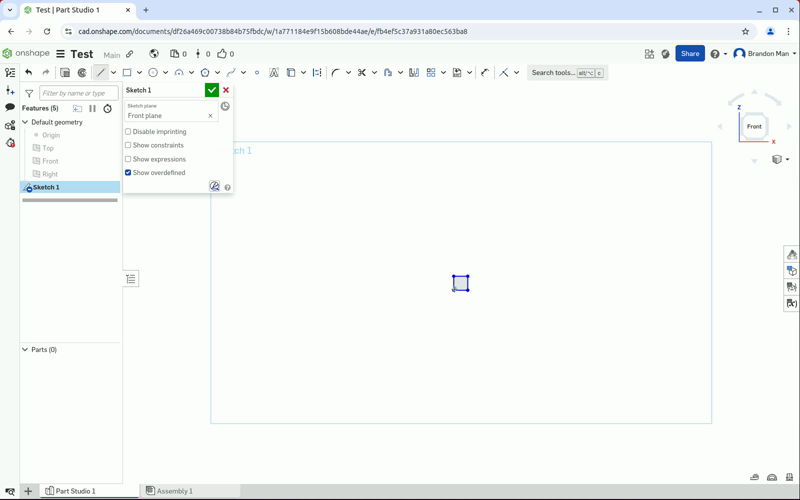
mouse_move(484, 288)
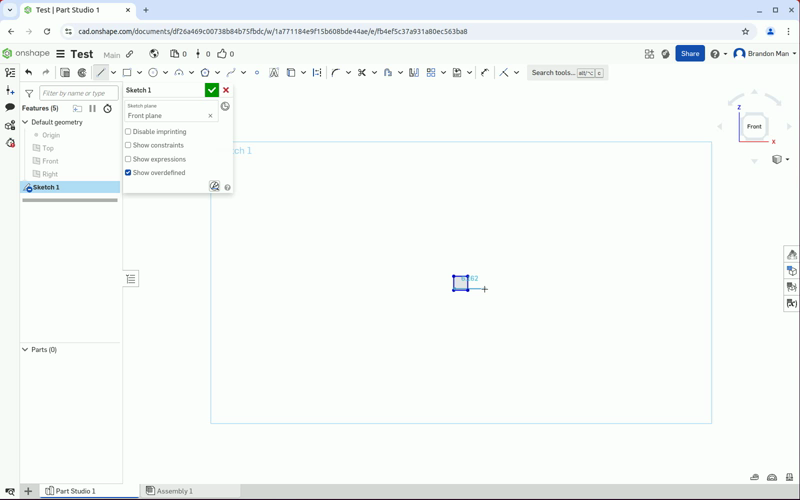
mouse_move(466, 288)
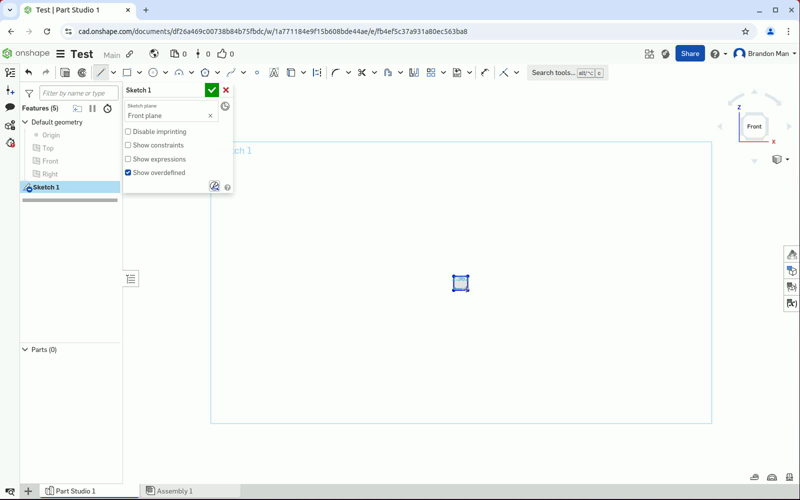
scroll(6)
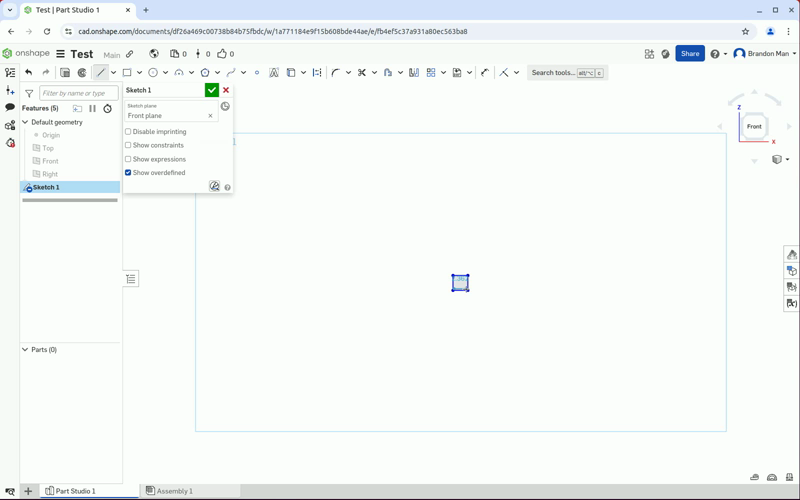
scroll(6)
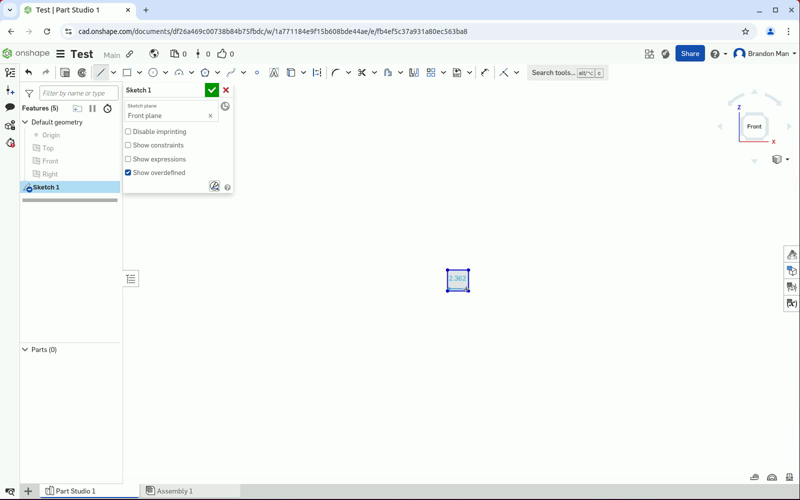
scroll(6)
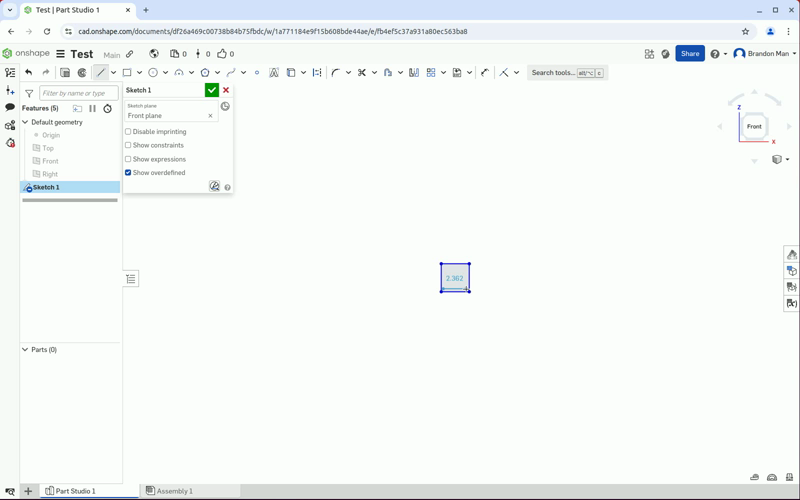
scroll(6)
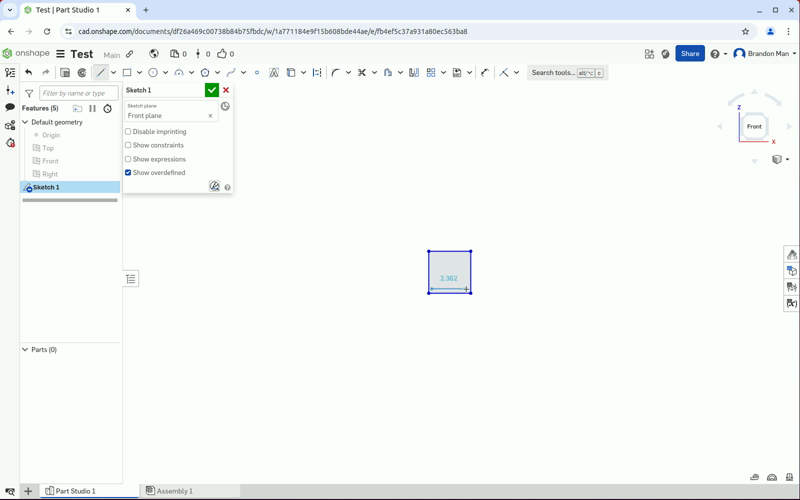
scroll(6)
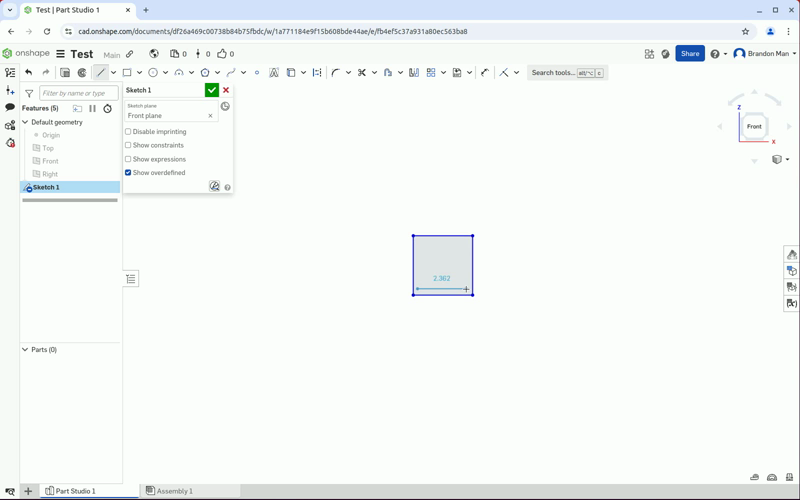
scroll(6)
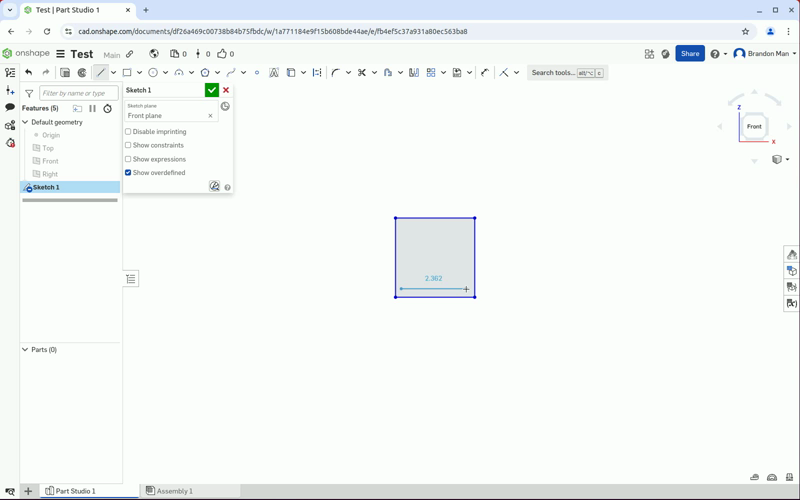
scroll(6)
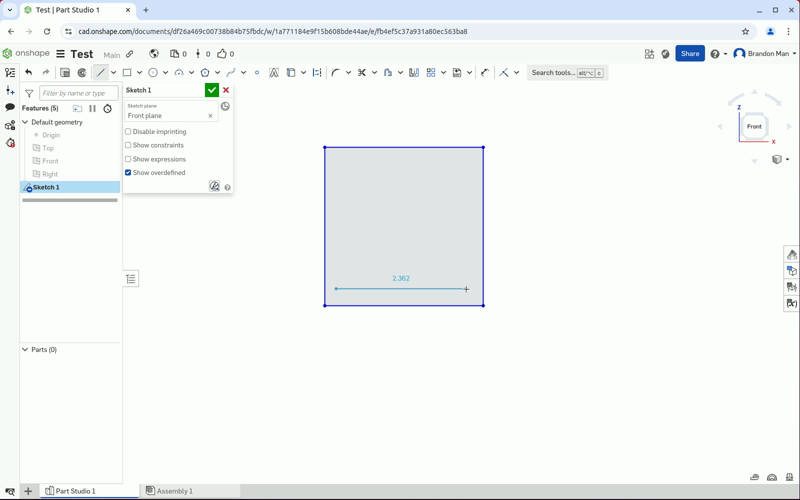
click(466, 288)
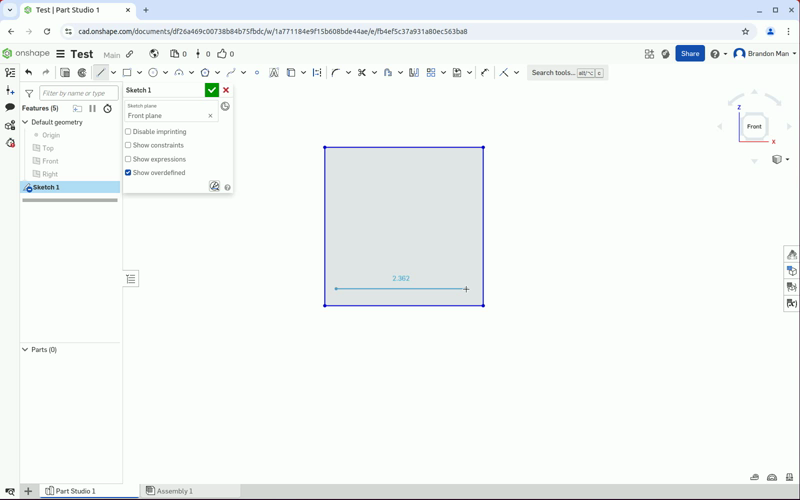
scroll(-6)
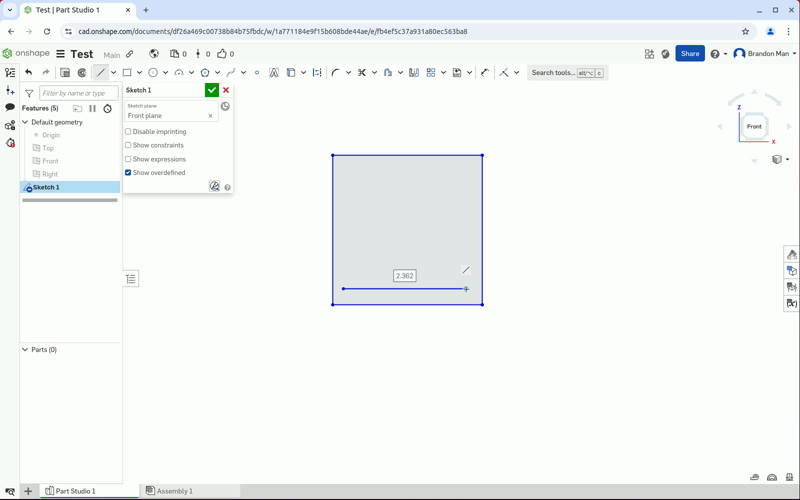
scroll(-6)
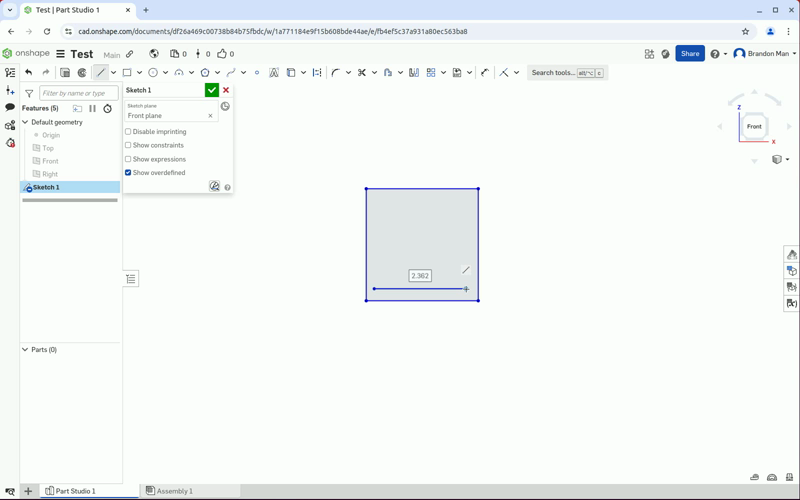
scroll(-6)
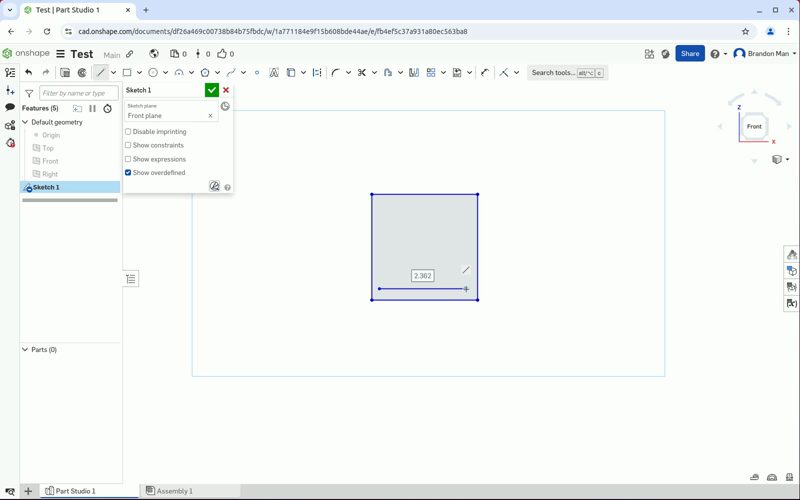
scroll(-6)
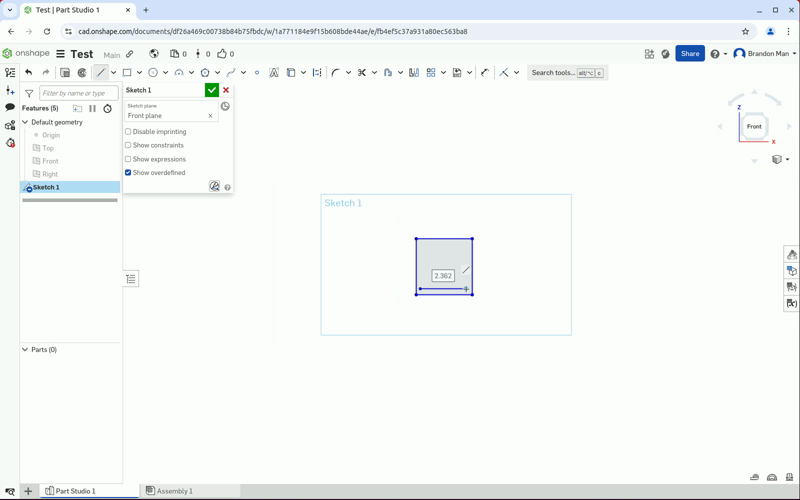
scroll(-6)
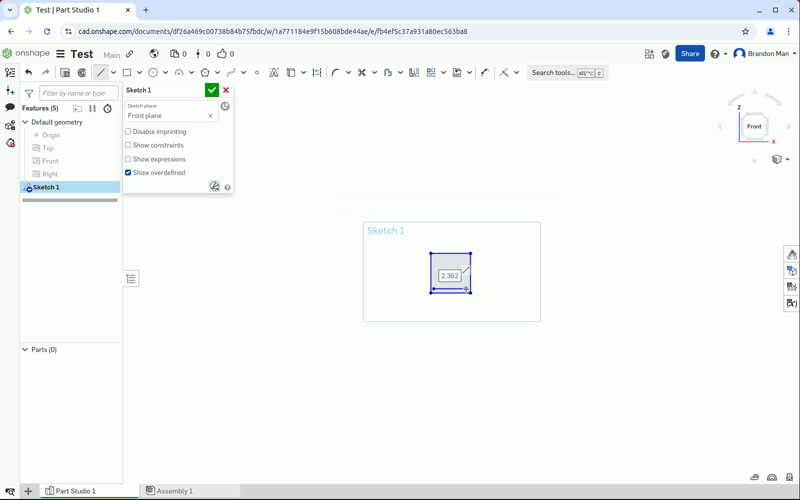
scroll(-6)
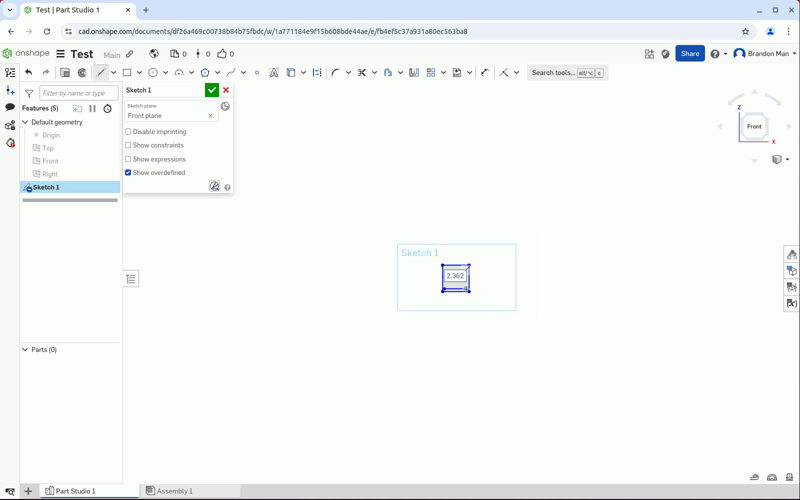
scroll(-6)
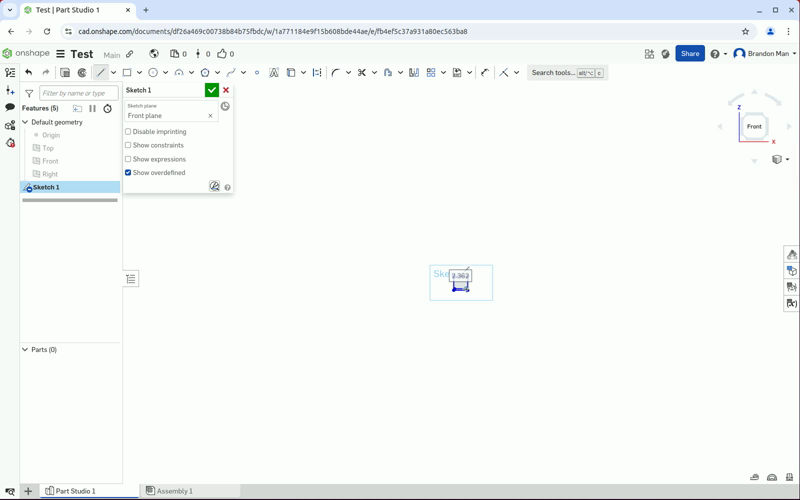
key_up(shift)
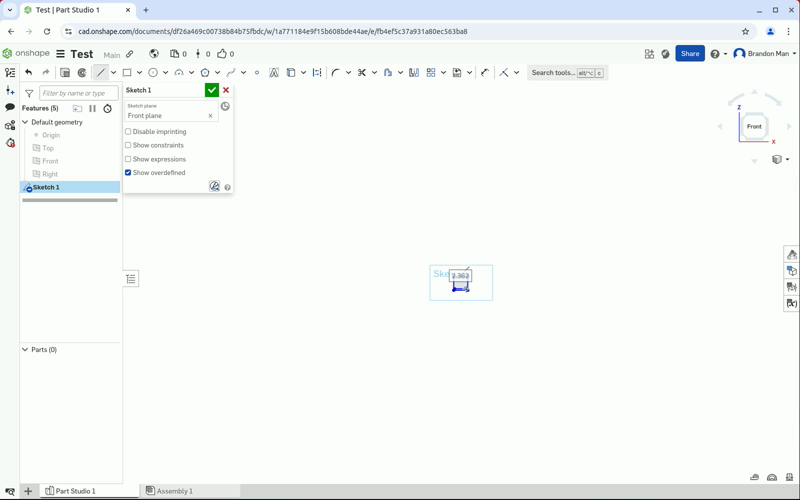
key_down(shift)
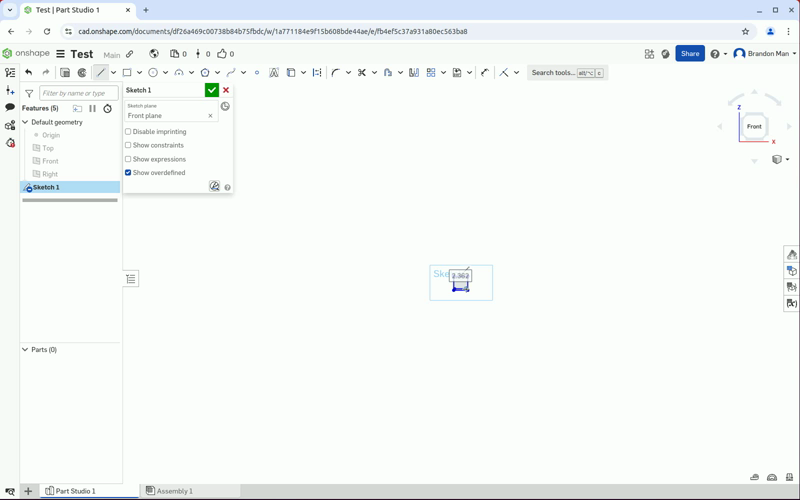
mouse_move(496, 288)
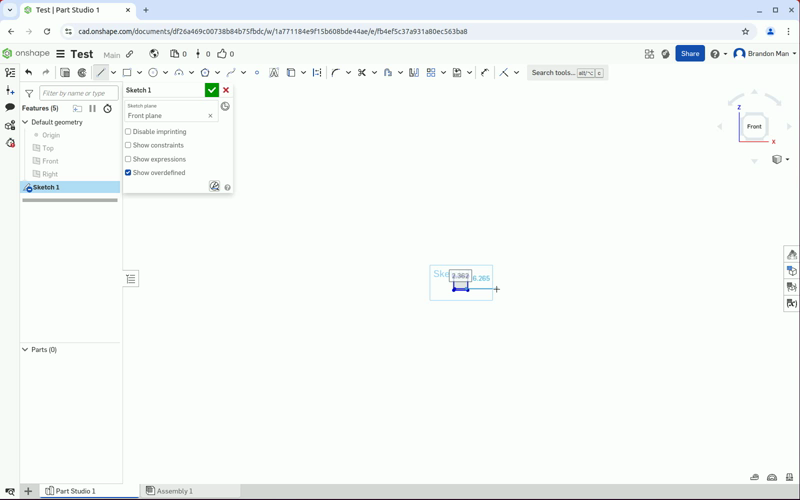
mouse_move(466, 277)
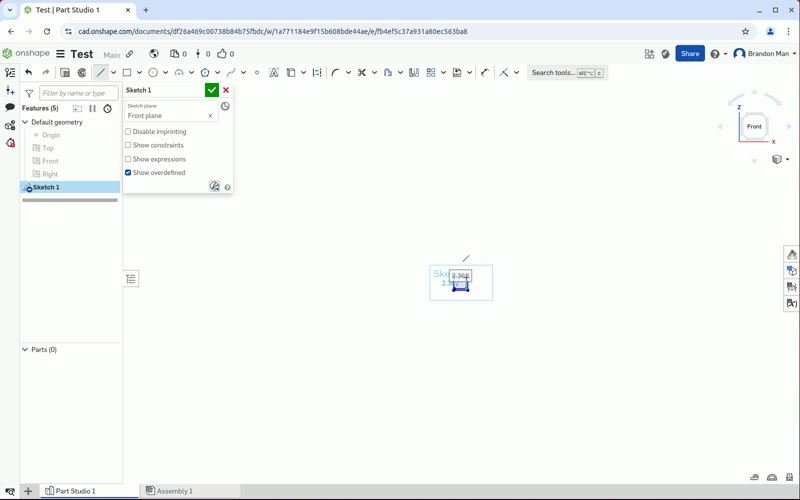
scroll(6)
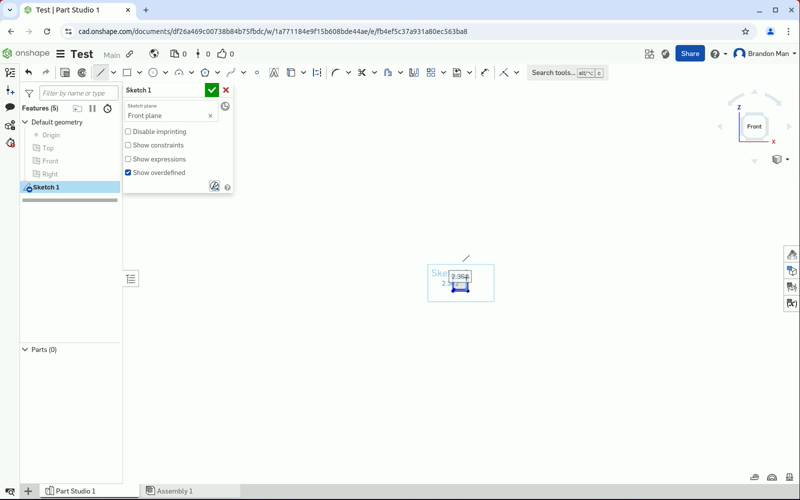
scroll(6)
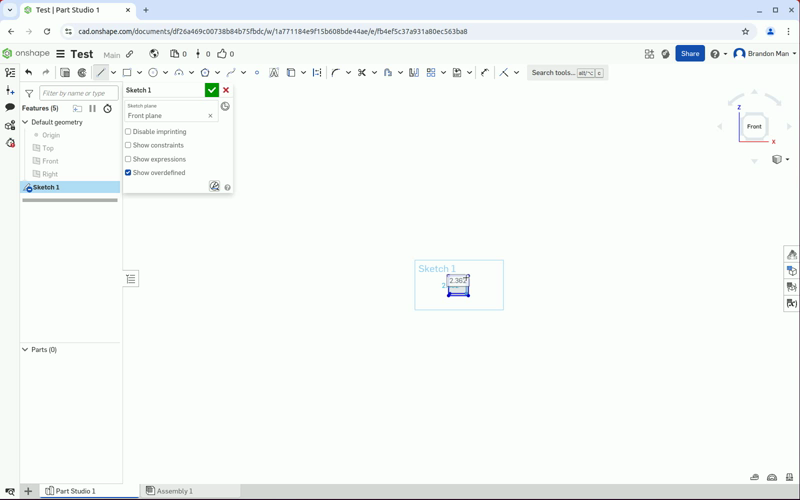
scroll(6)
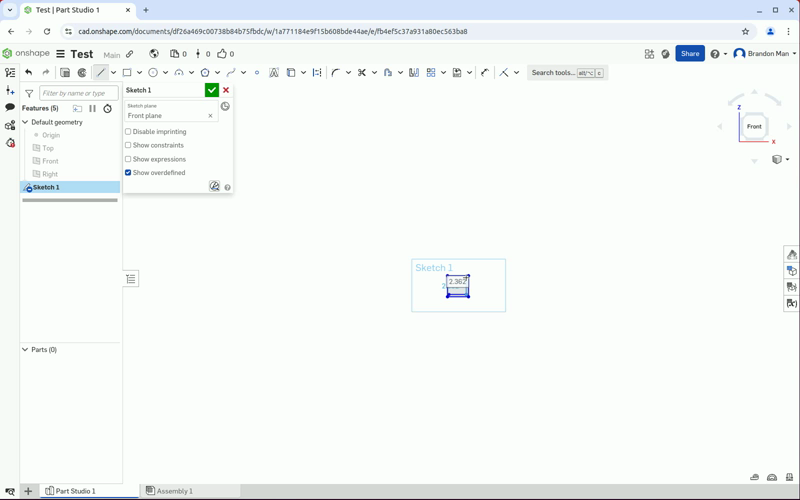
scroll(6)
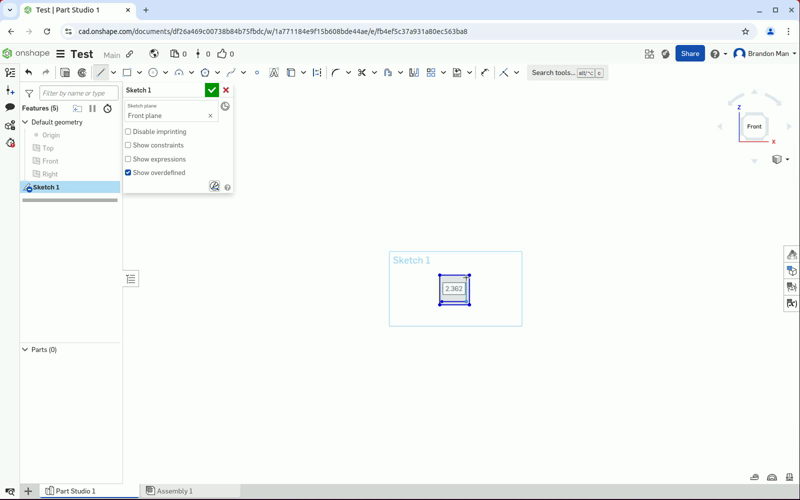
scroll(6)
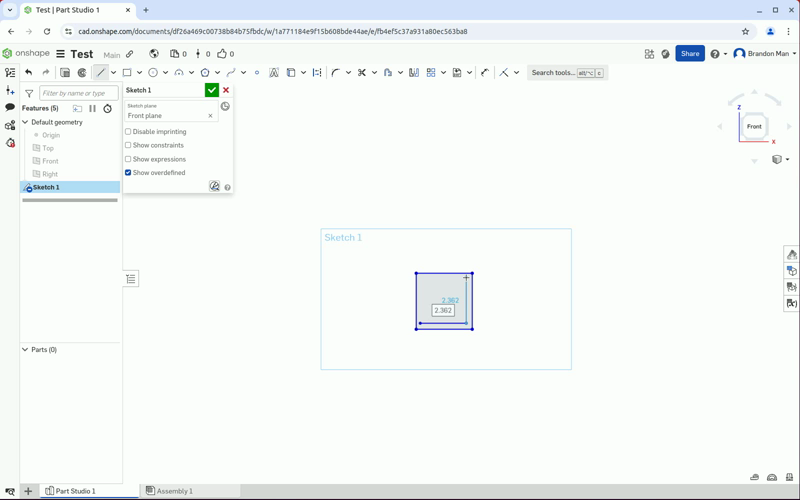
scroll(6)
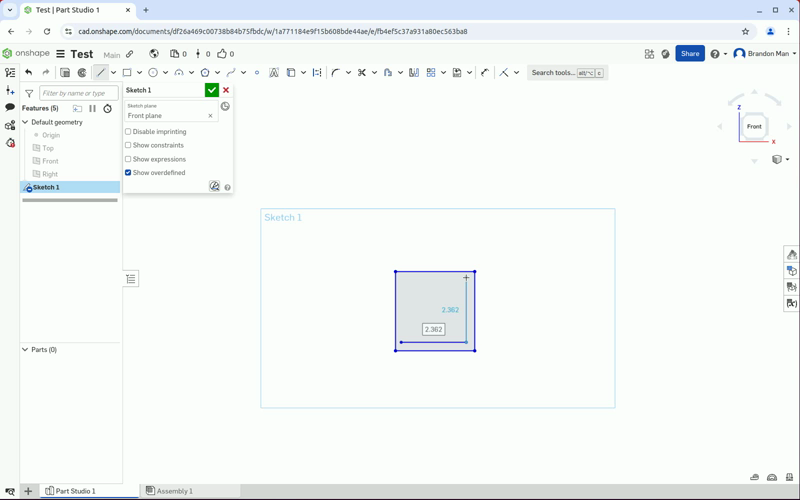
scroll(6)
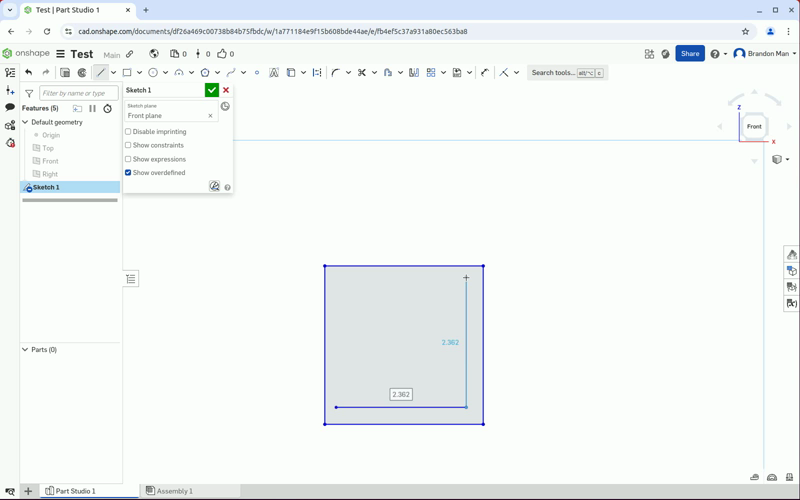
click(466, 277)
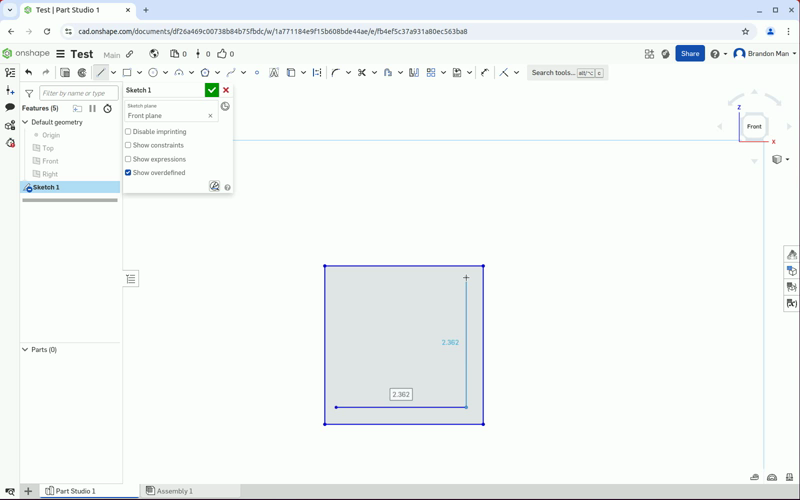
scroll(-6)
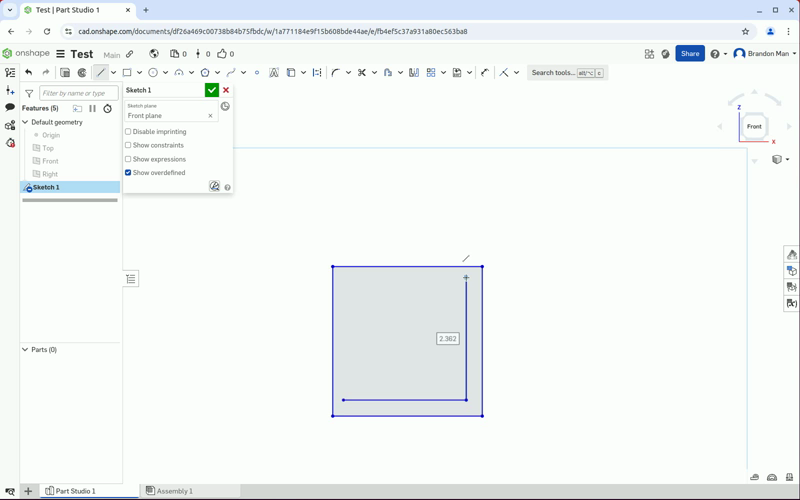
scroll(-6)
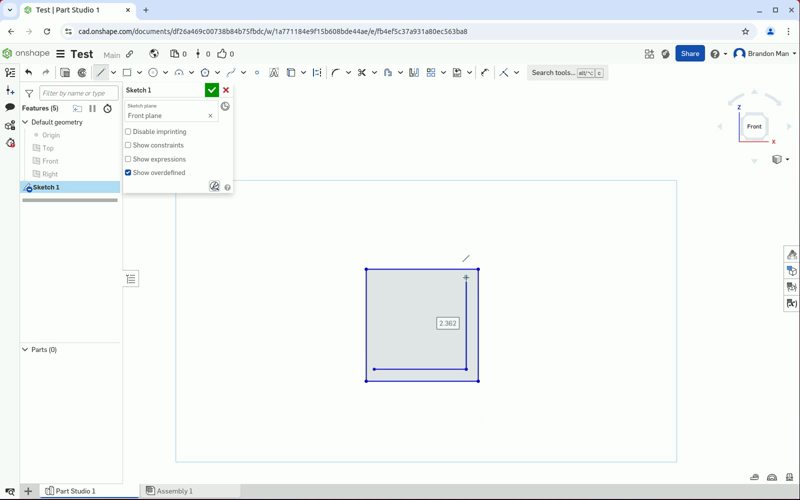
scroll(-6)
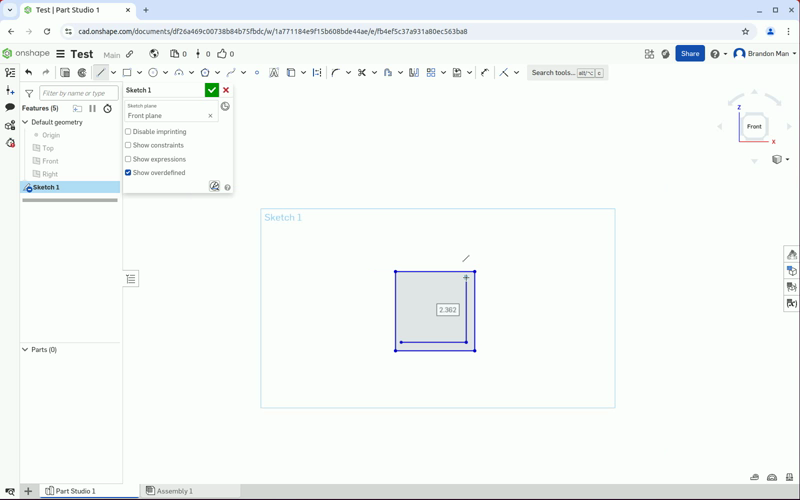
scroll(-6)
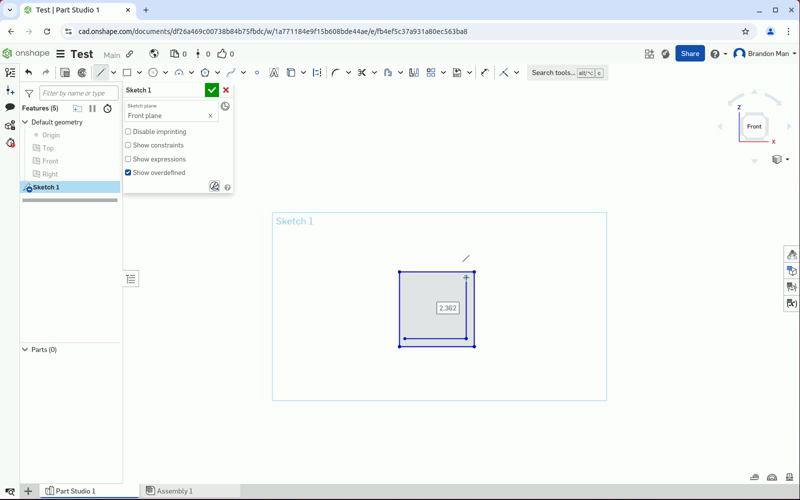
scroll(-6)
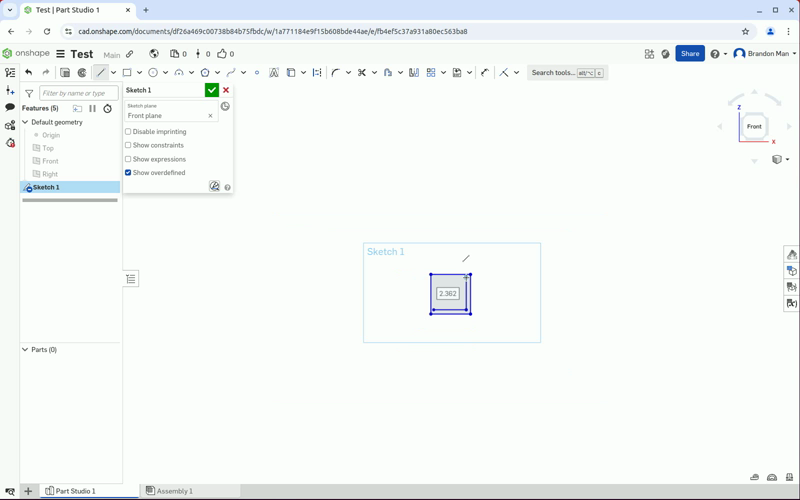
scroll(-6)
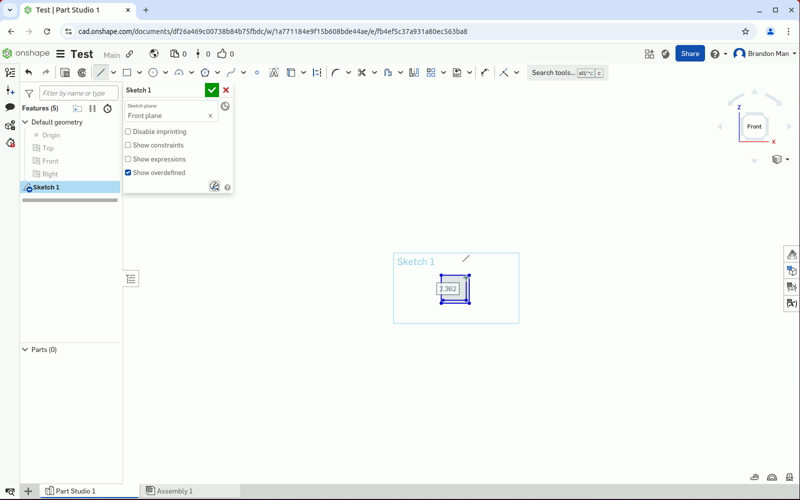
scroll(-6)
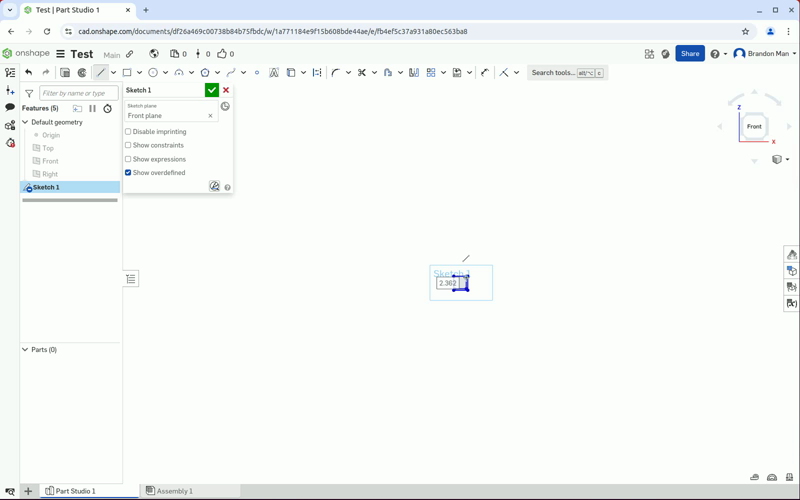
key_up(shift)
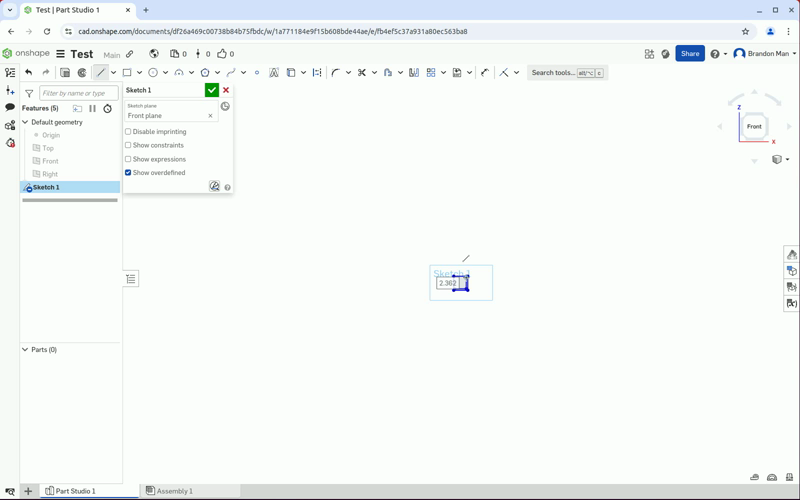
key_down(shift)
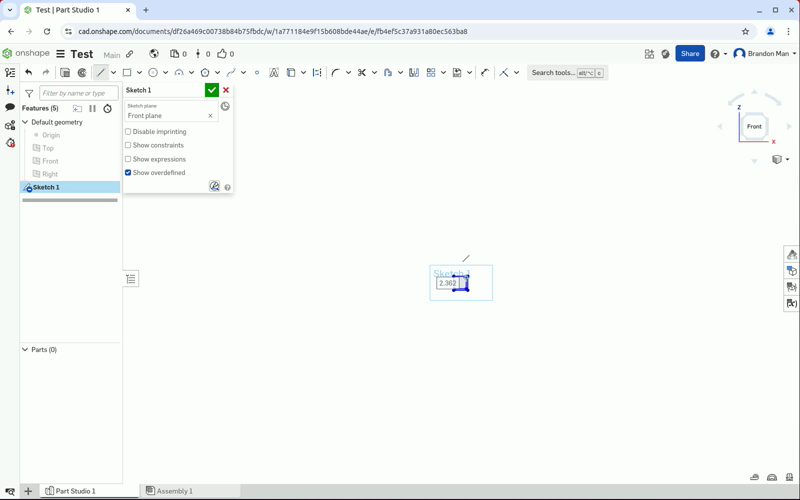
mouse_move(496, 277)
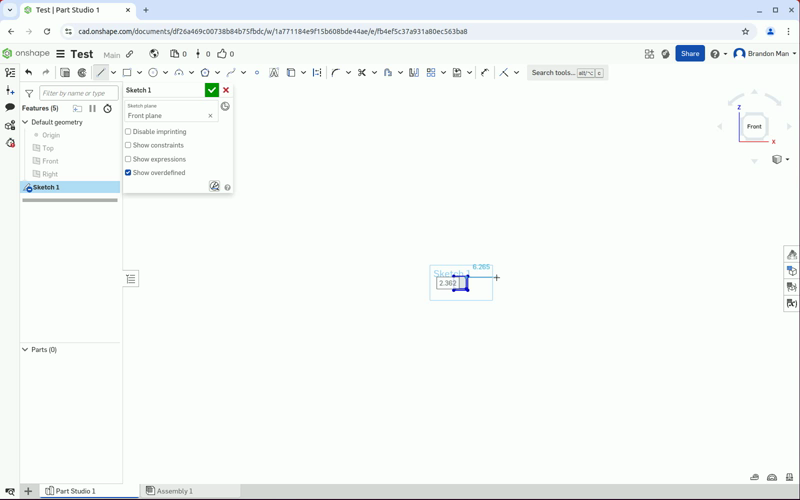
mouse_move(454, 277)
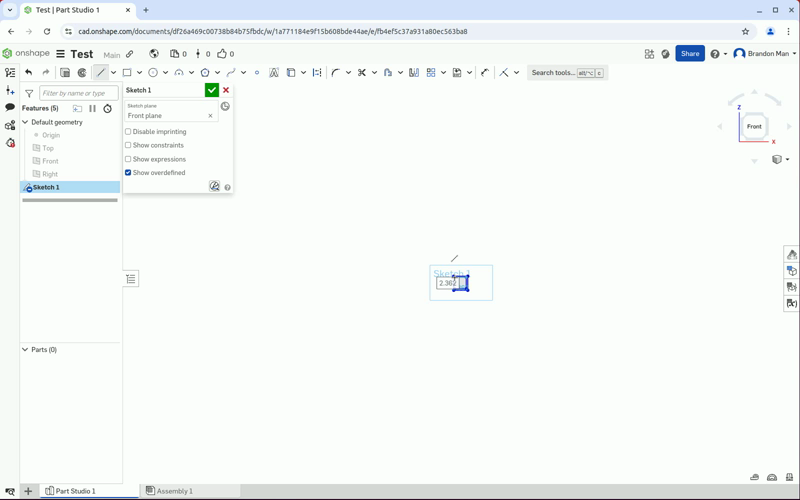
scroll(6)
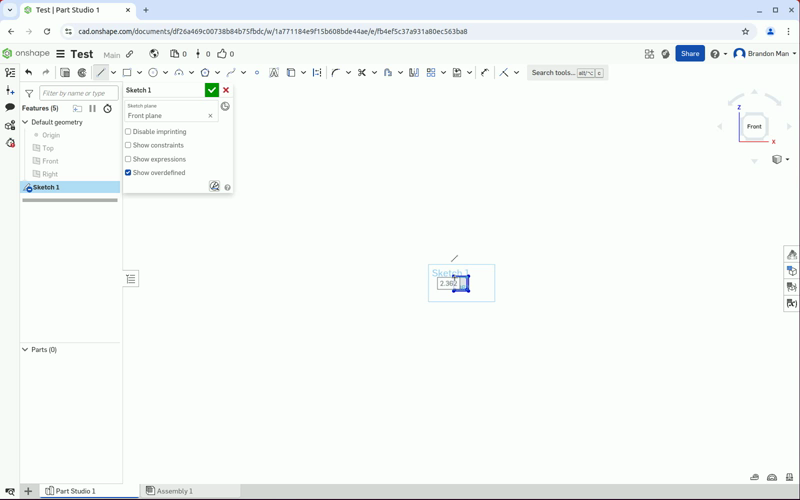
scroll(6)
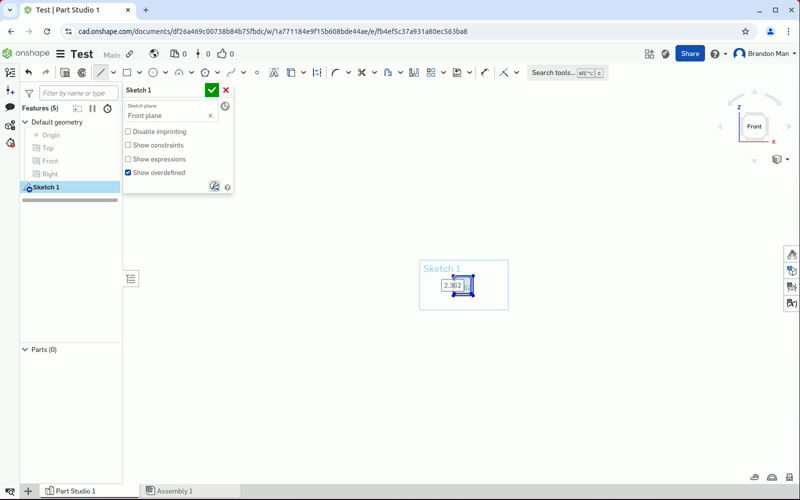
scroll(6)
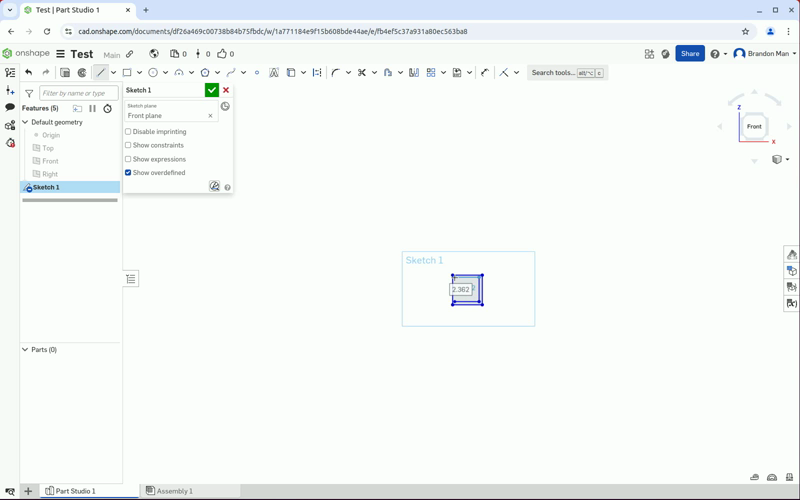
scroll(6)
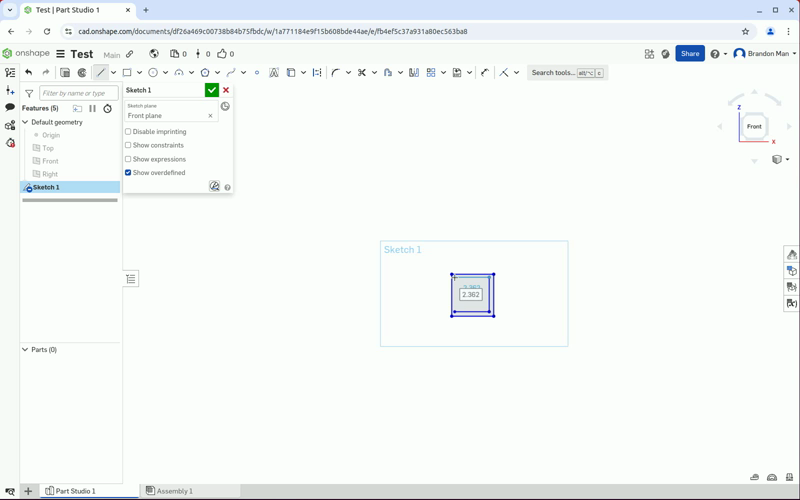
scroll(6)
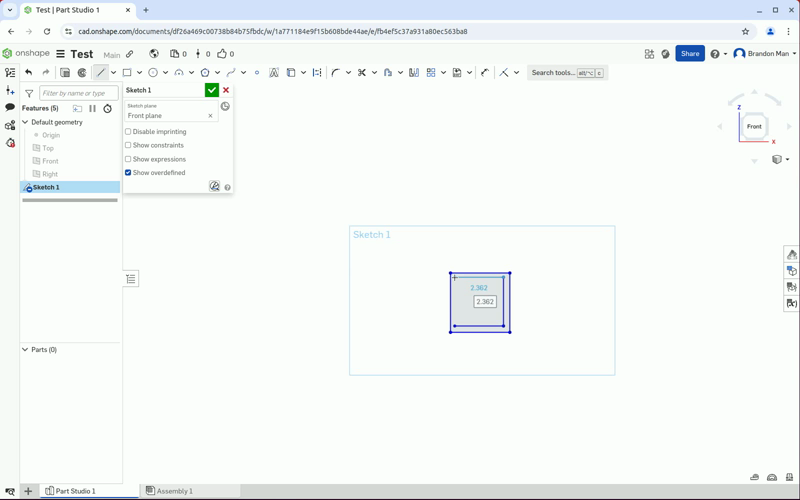
scroll(6)
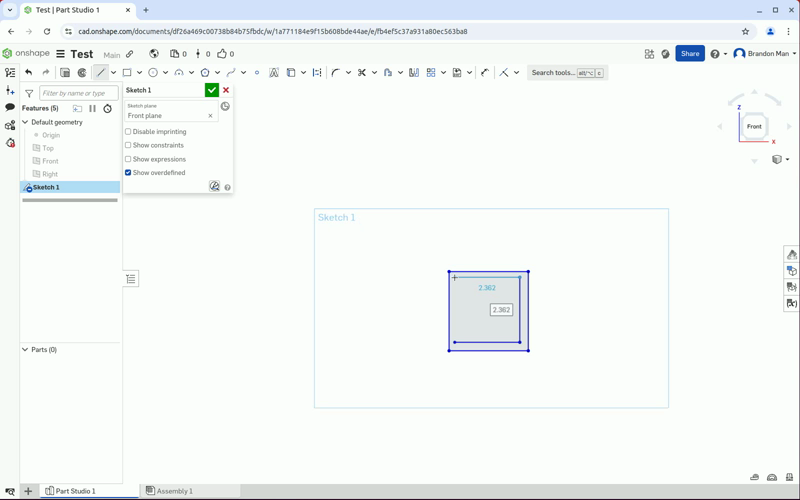
scroll(6)
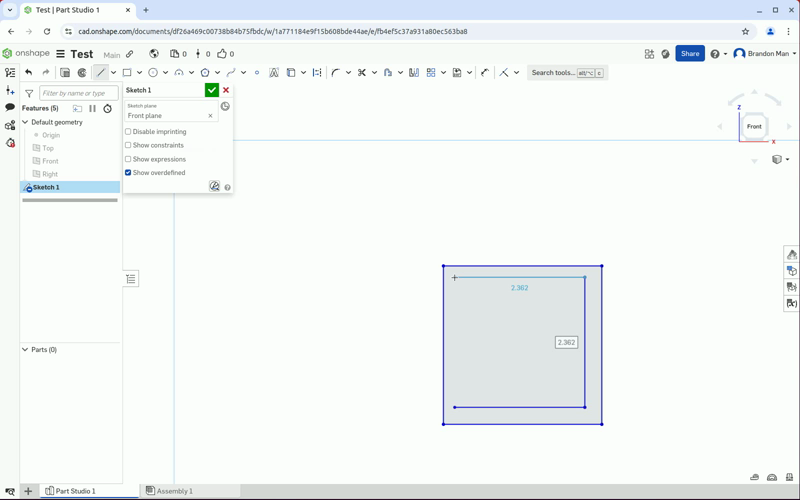
click(454, 277)
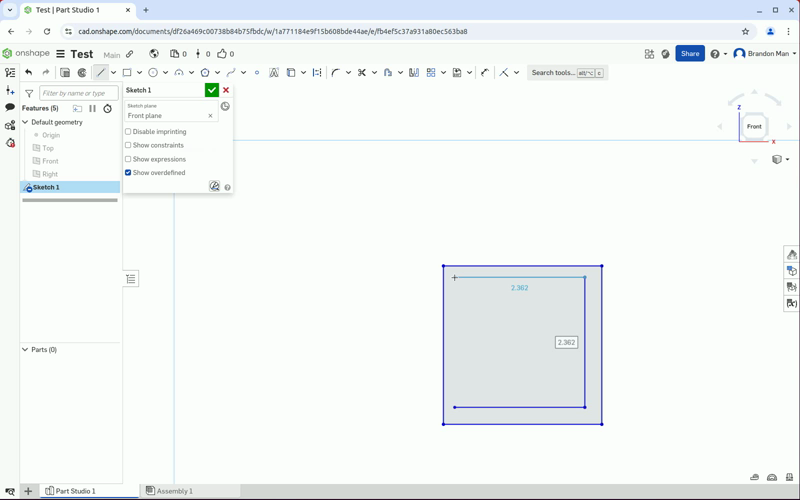
scroll(-6)
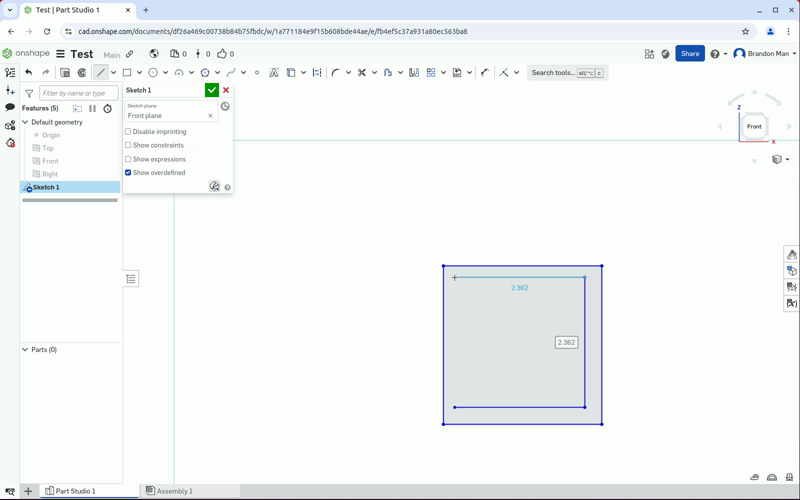
scroll(-6)
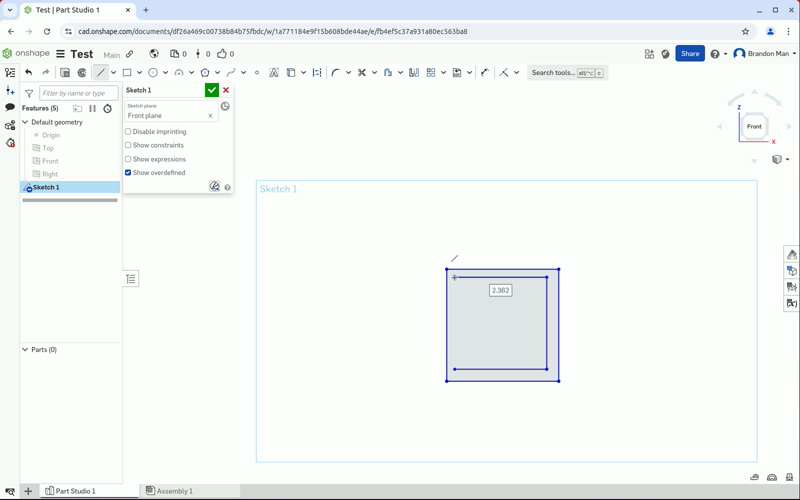
scroll(-6)
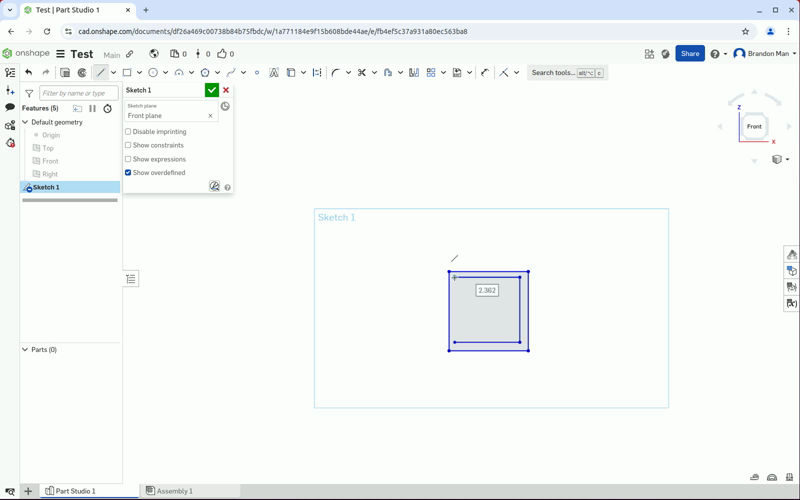
scroll(-6)
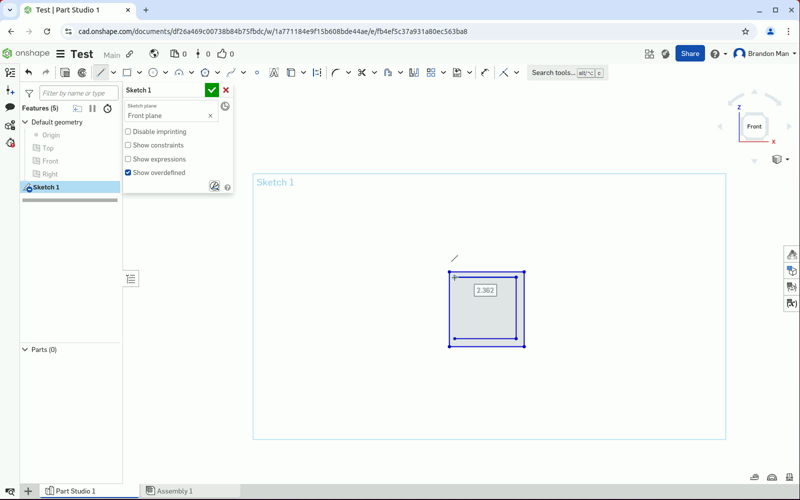
scroll(-6)
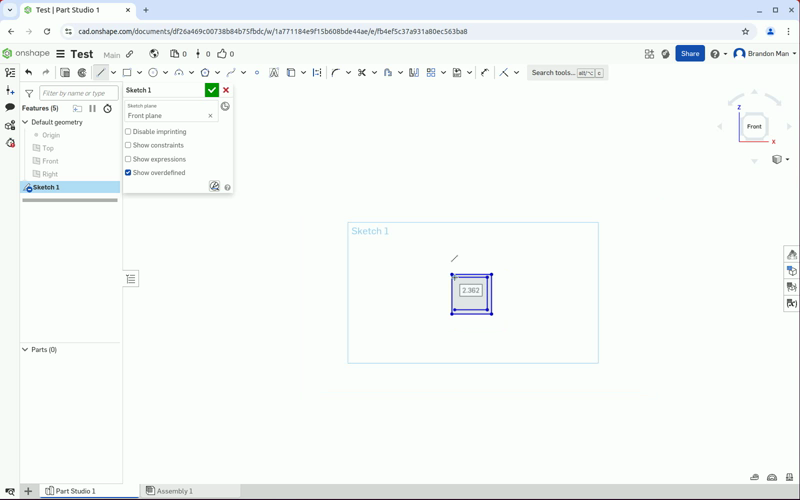
scroll(-6)
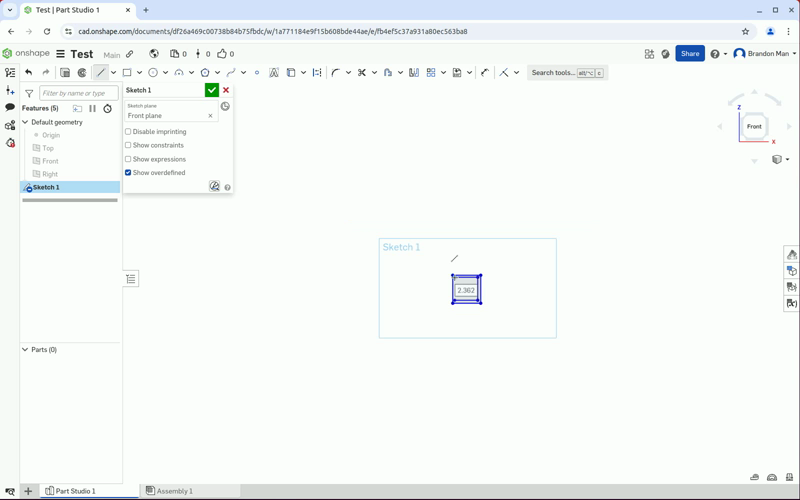
scroll(-6)
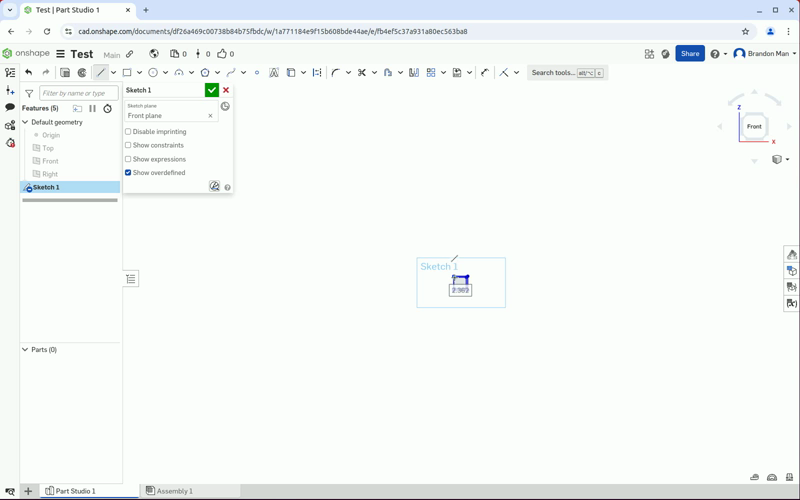
key_up(shift)
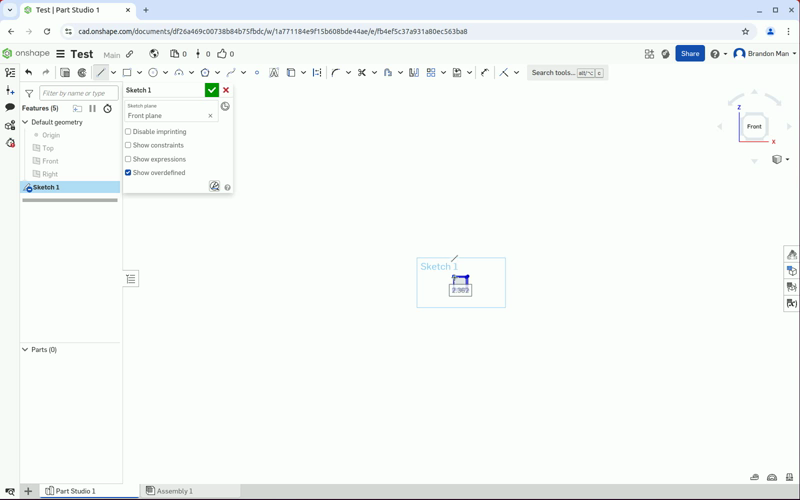
mouse_move(484, 277)
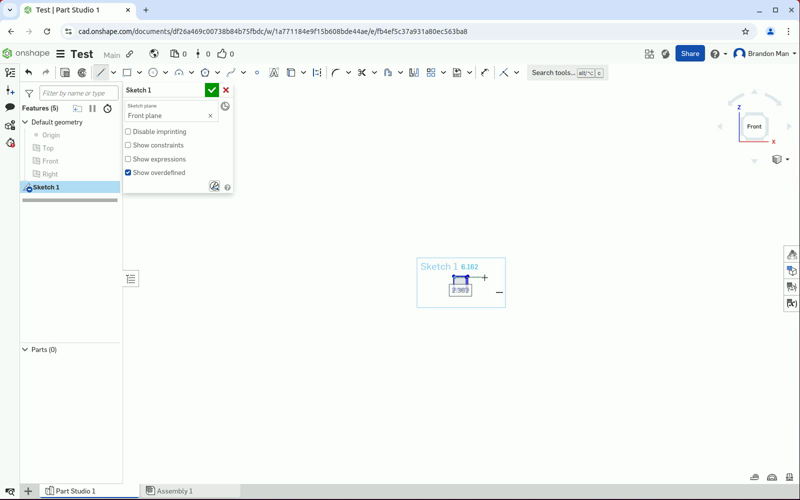
key_down(shift)
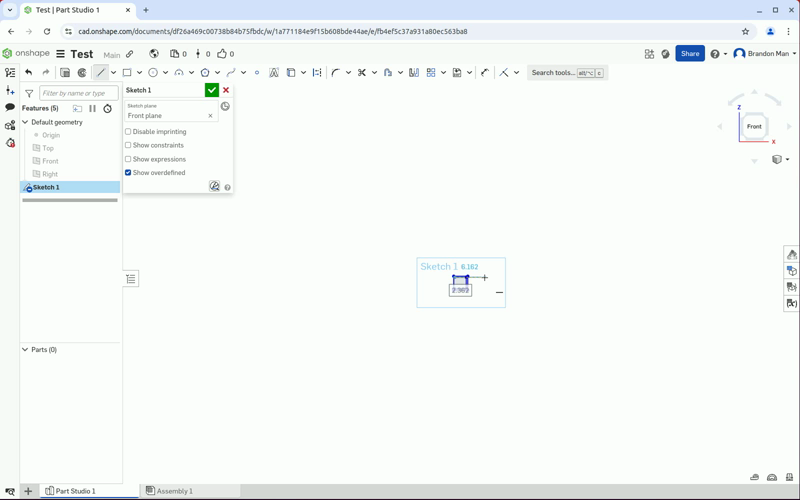
mouse_move(454, 288)
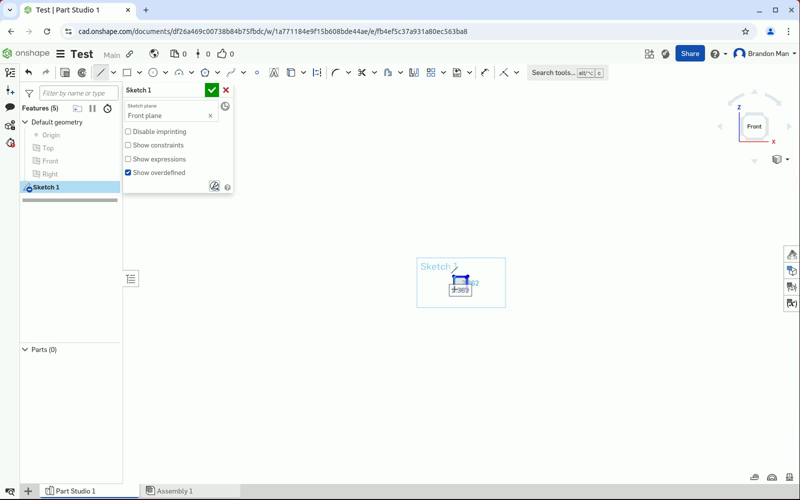
scroll(6)
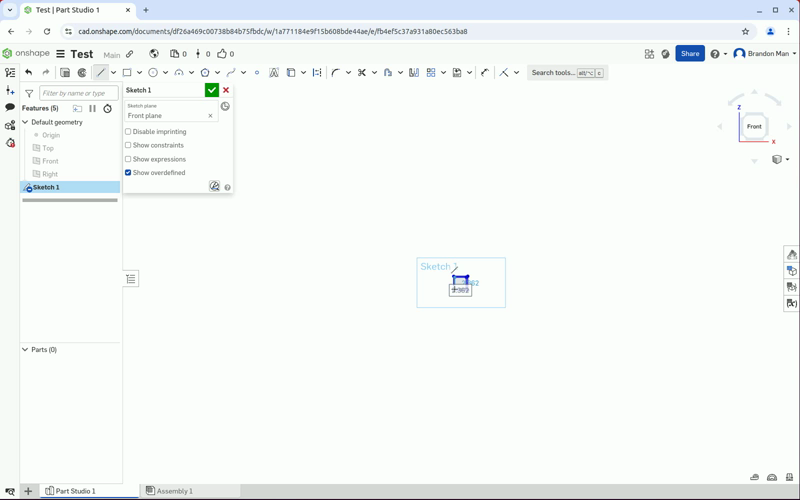
scroll(6)
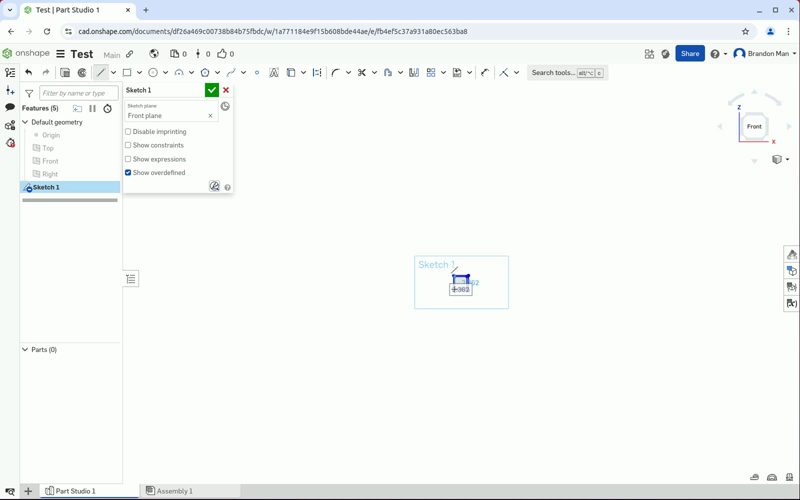
scroll(6)
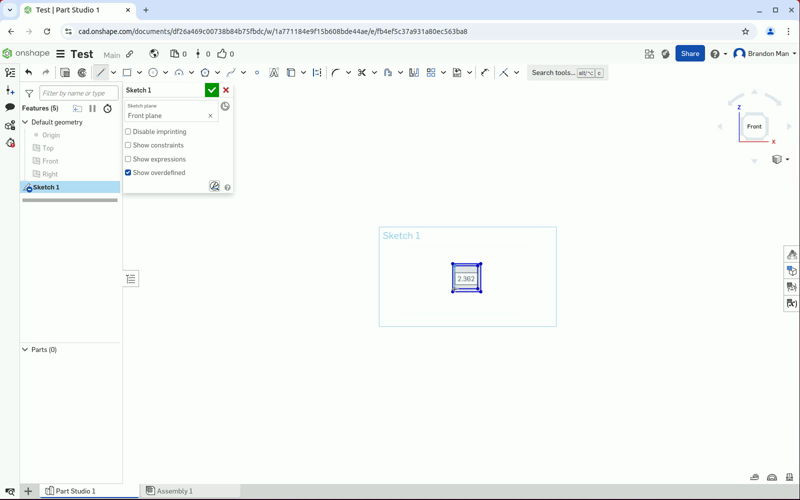
scroll(6)
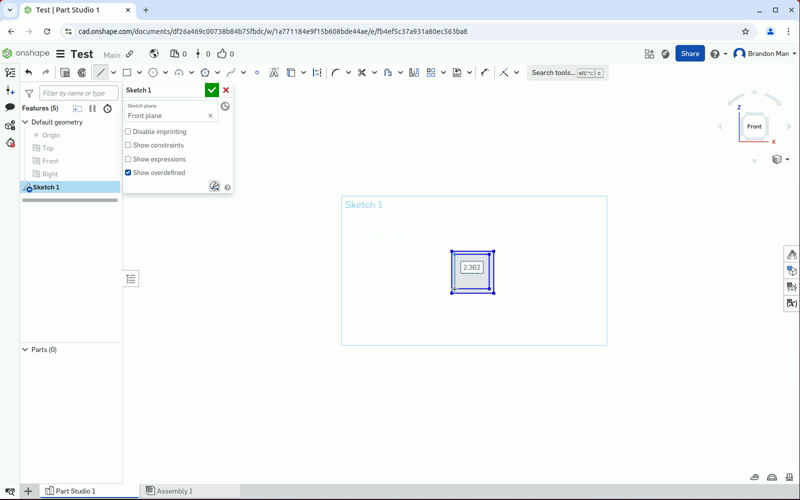
scroll(6)
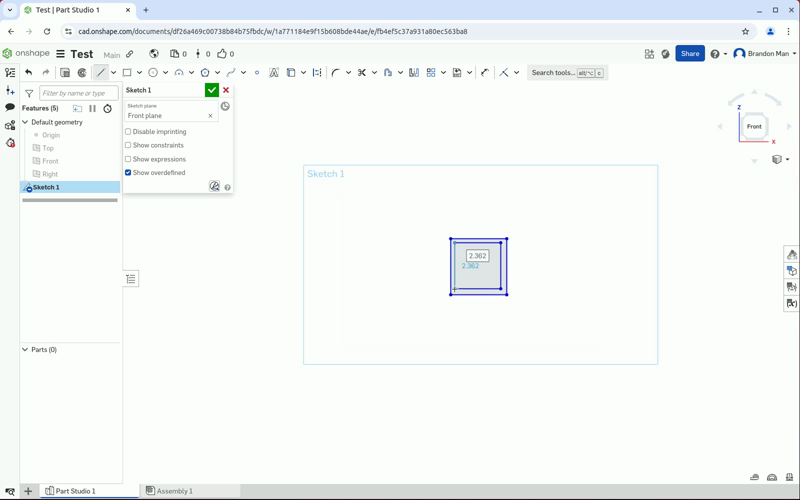
scroll(6)
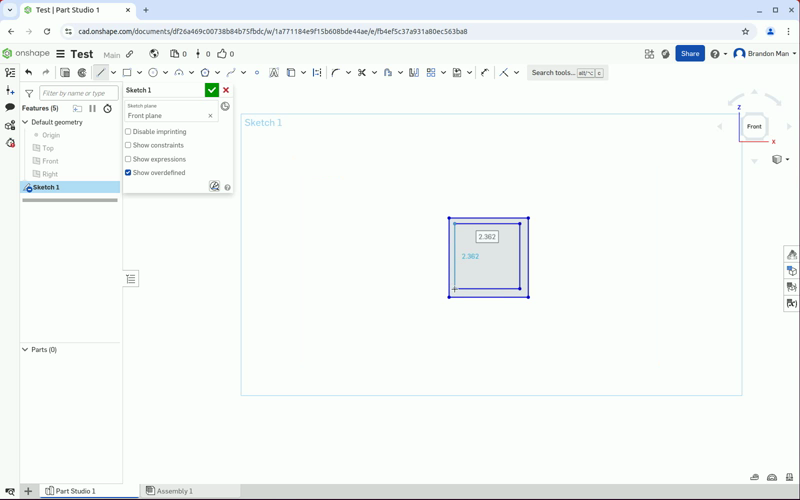
scroll(6)
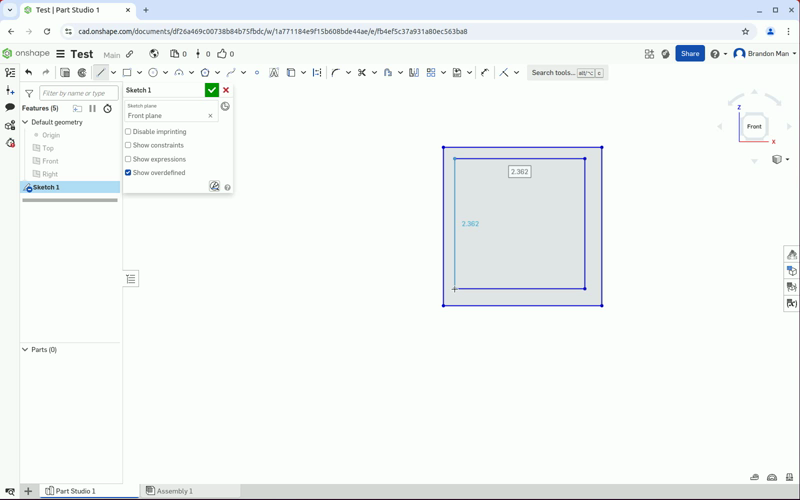
key_up(shift)
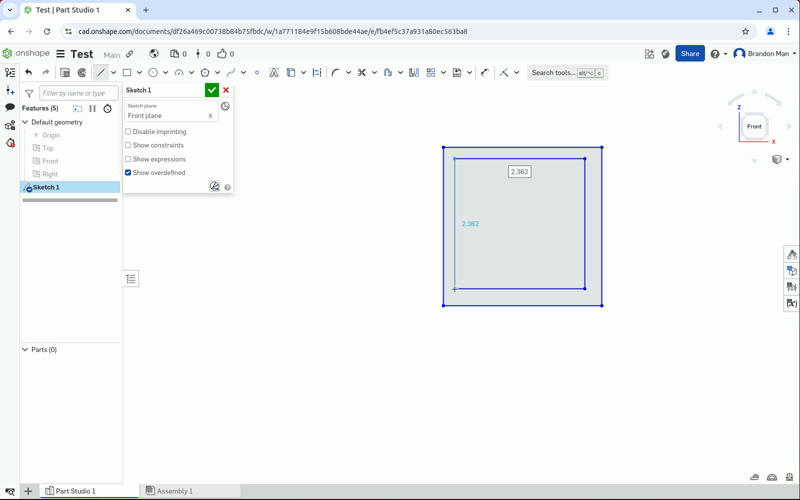
click(454, 288)
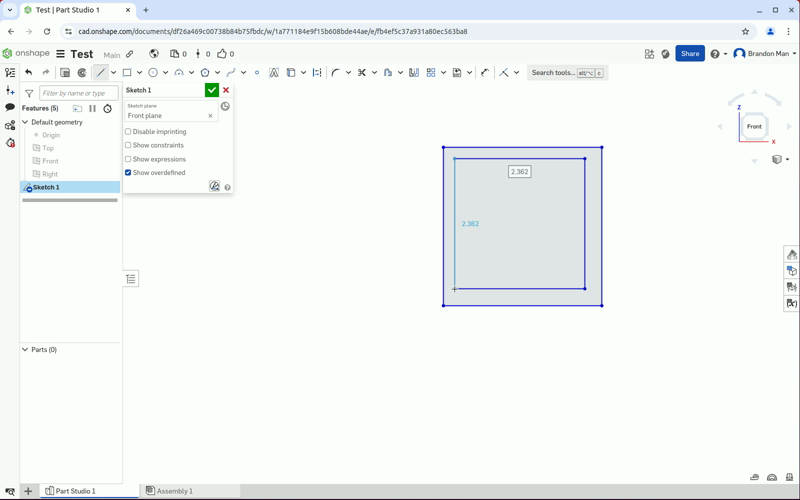
scroll(-6)
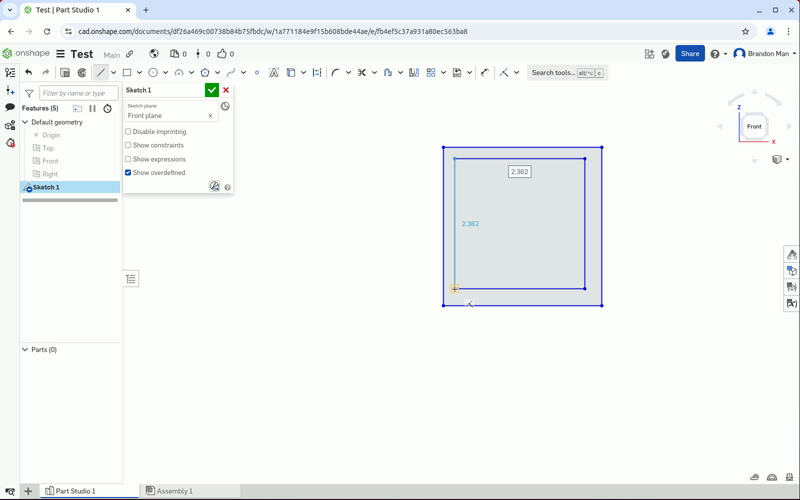
scroll(-6)
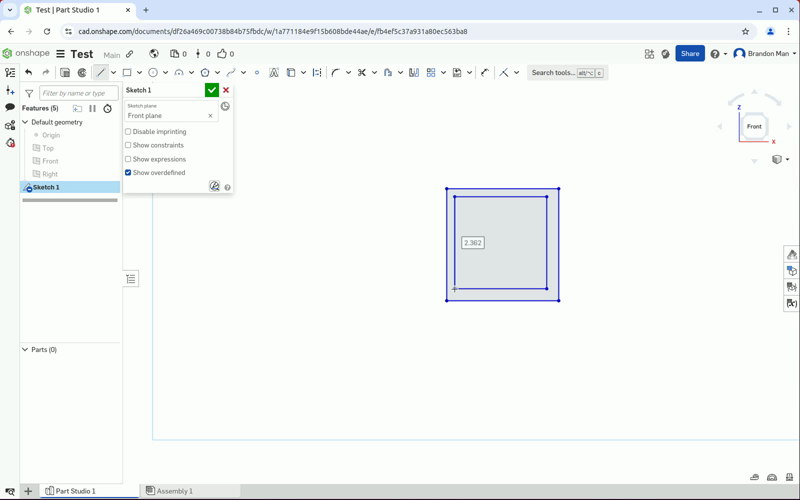
scroll(-6)
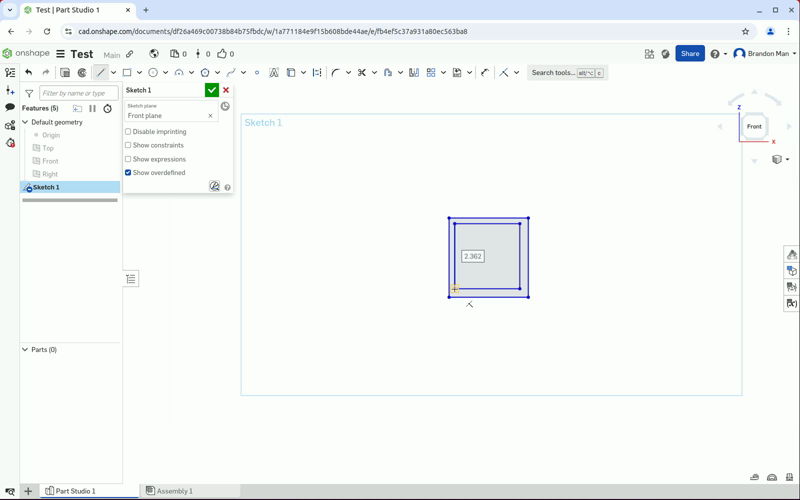
scroll(-6)
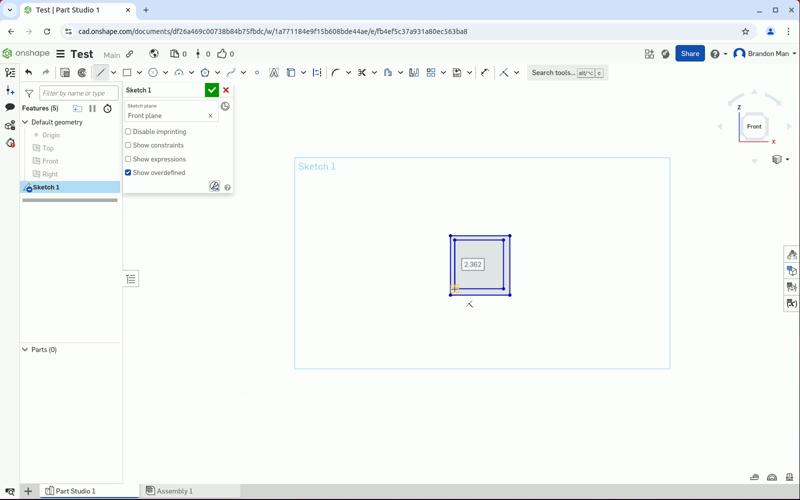
scroll(-6)
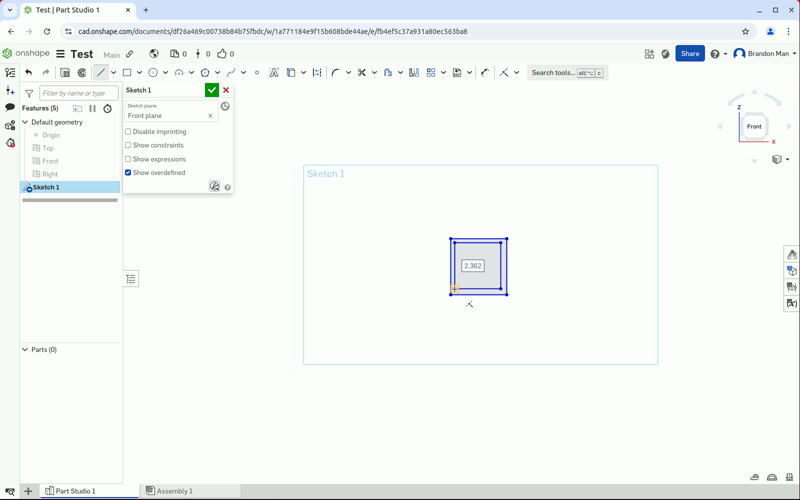
scroll(-6)
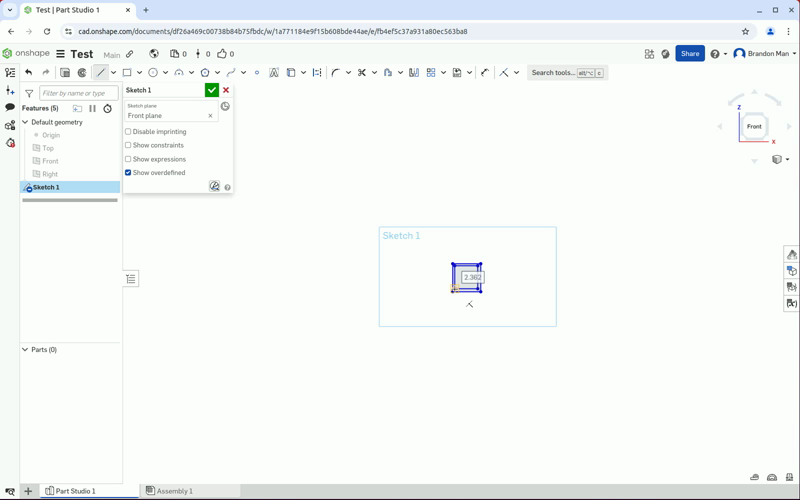
scroll(-6)
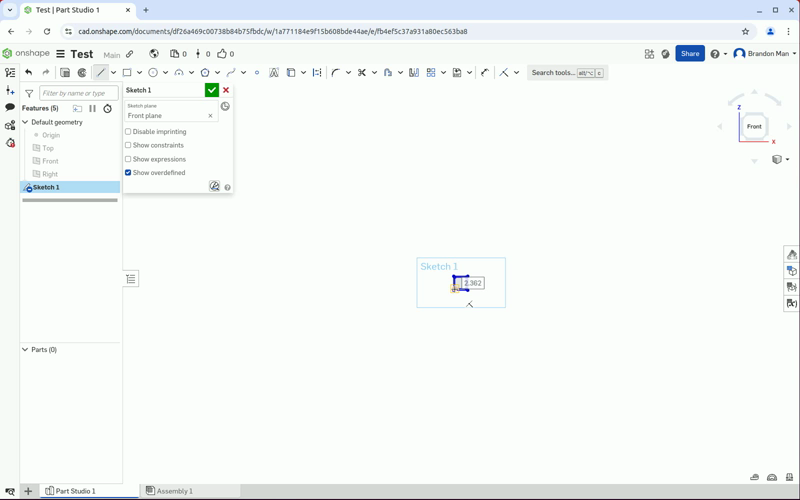
key(esc)
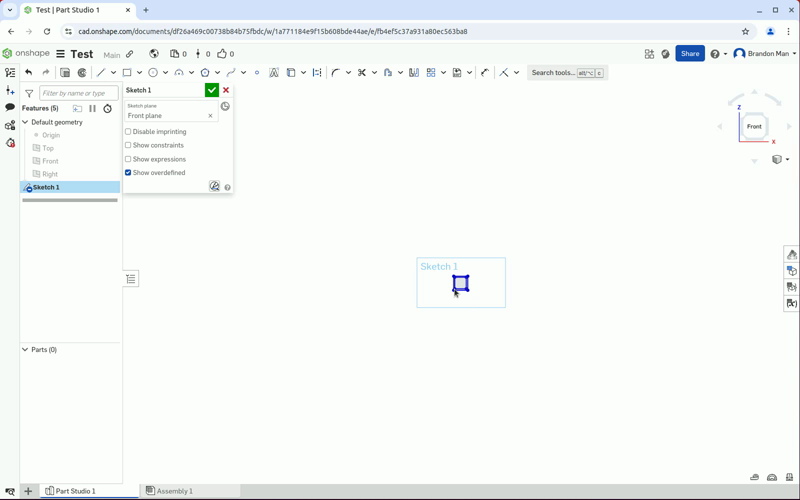
mouse_move(453, 282)
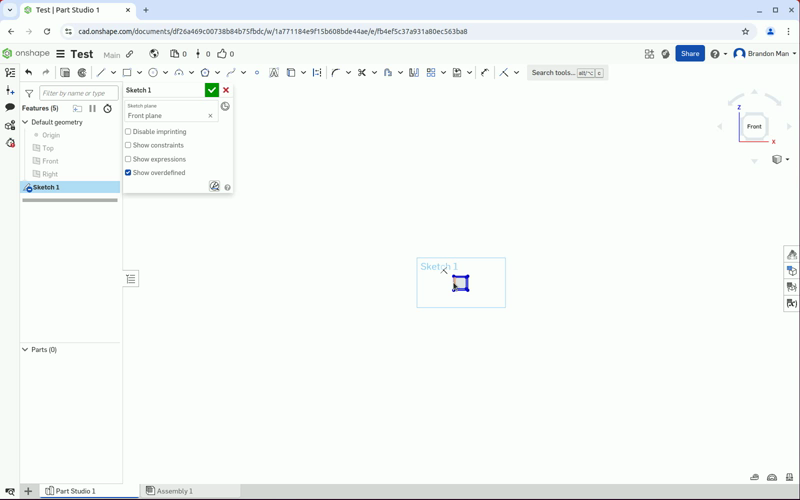
scroll(6)
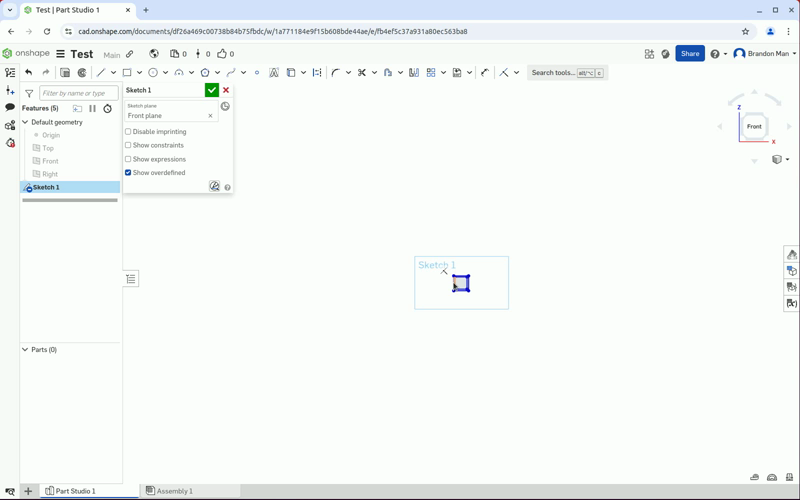
scroll(6)
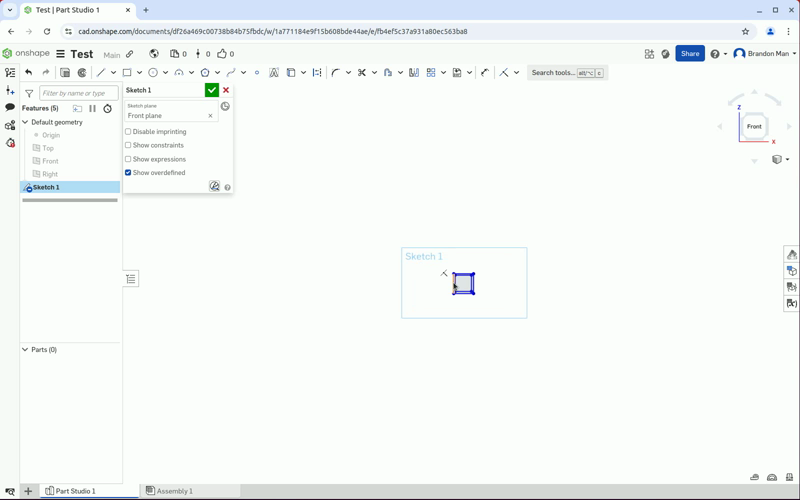
scroll(6)
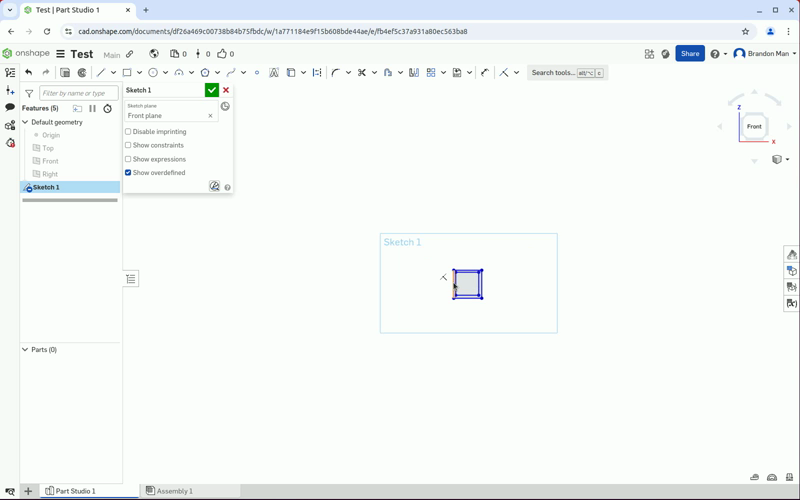
scroll(6)
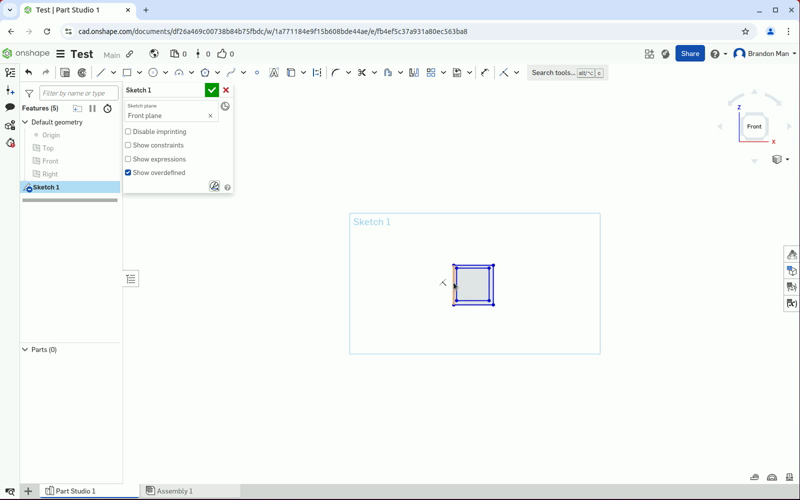
scroll(6)
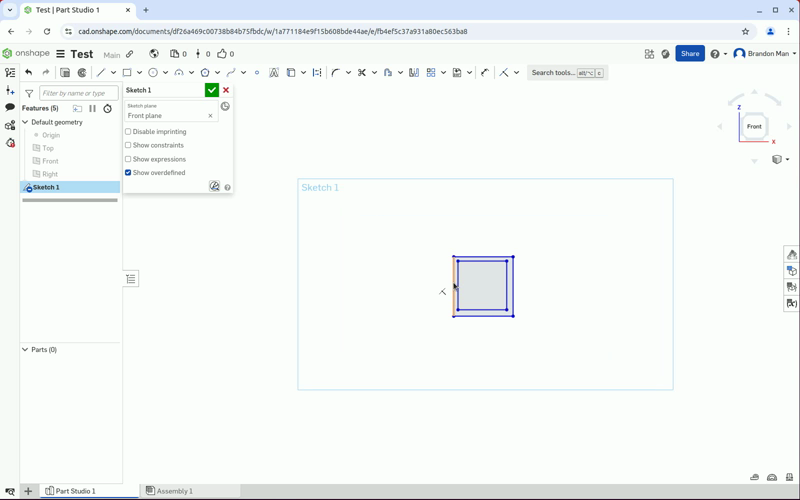
scroll(6)
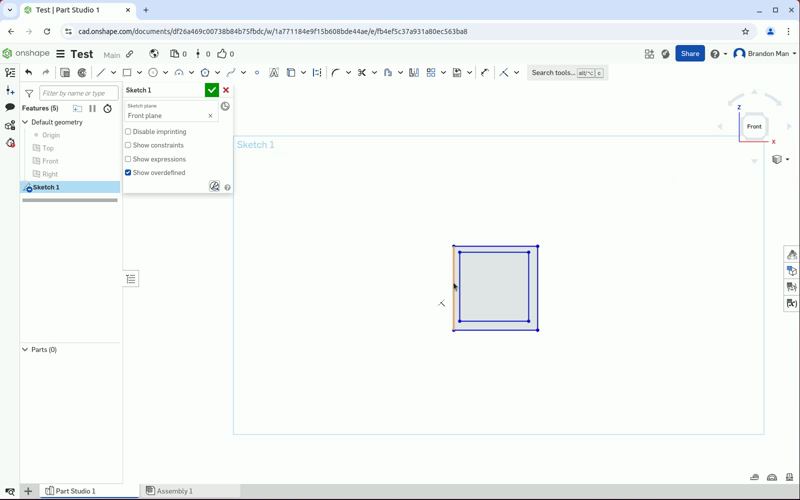
scroll(6)
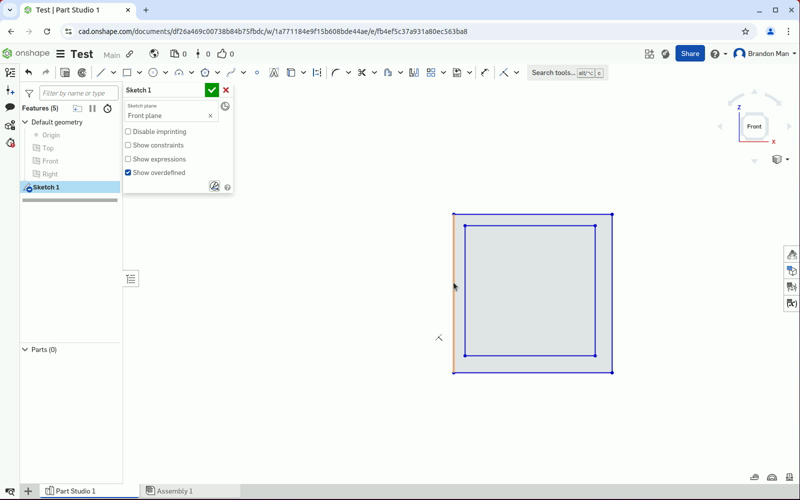
click(453, 282)
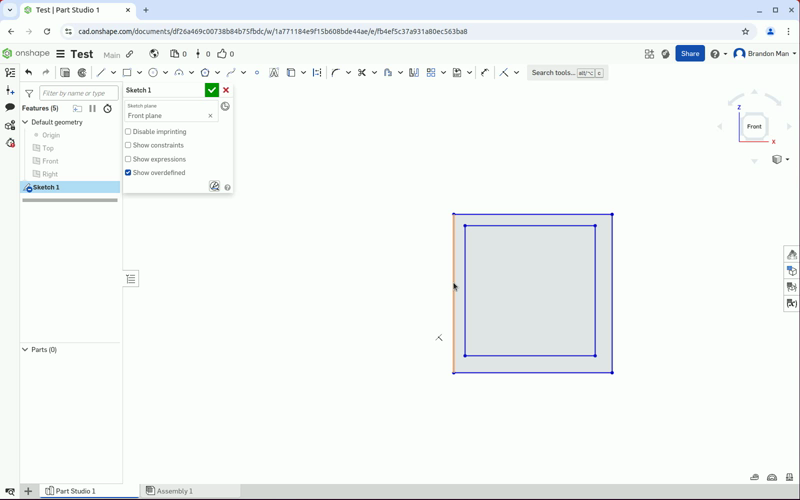
scroll(-6)
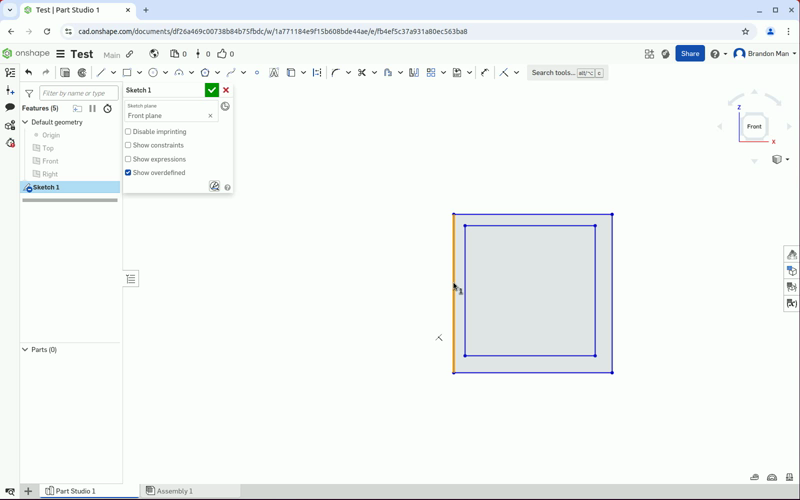
scroll(-6)
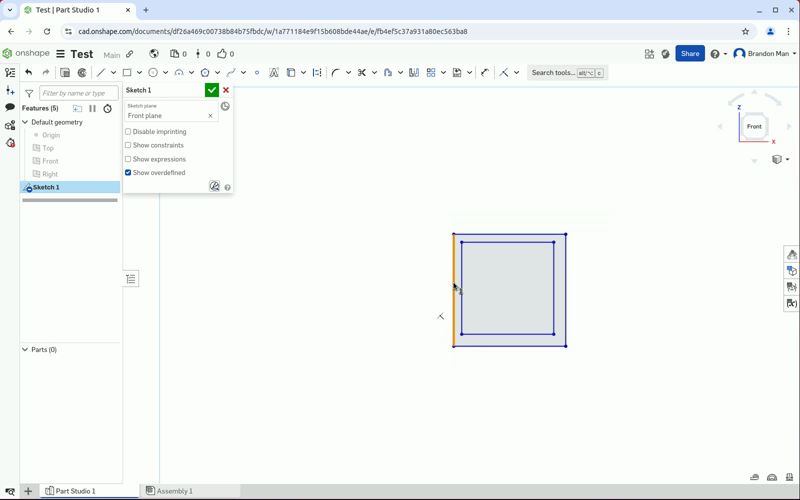
scroll(-6)
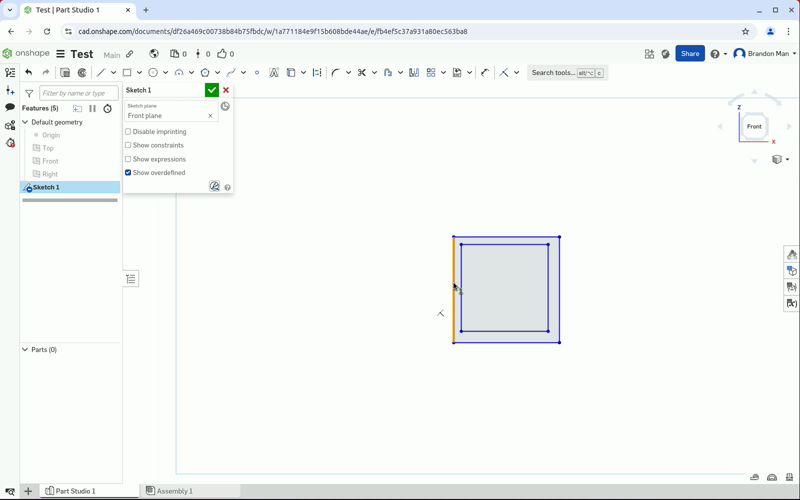
scroll(-6)
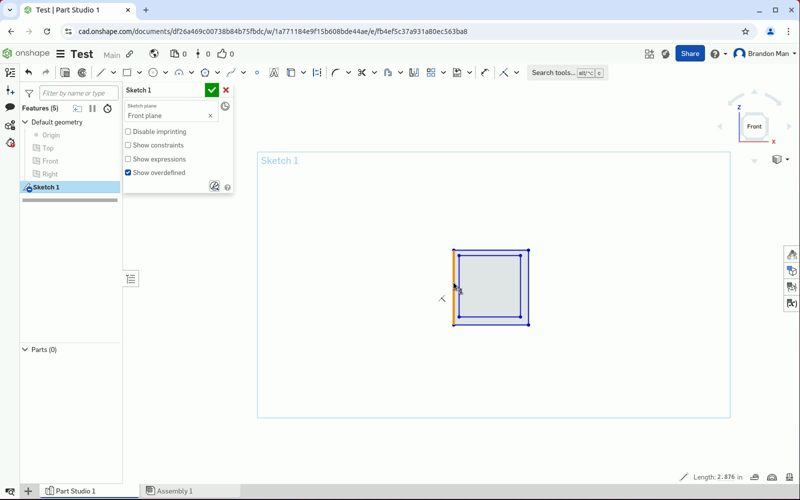
scroll(-6)
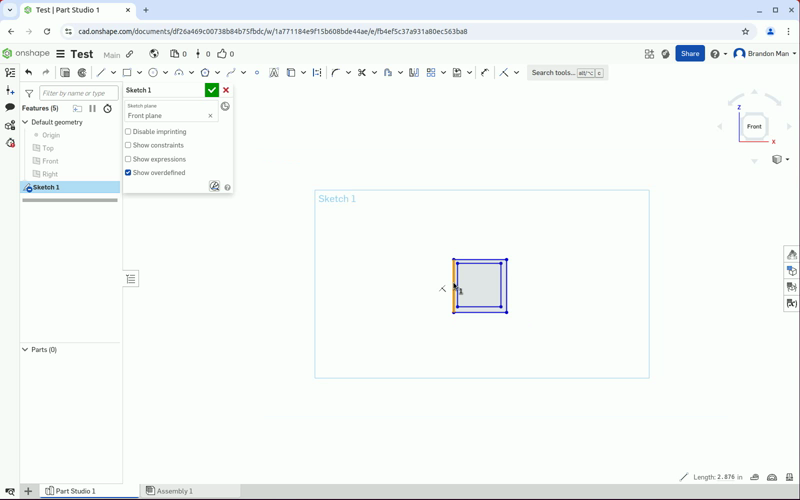
scroll(-6)
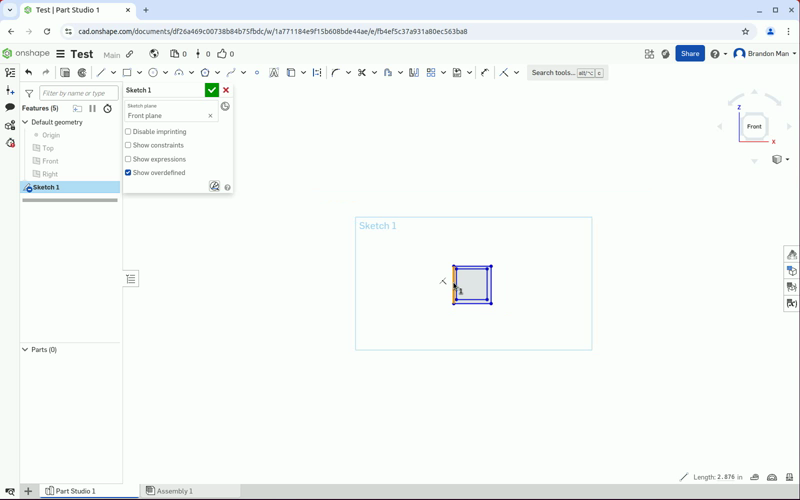
scroll(-6)
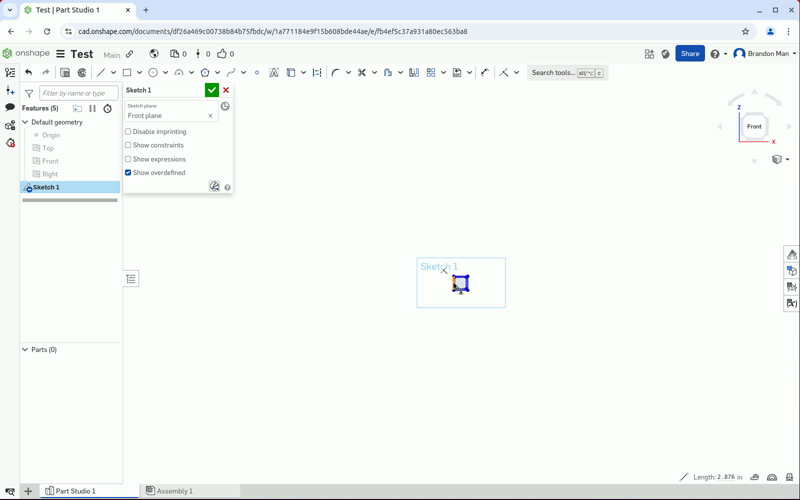
mouse_move(73, 352)
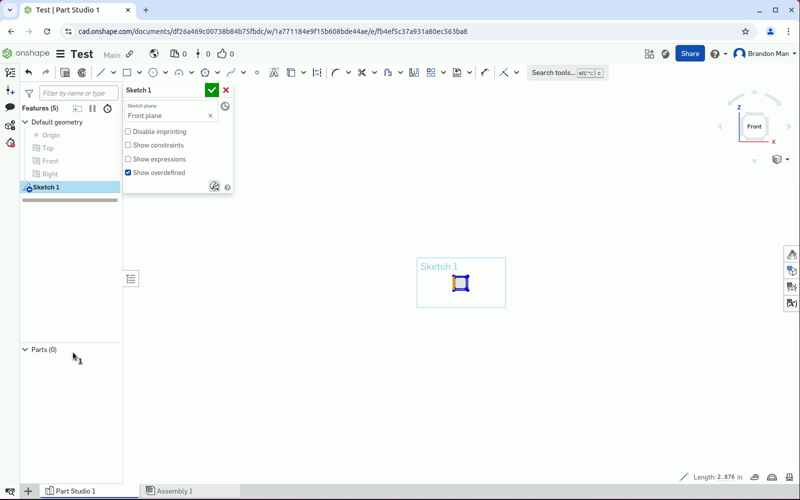
key(shift+y)
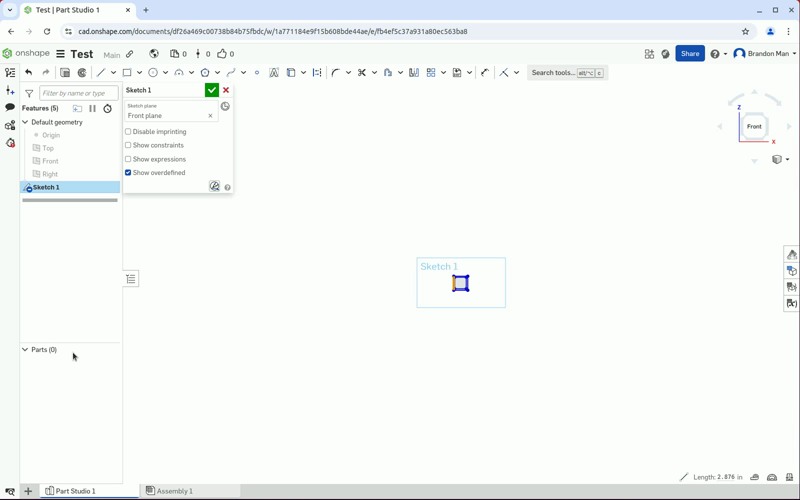
key(shift+e)
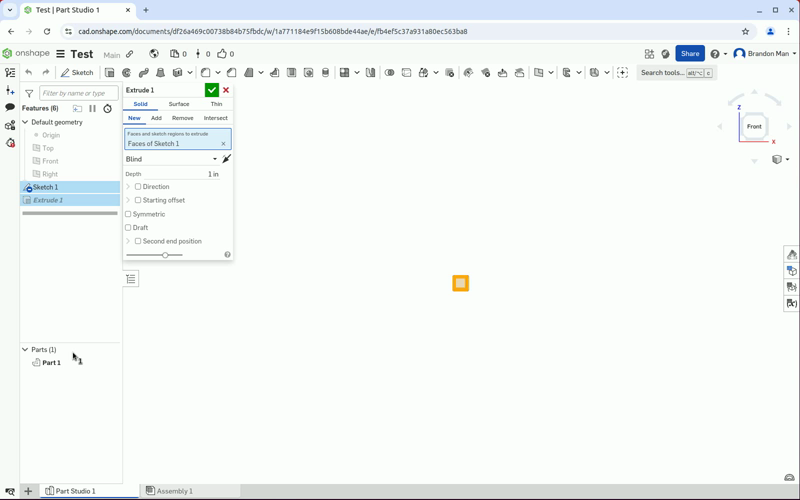
mouse_move(143, 106)
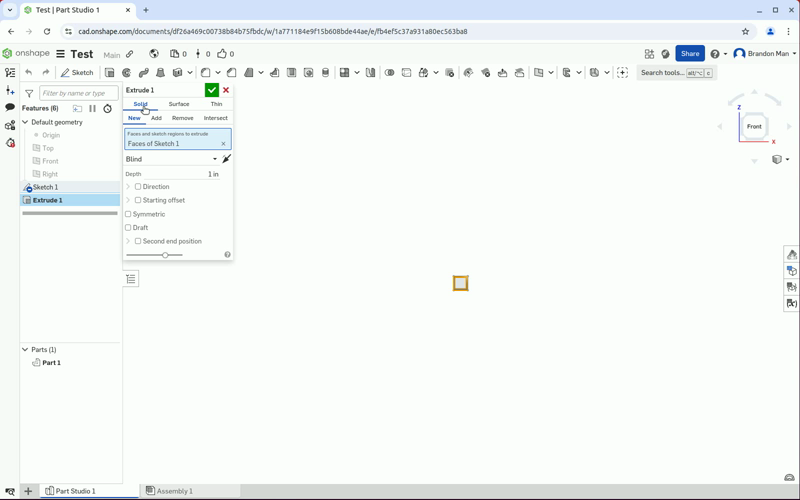
click(143, 106)
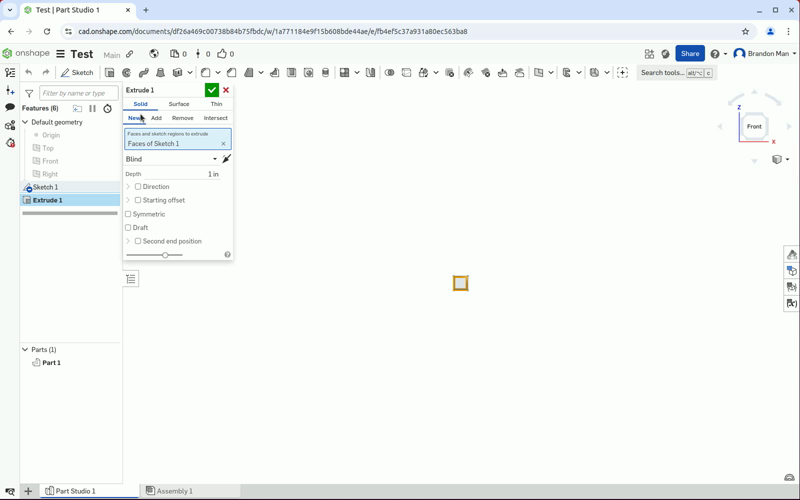
mouse_move(137, 120)
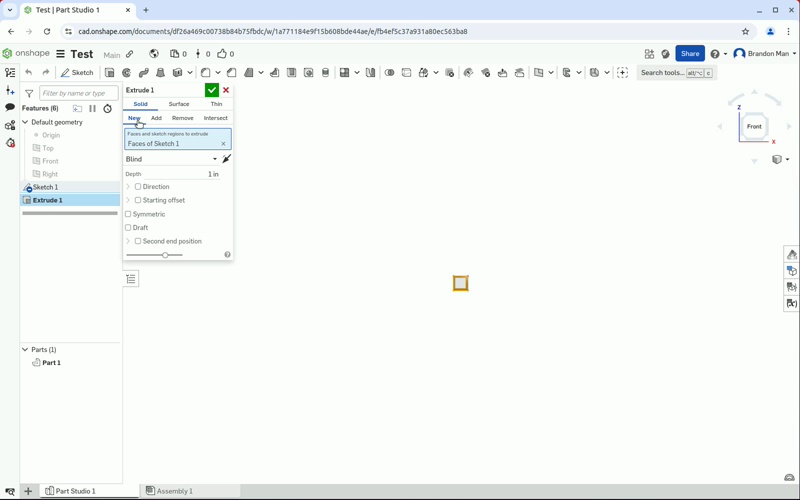
click(137, 120)
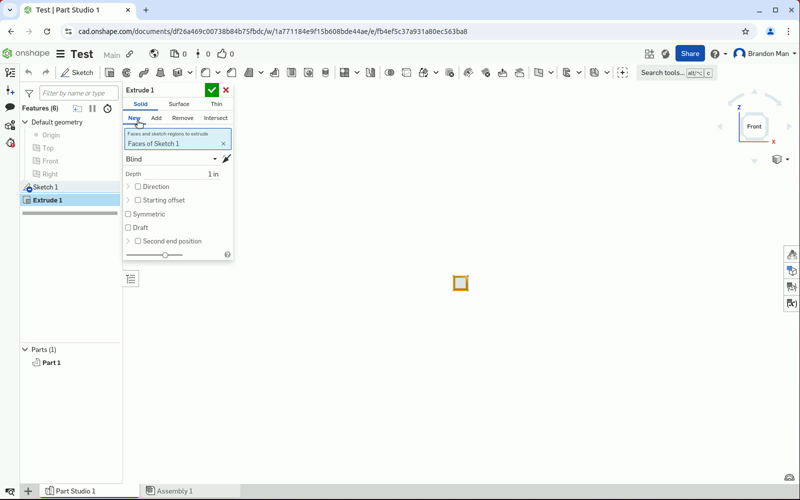
key(tab, 4)
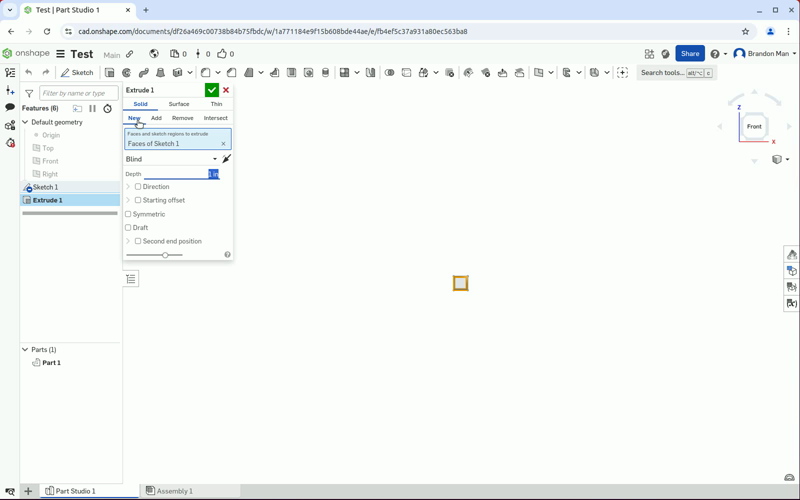
text(23.108)
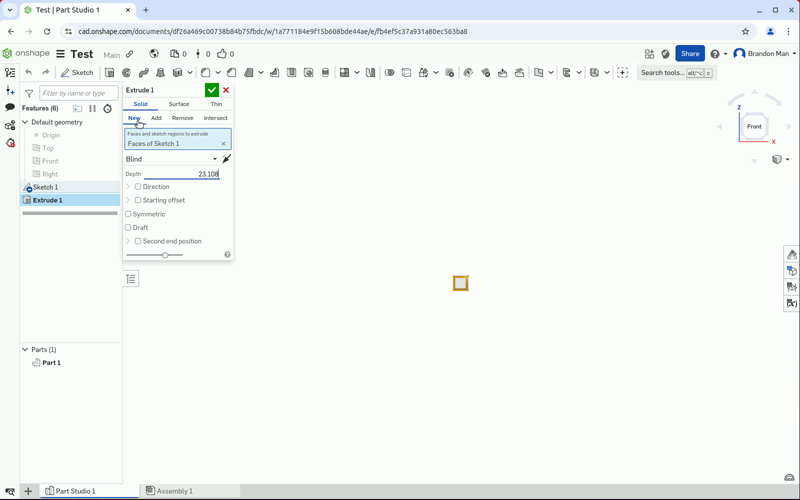
key(enter)
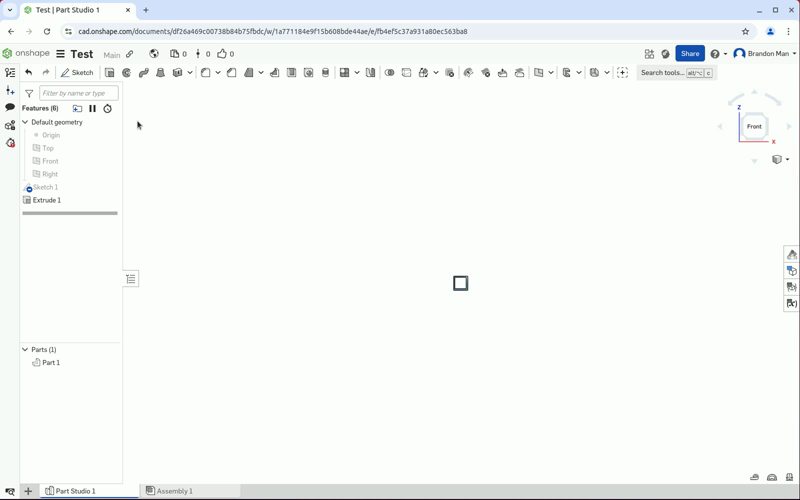
key(shift+h)
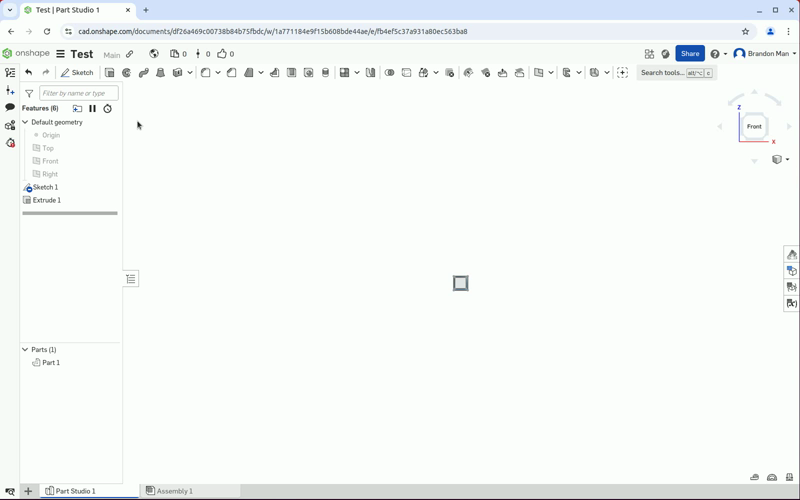
key(shift+h)
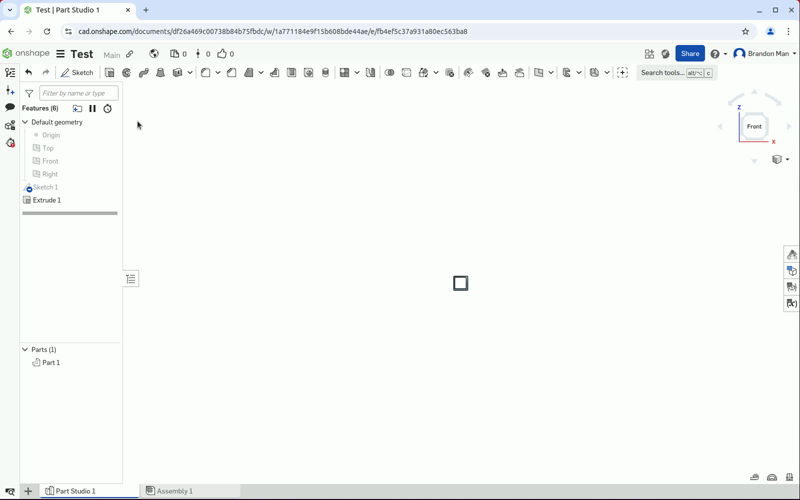
mouse_move(73, 189)
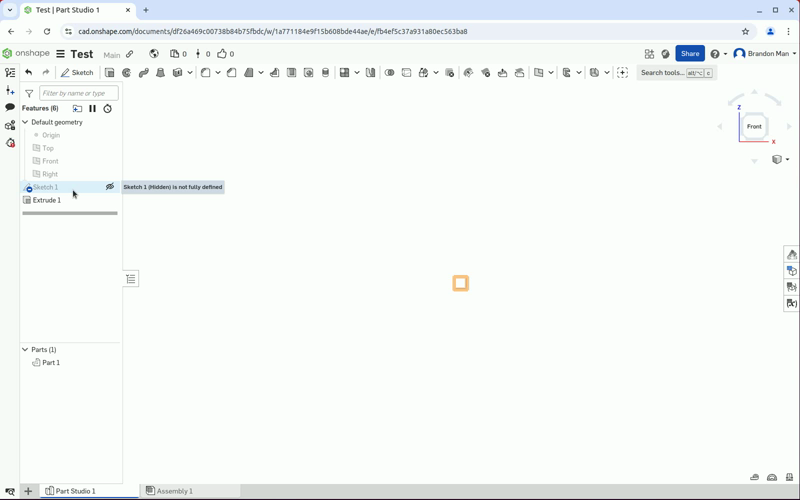
click(73, 189)
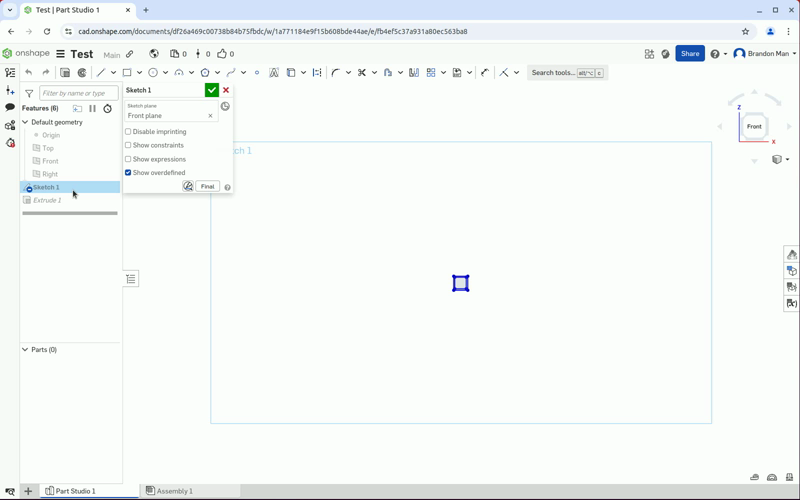
mouse_move(229, 92)
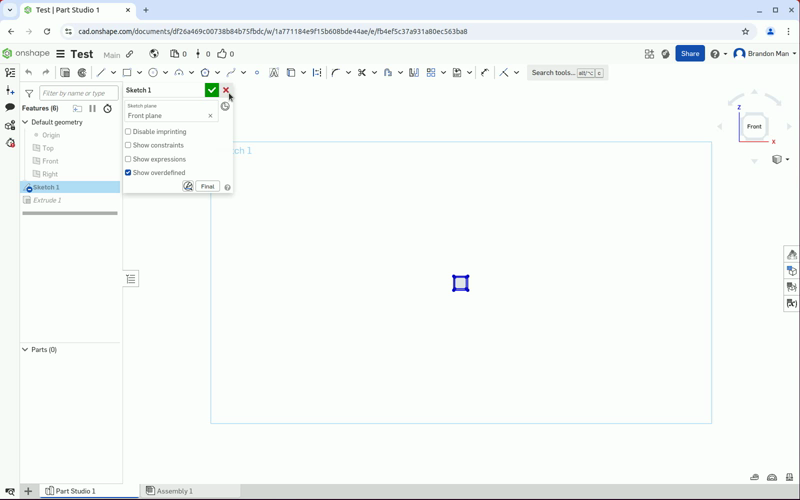
click(229, 92)
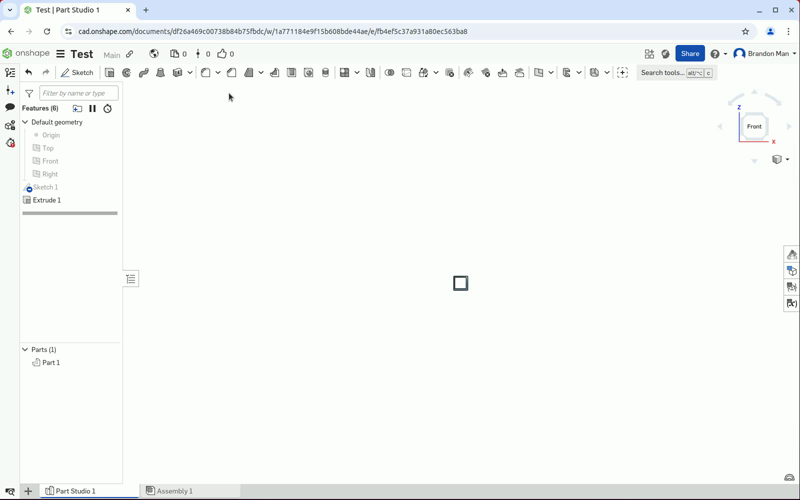
mouse_move(73, 352)
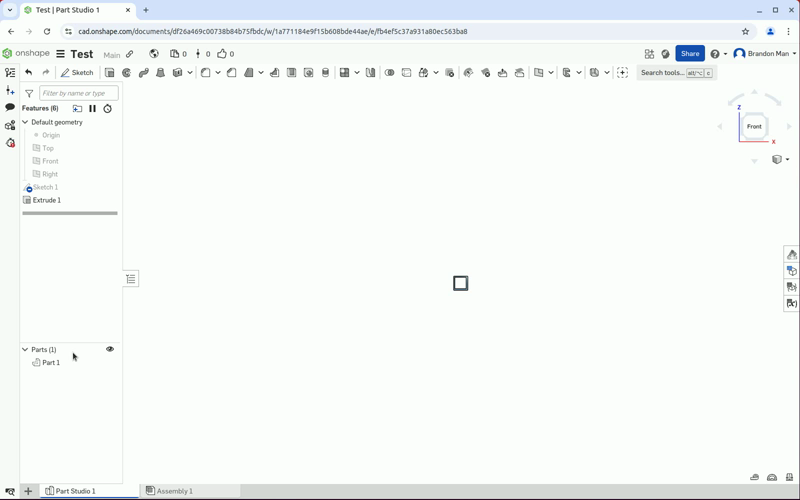
key(y)
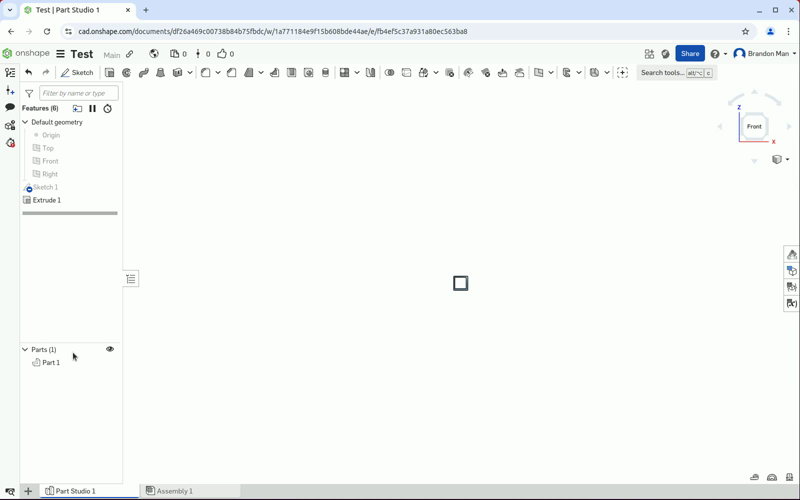
key(shift+p)
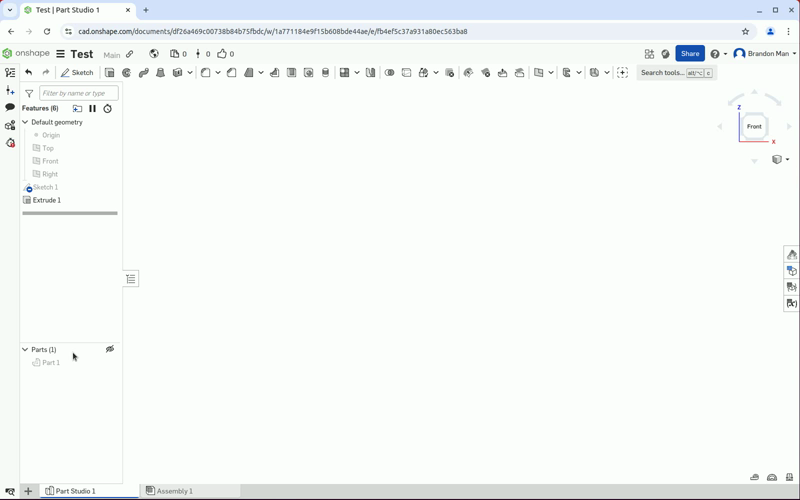
key(space)
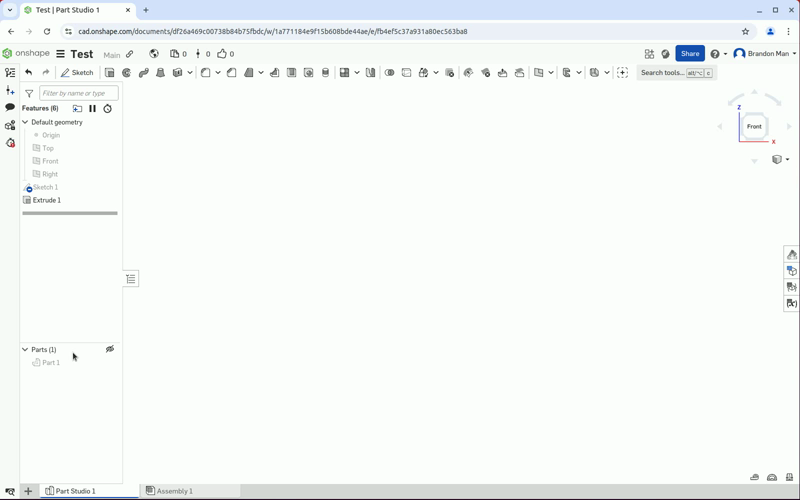
key_down(shift)
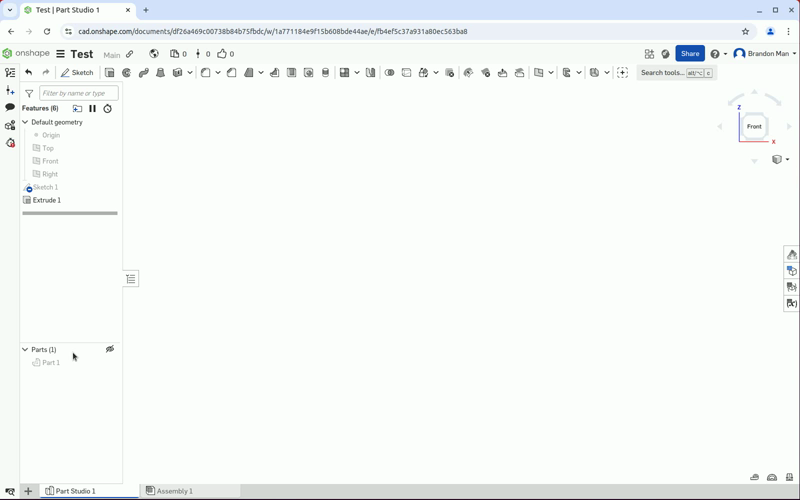
key(left)
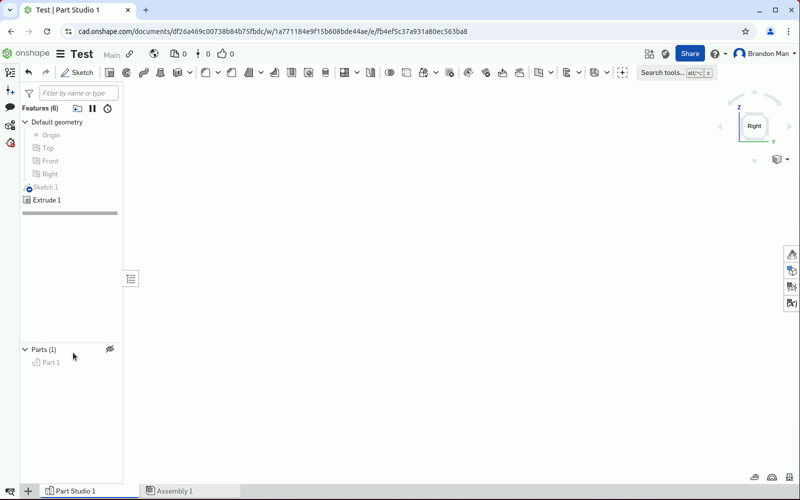
key_up(shift)
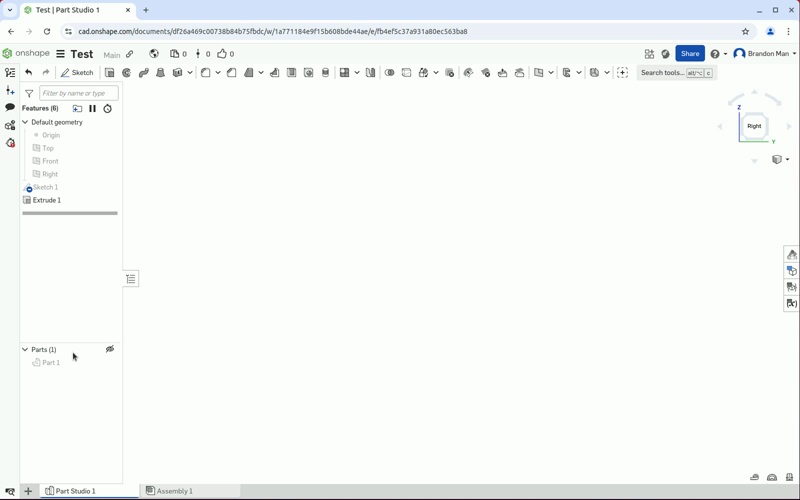
mouse_move(73, 352)
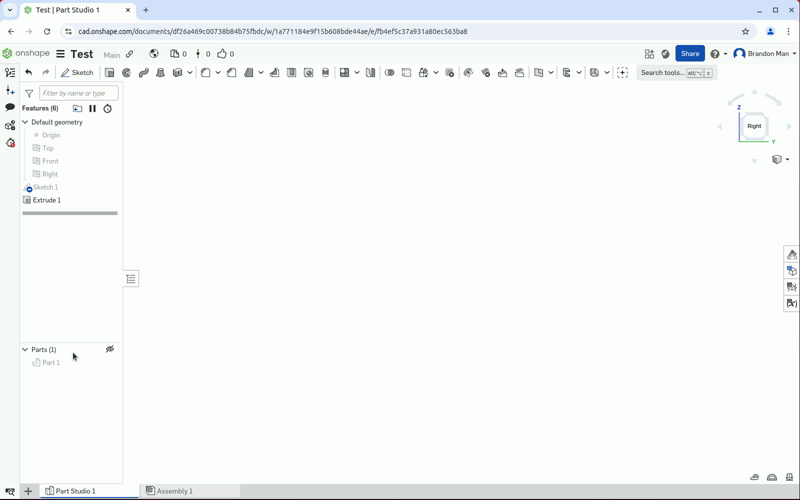
key(shift+y)
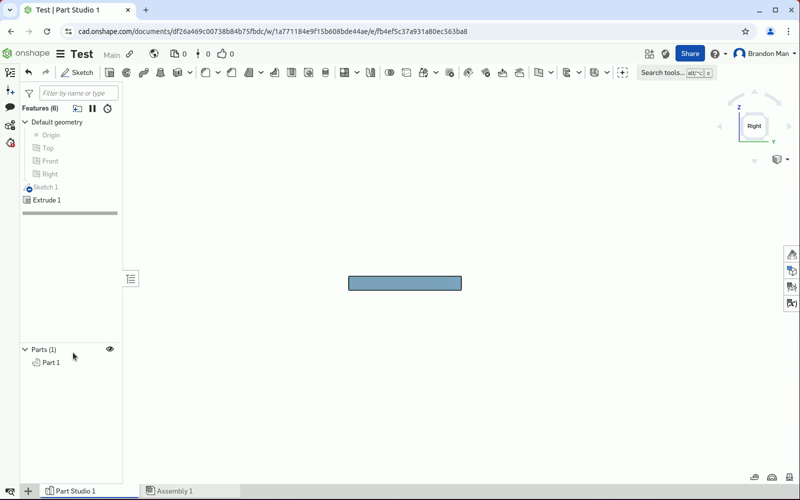
mouse_move(541, 75)
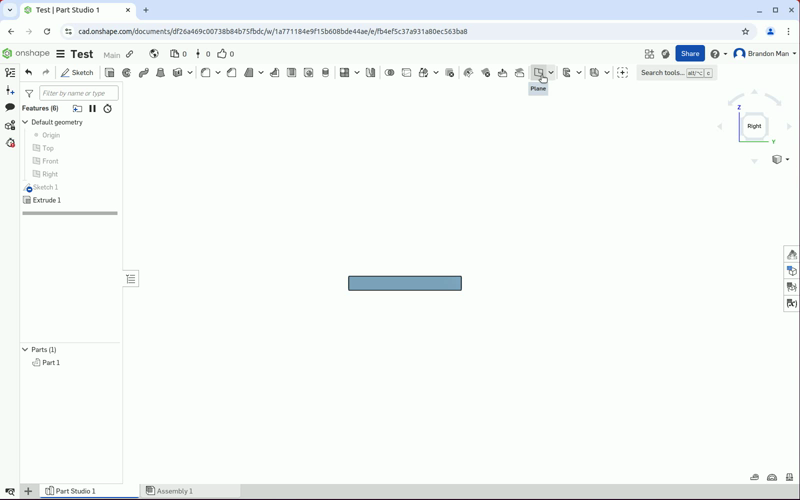
click(541, 75)
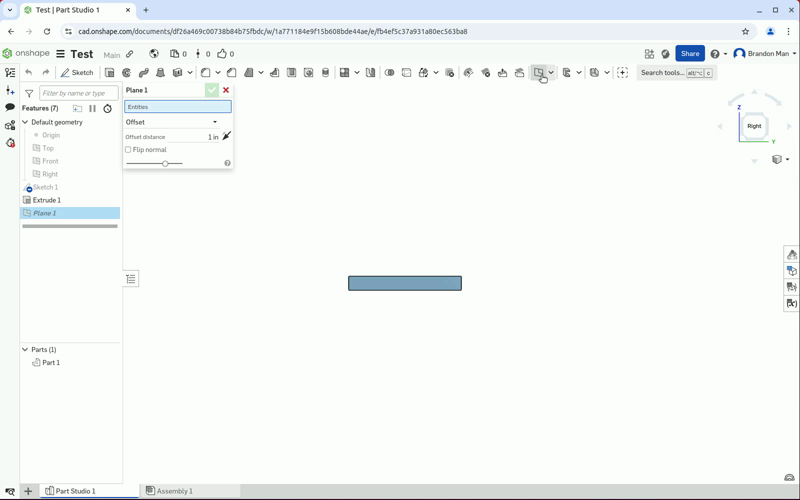
mouse_move(73, 176)
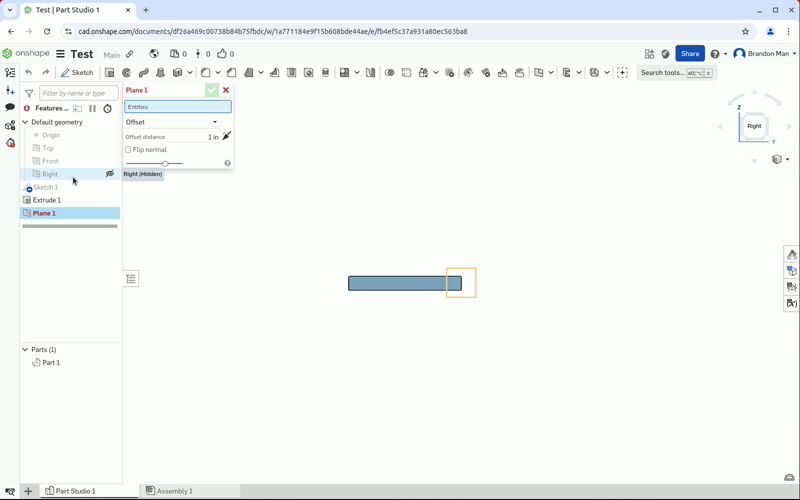
click(73, 176)
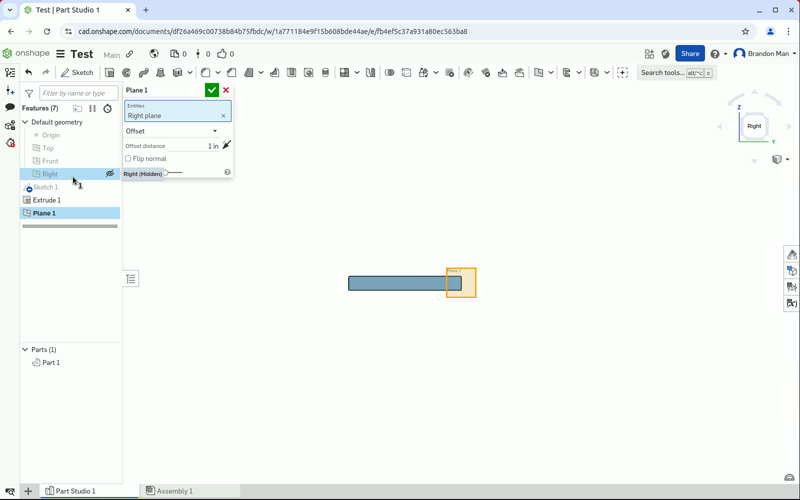
key(tab, 2)
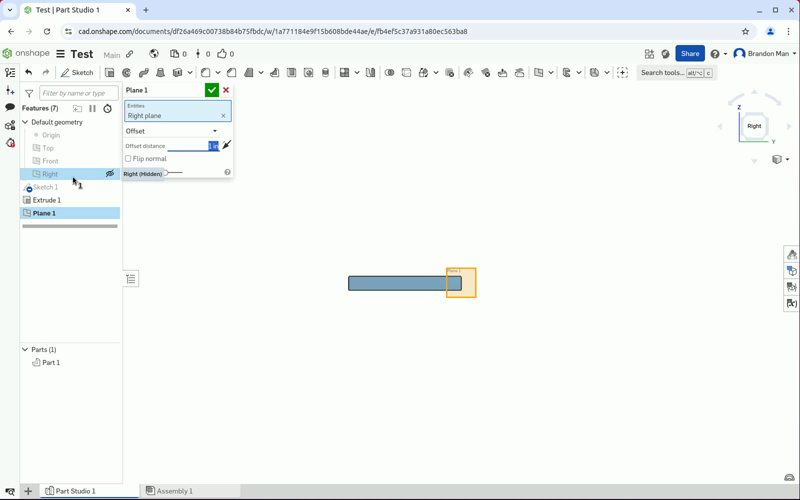
text(1.448)
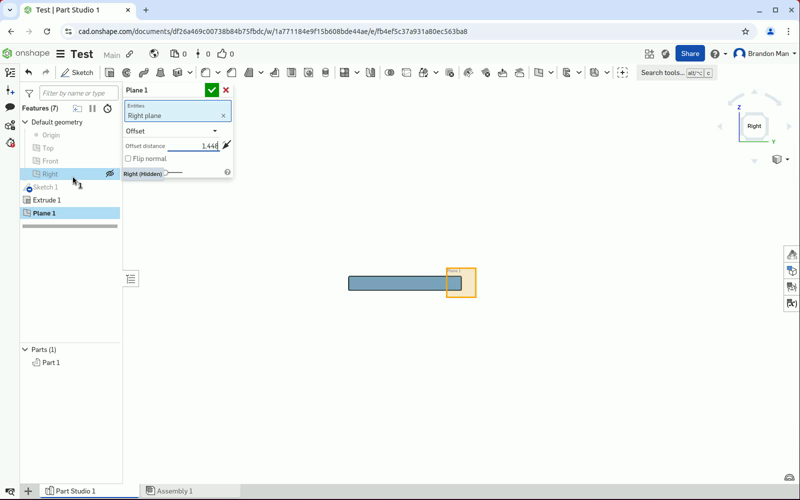
key(enter, 2)
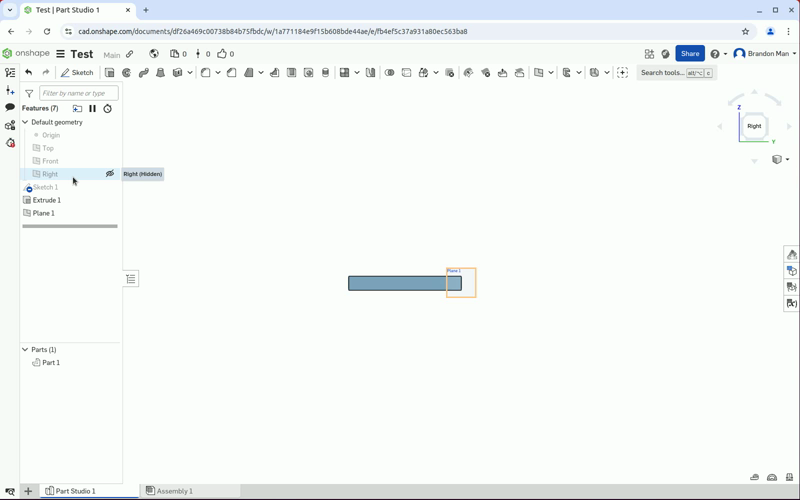
key(shift+s)
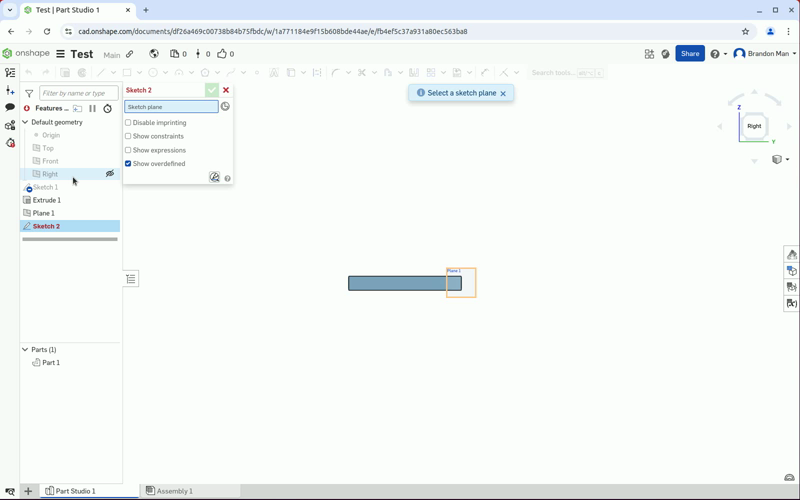
mouse_move(73, 215)
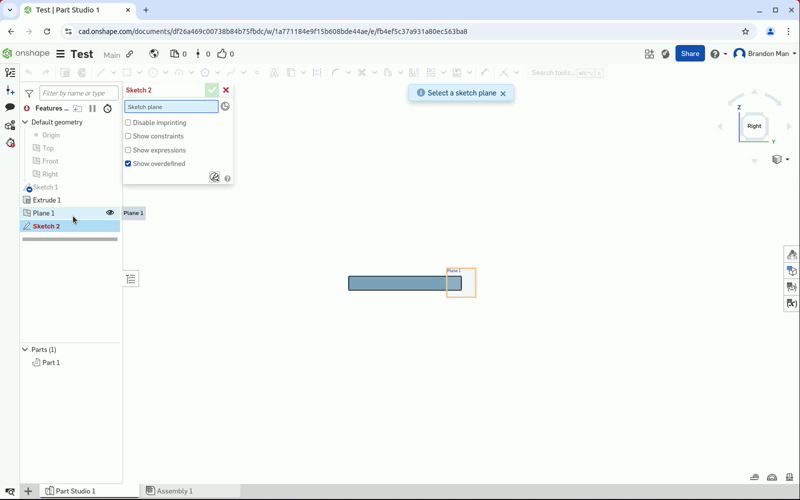
click(73, 215)
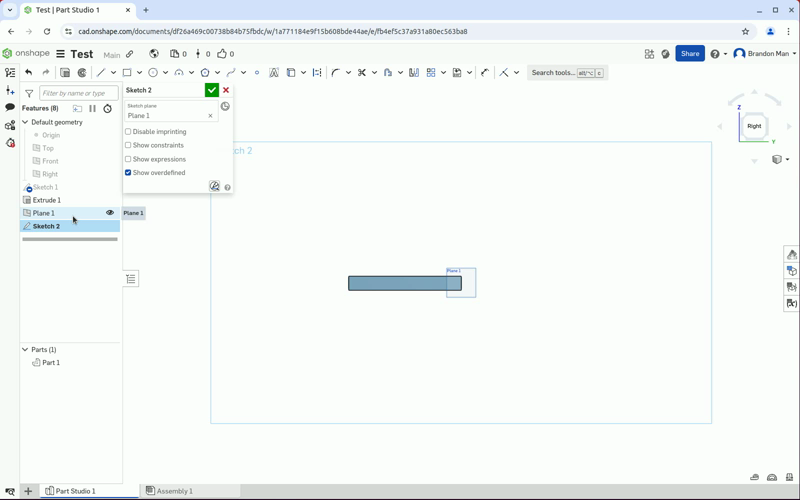
mouse_move(73, 352)
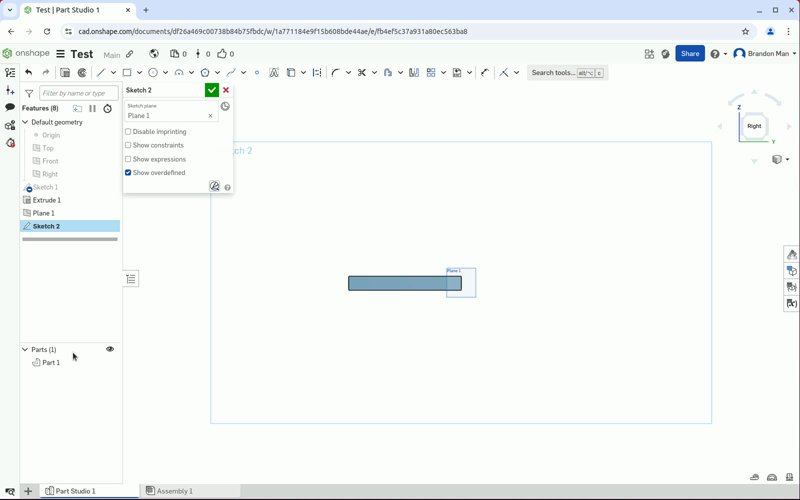
key(y)
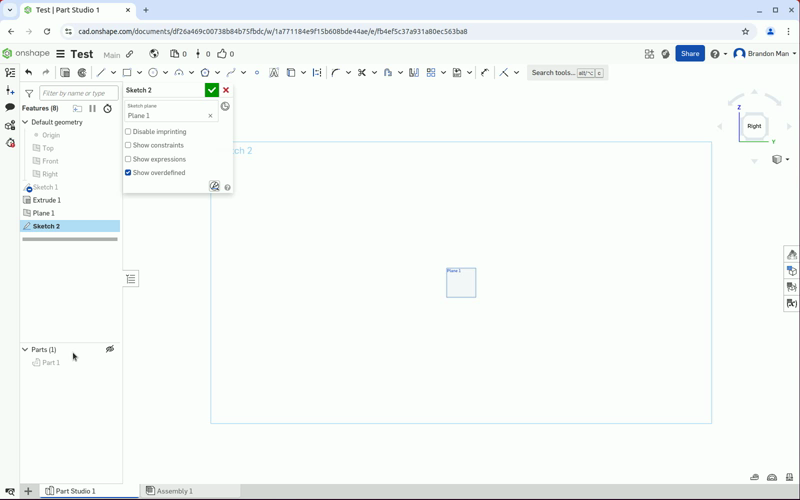
key(c)
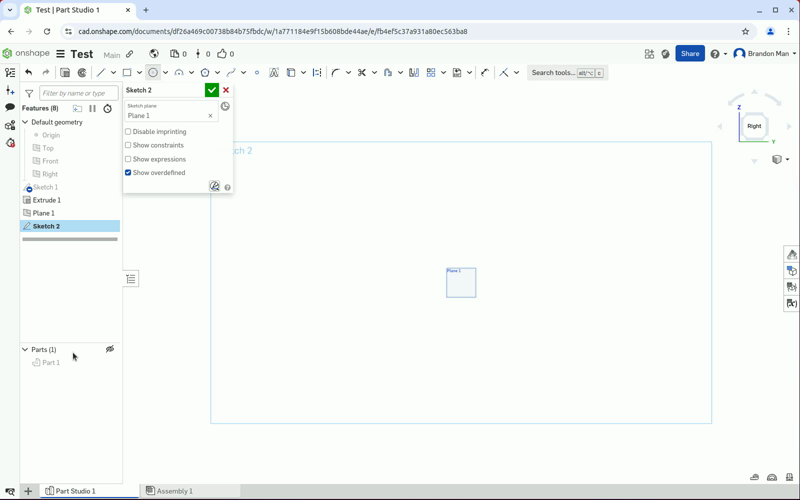
key_down(shift)
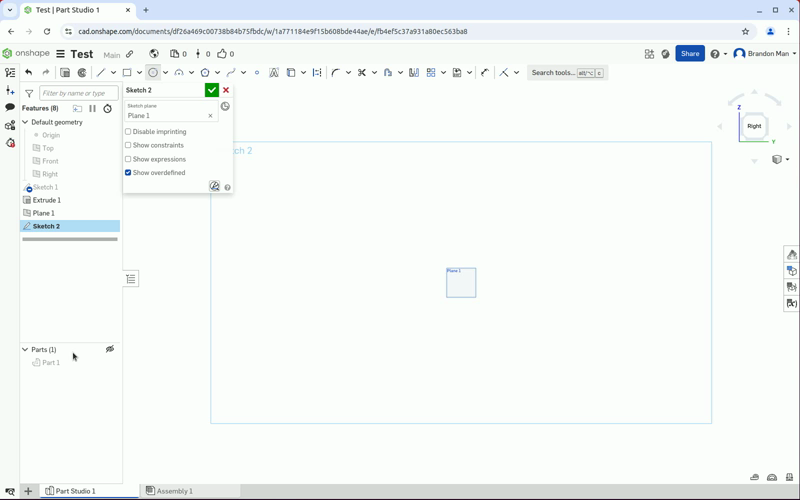
mouse_move(357, 282)
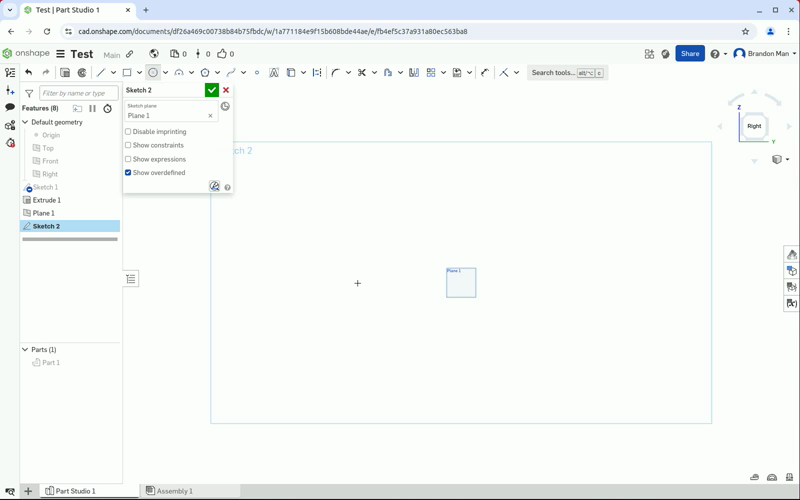
click(357, 282)
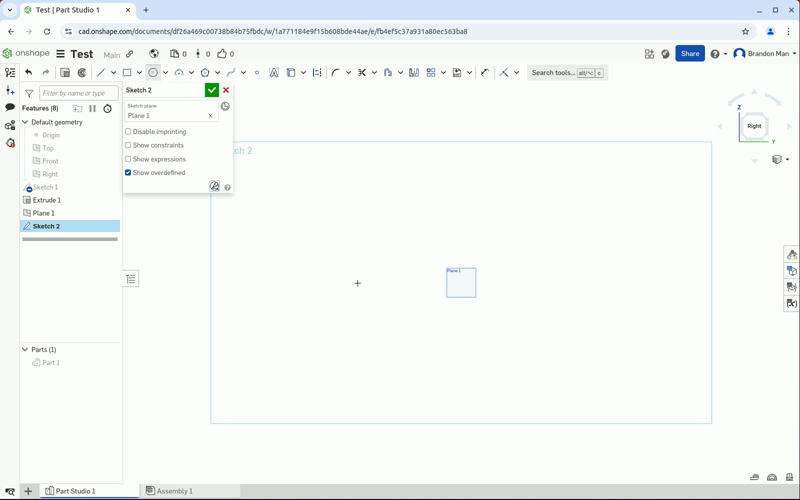
key_up(shift)
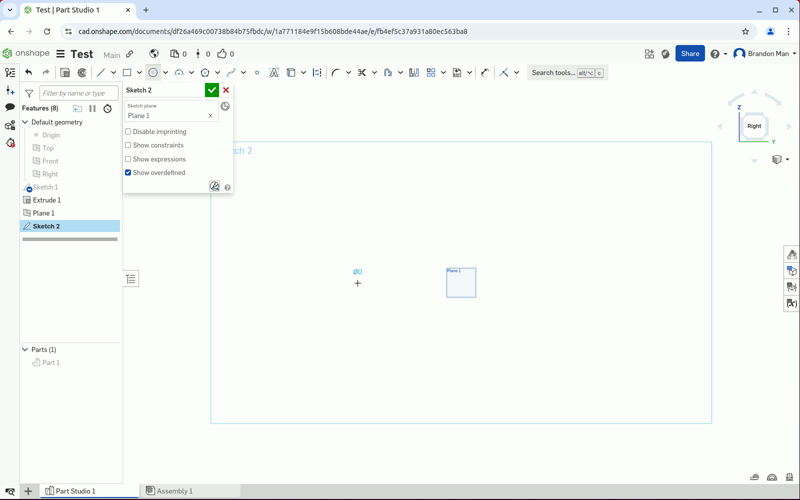
mouse_move(363, 282)
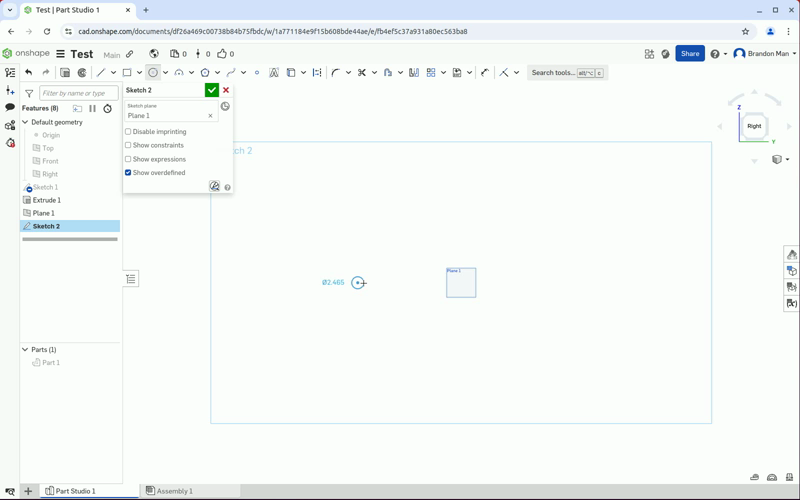
click(363, 282)
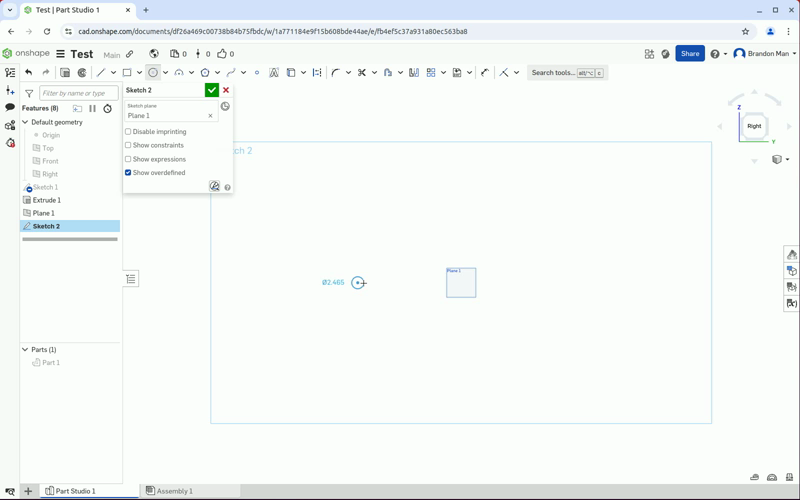
key(esc)
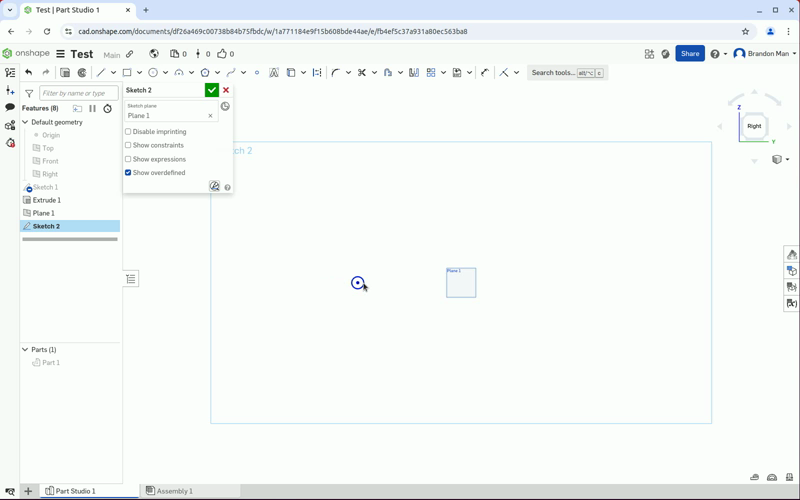
key(c)
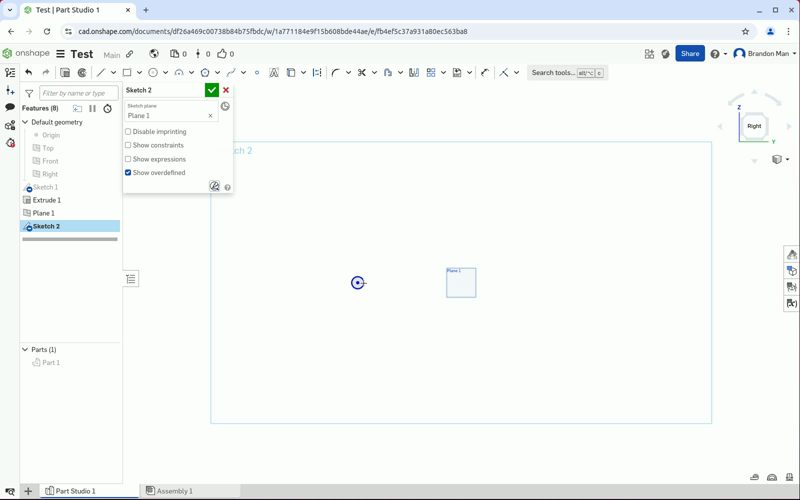
key_down(shift)
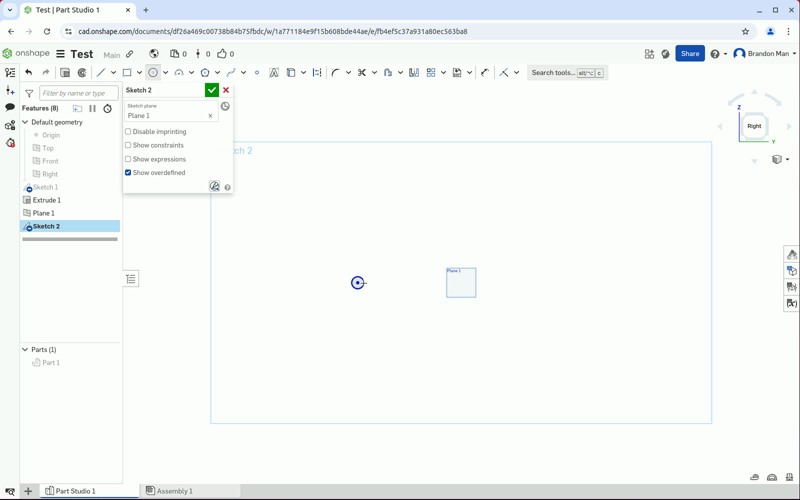
mouse_move(357, 282)
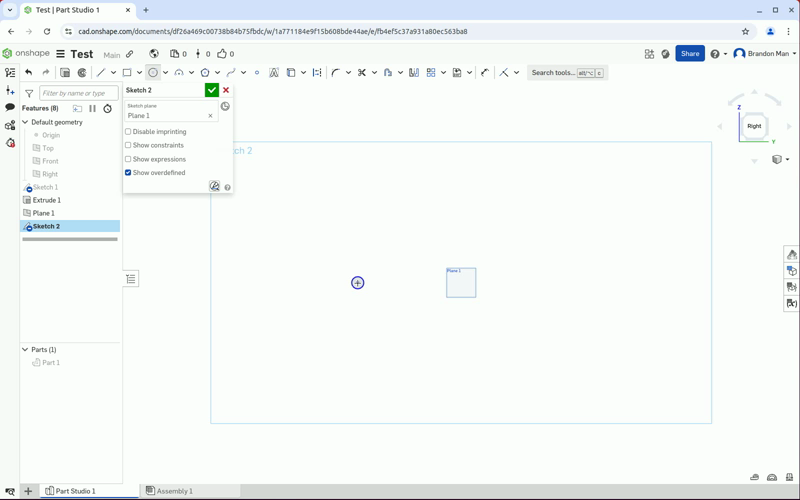
click(357, 282)
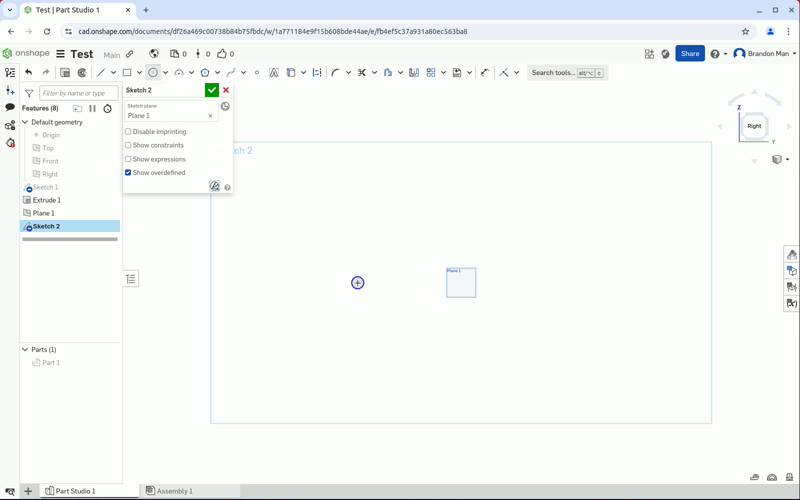
key_up(shift)
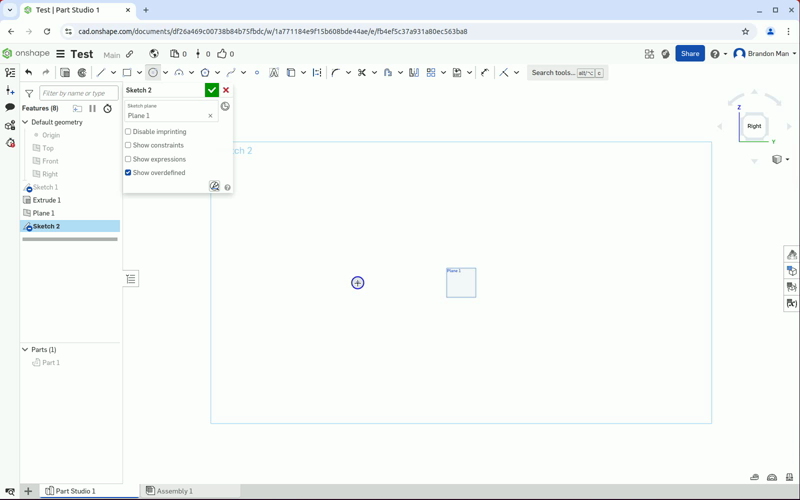
mouse_move(362, 282)
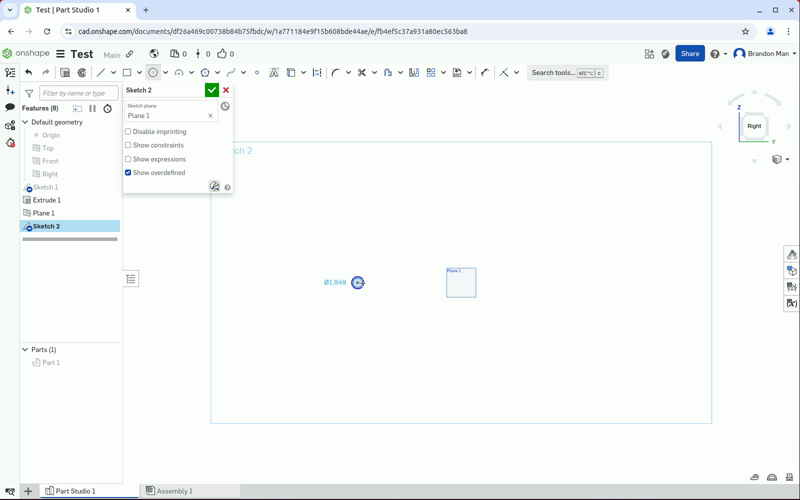
scroll(6)
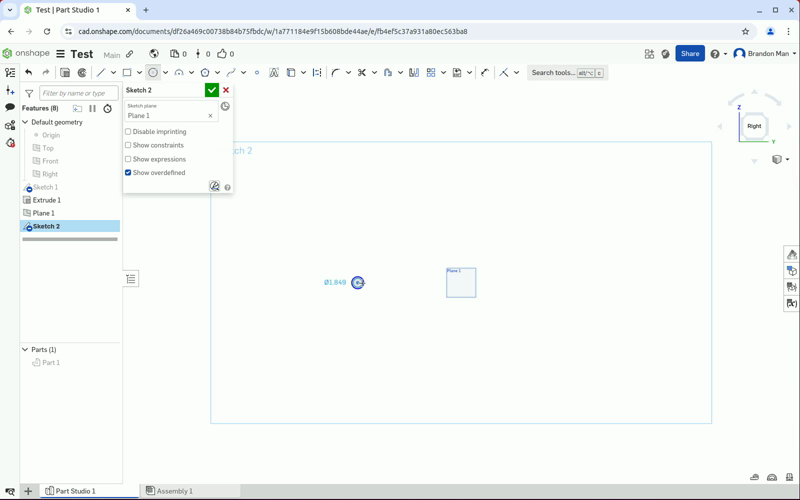
scroll(6)
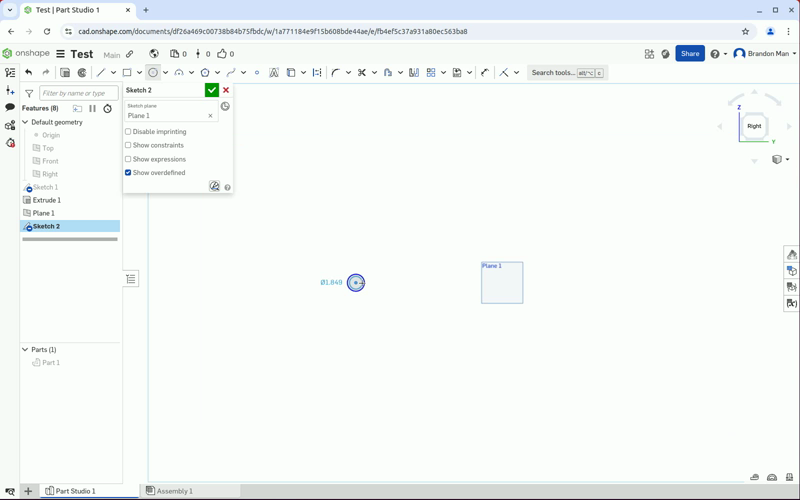
scroll(6)
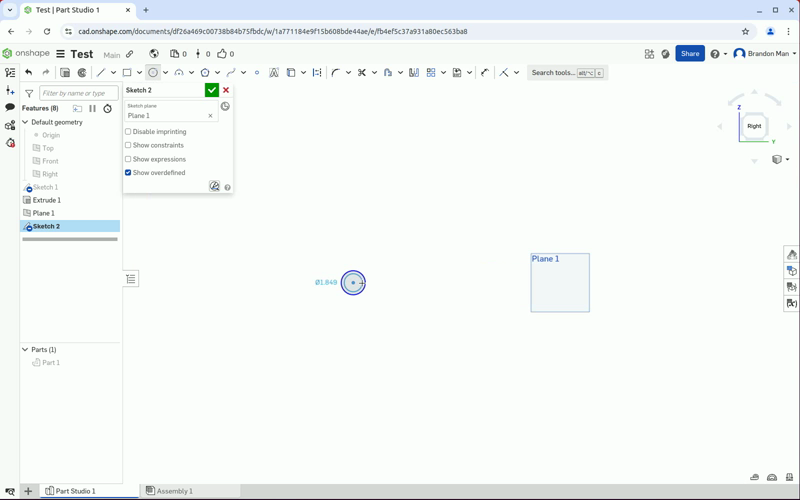
scroll(6)
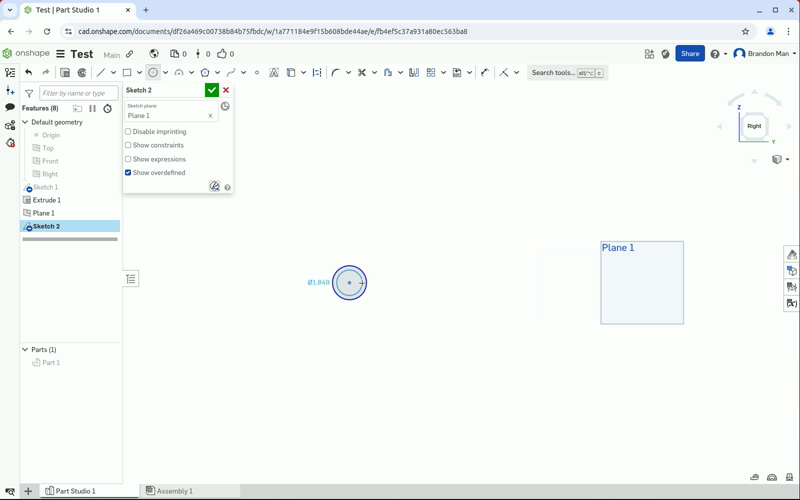
scroll(6)
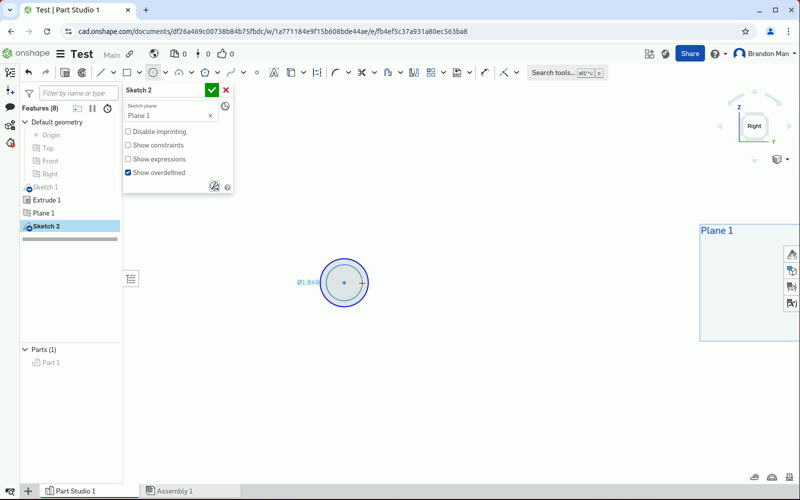
scroll(6)
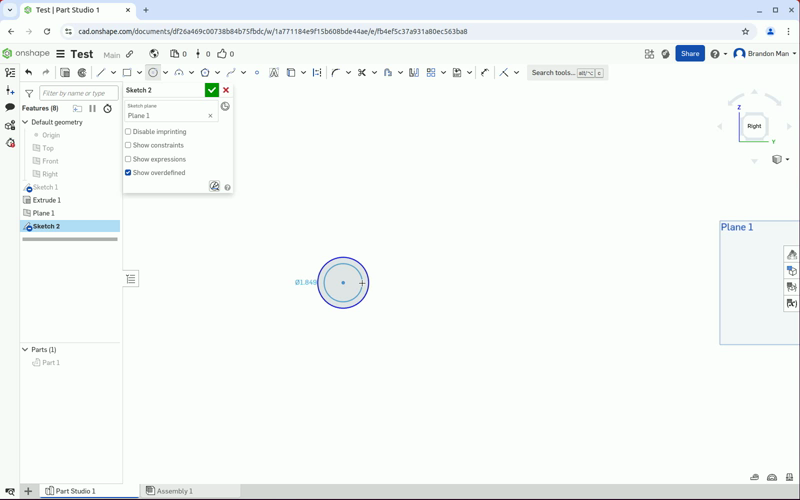
scroll(6)
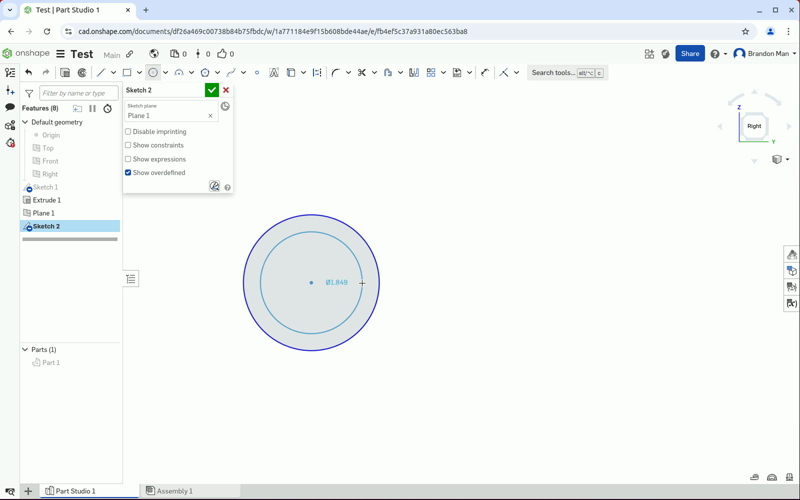
click(362, 282)
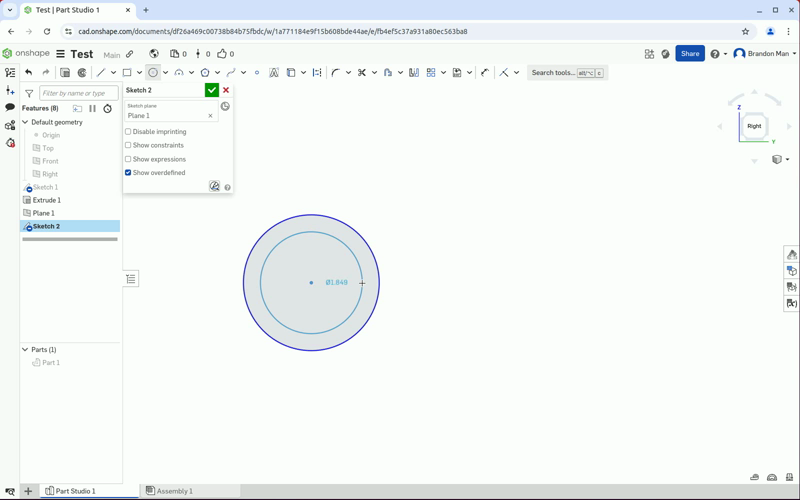
scroll(-6)
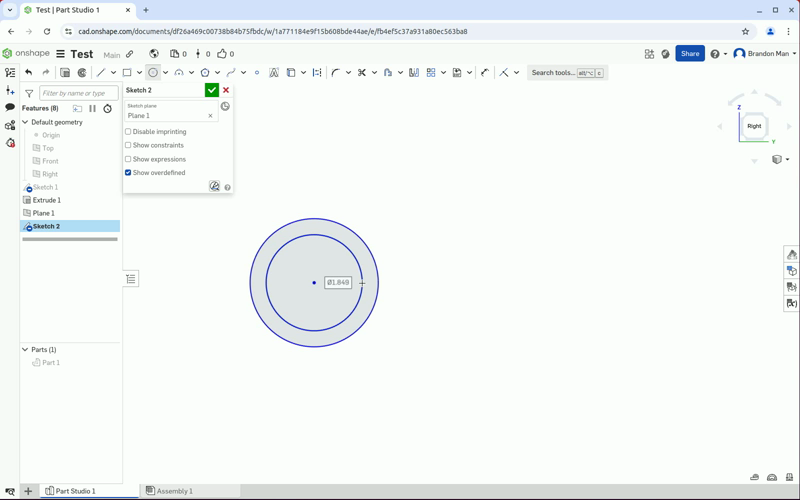
scroll(-6)
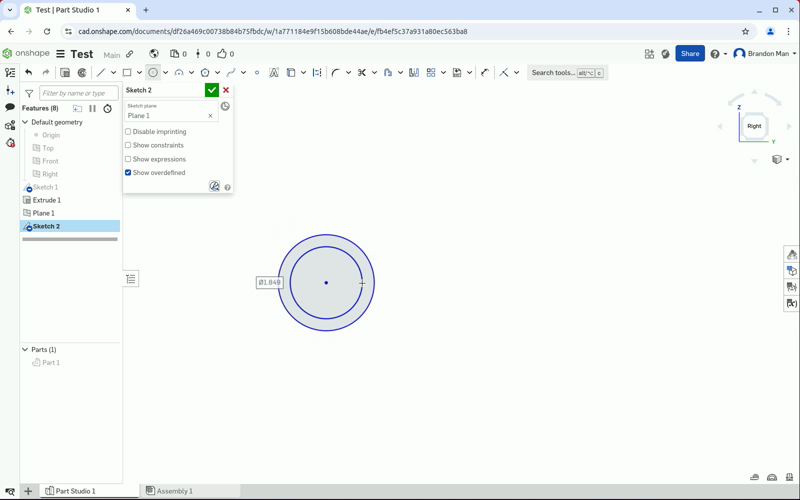
scroll(-6)
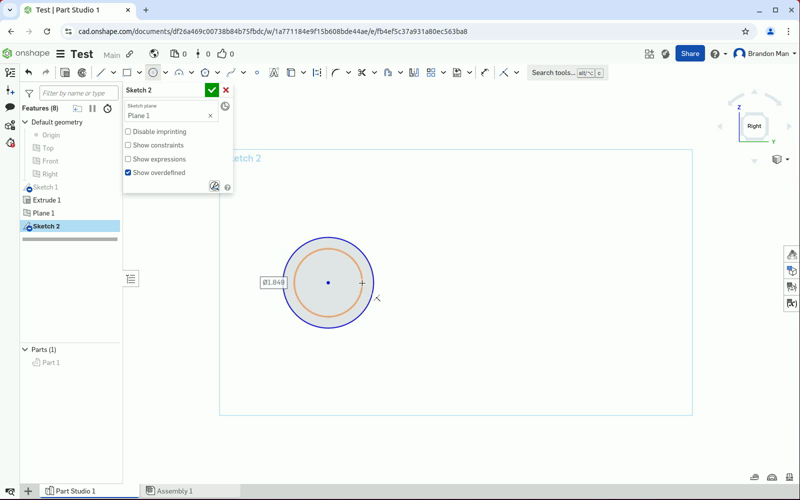
scroll(-6)
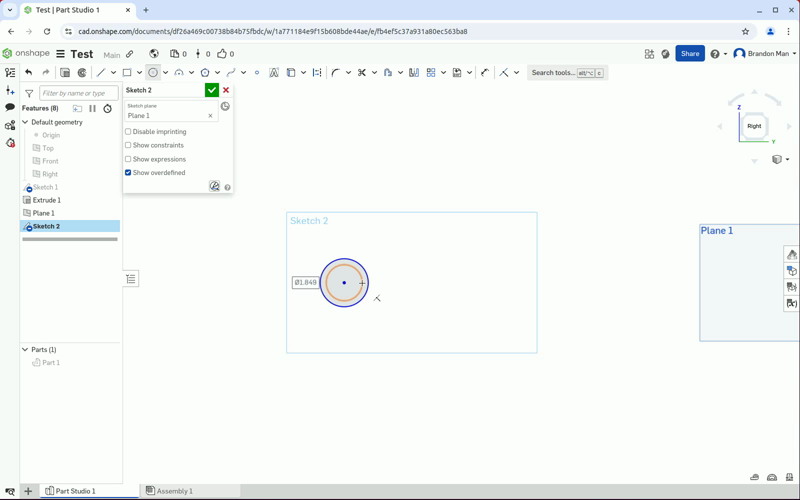
scroll(-6)
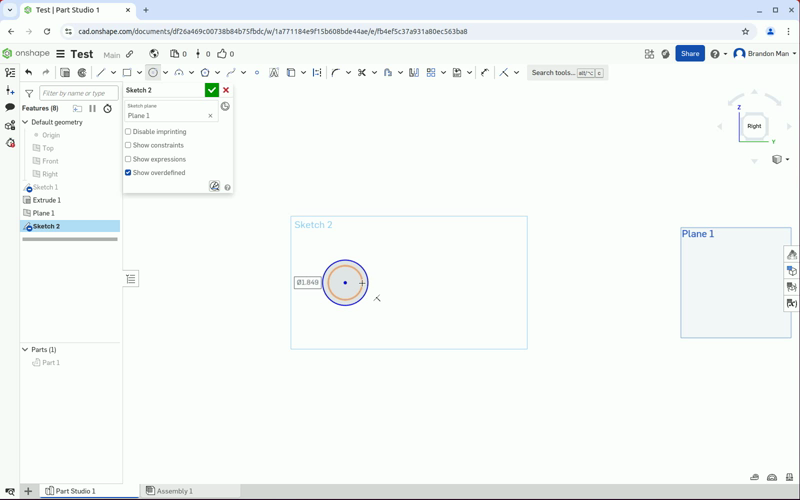
scroll(-6)
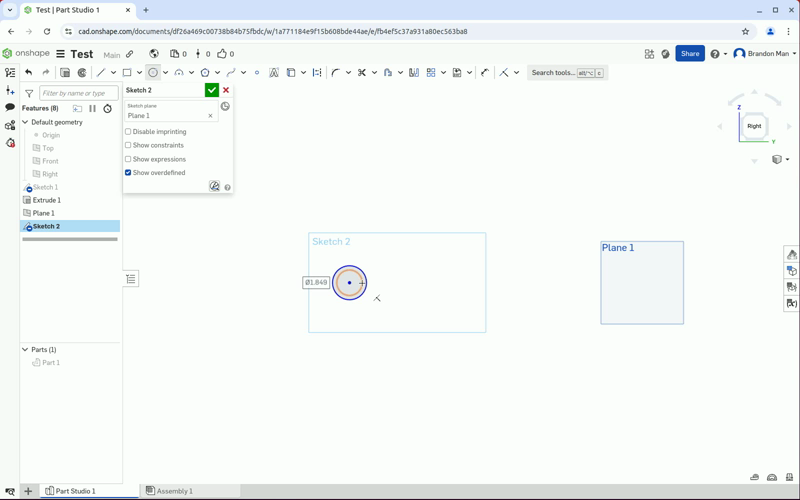
scroll(-6)
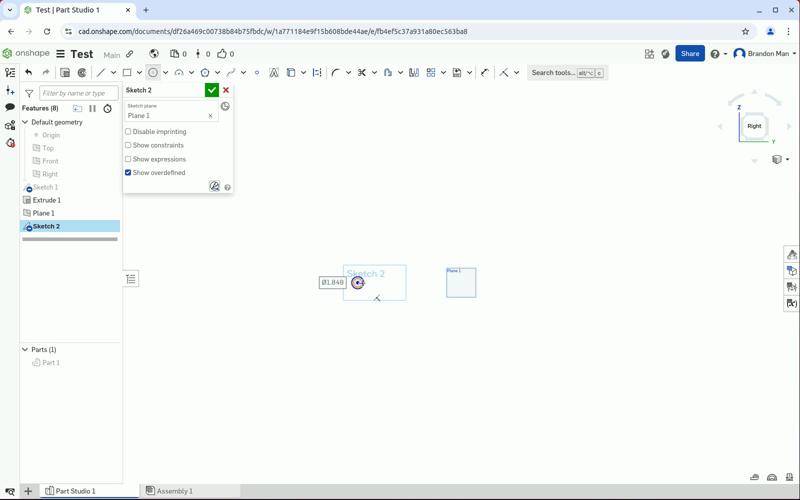
key(esc)
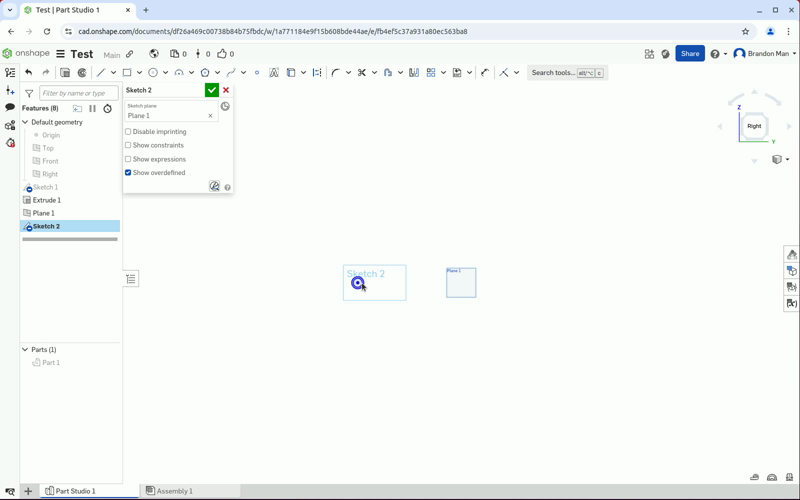
mouse_move(358, 277)
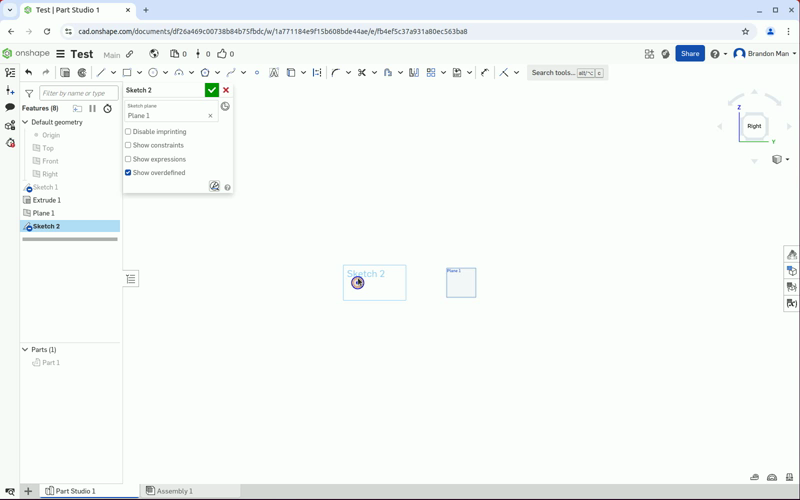
scroll(6)
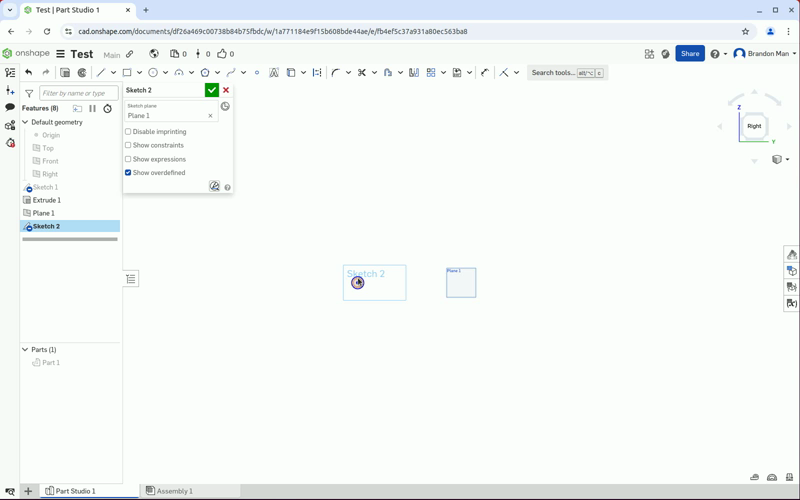
scroll(6)
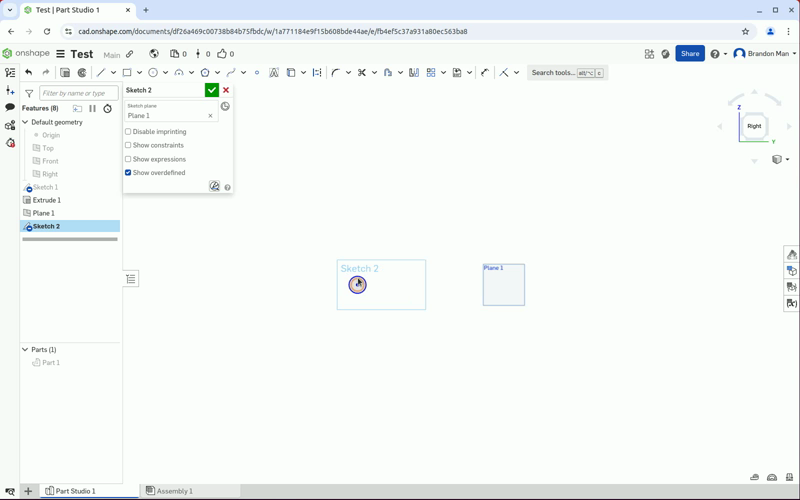
scroll(6)
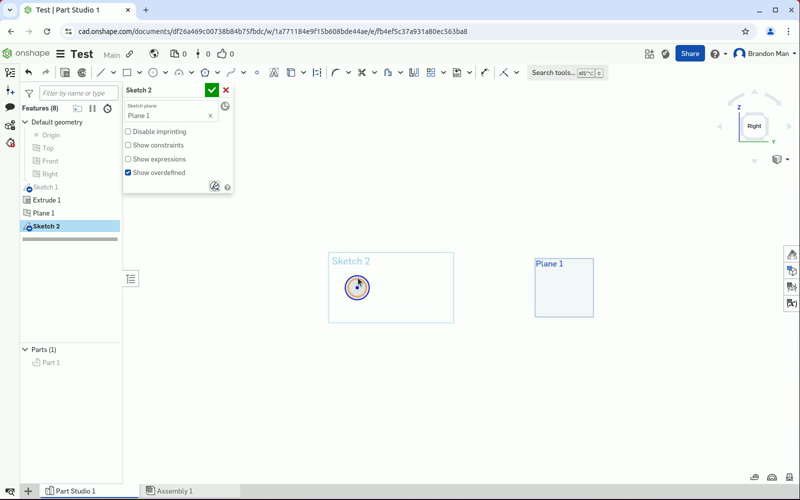
scroll(6)
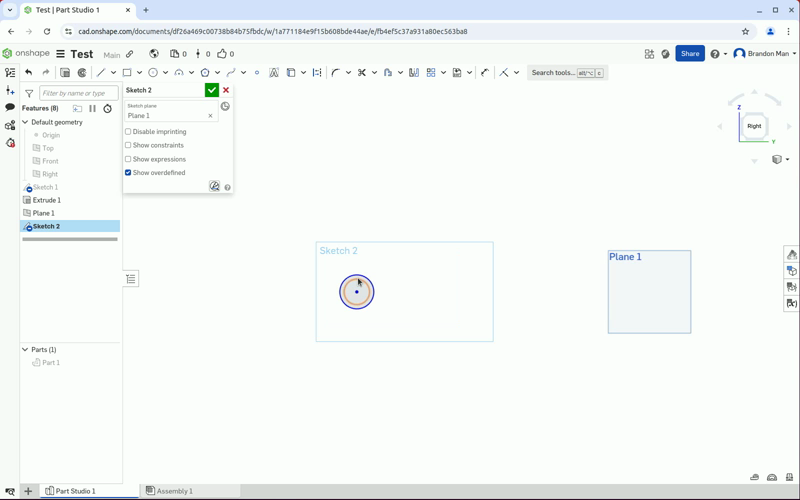
scroll(6)
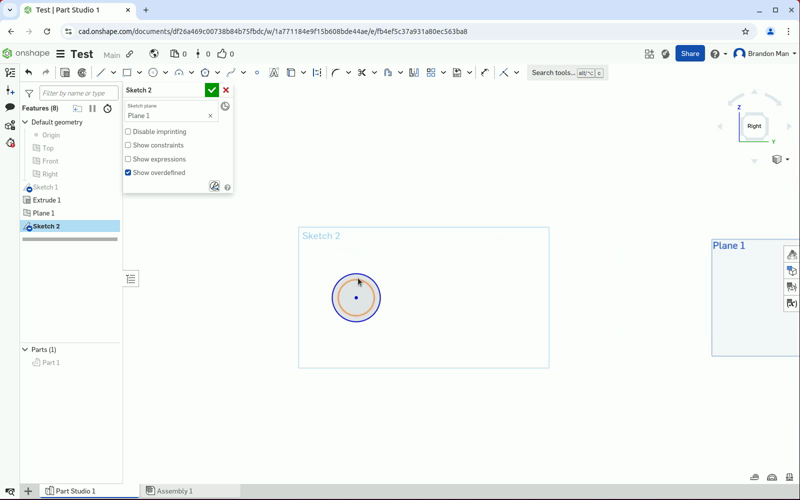
scroll(6)
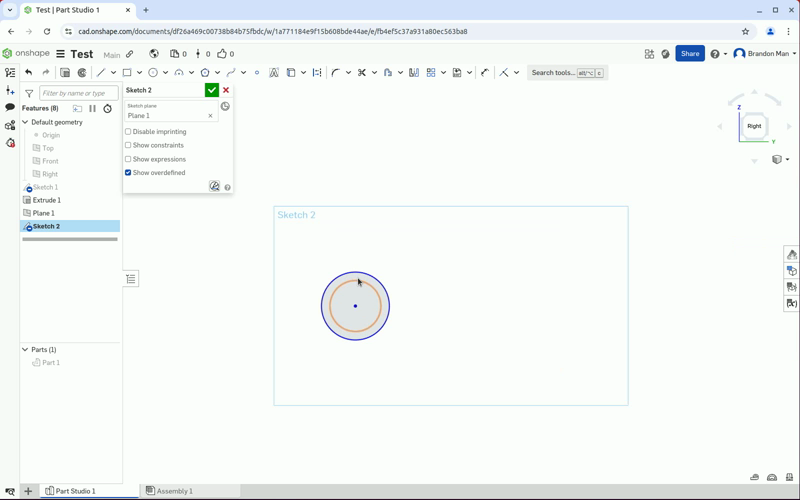
scroll(6)
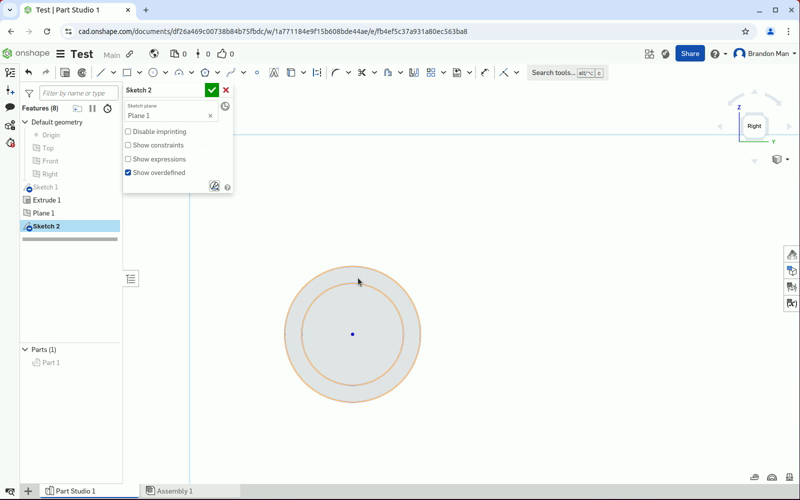
click(358, 277)
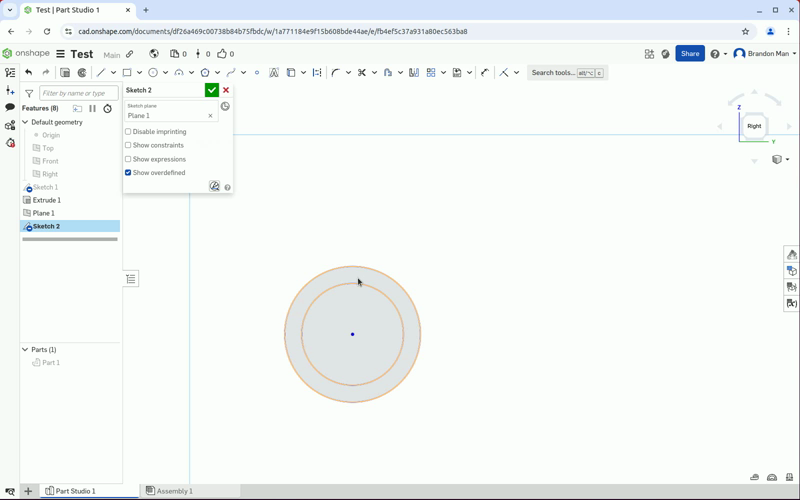
scroll(-6)
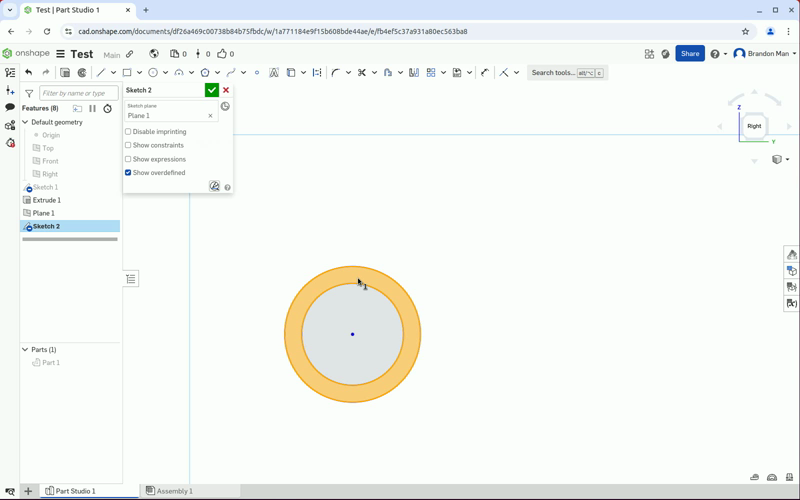
scroll(-6)
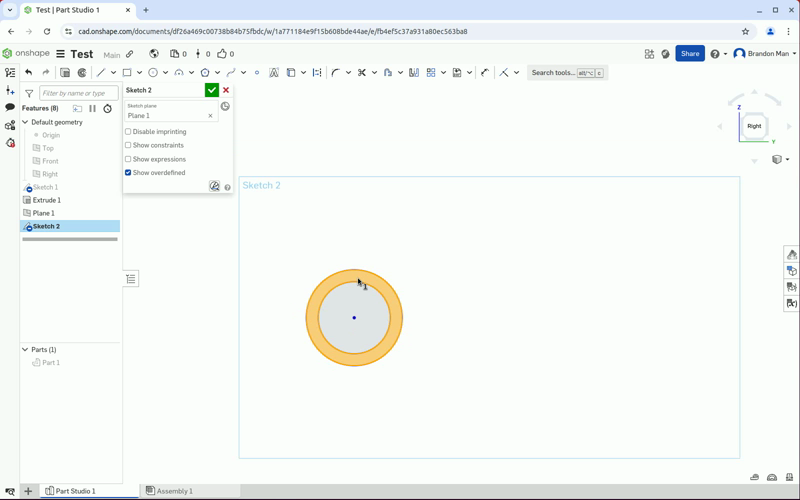
scroll(-6)
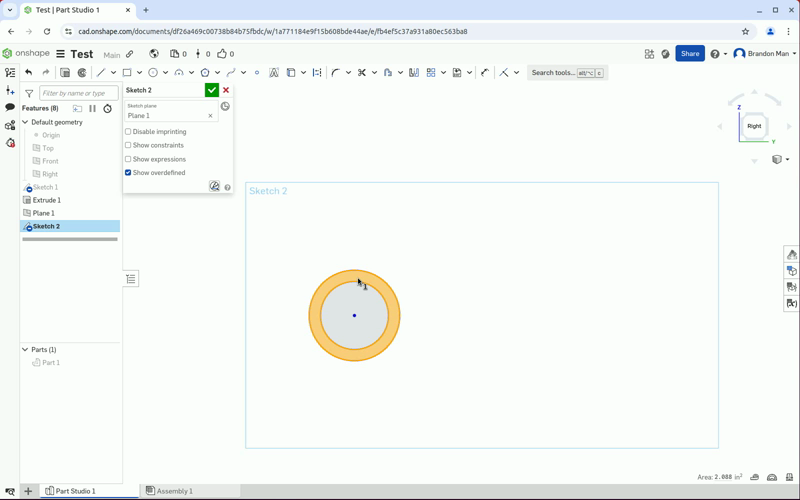
scroll(-6)
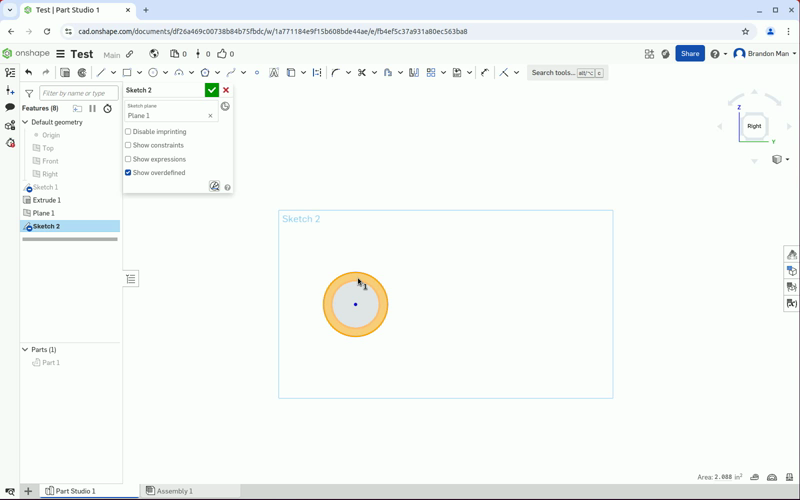
scroll(-6)
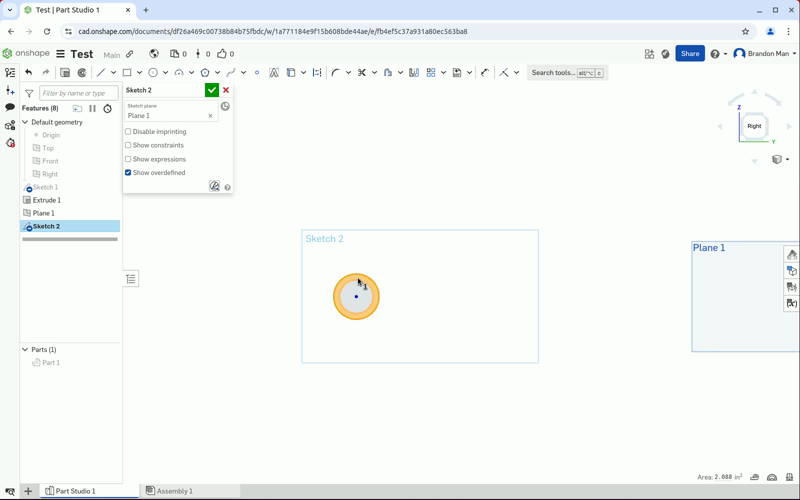
scroll(-6)
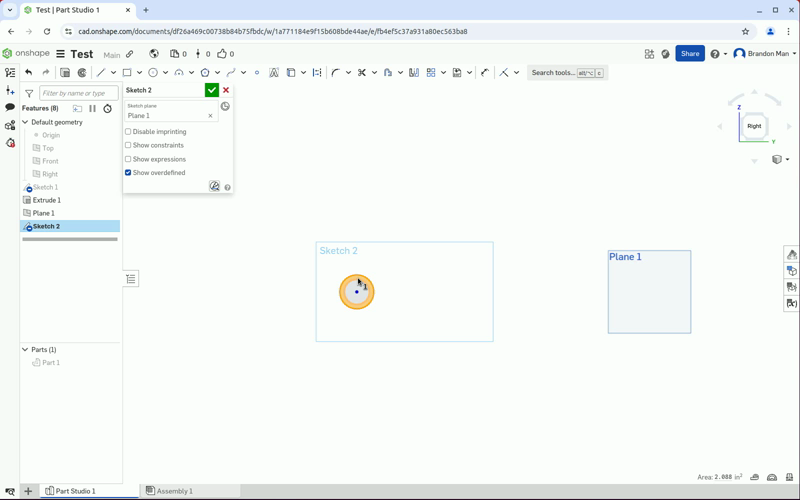
scroll(-6)
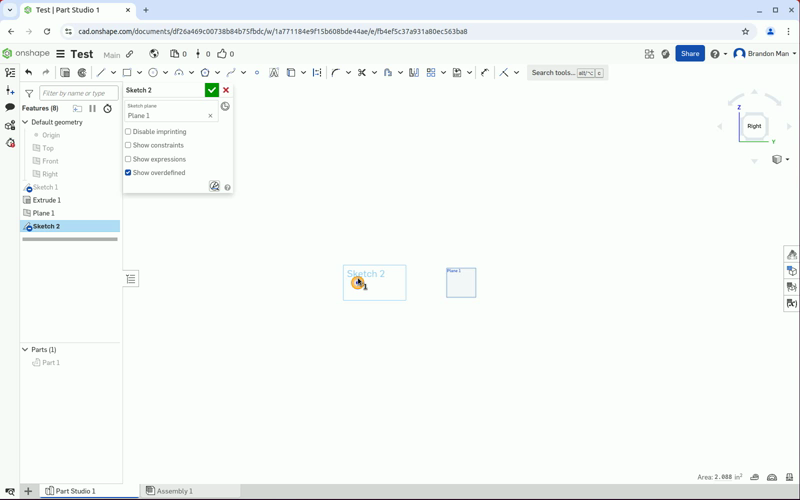
mouse_move(73, 352)
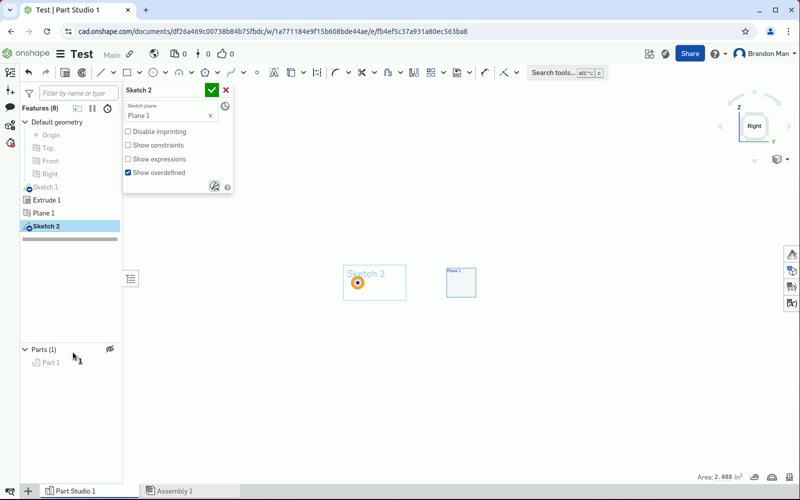
key(shift+y)
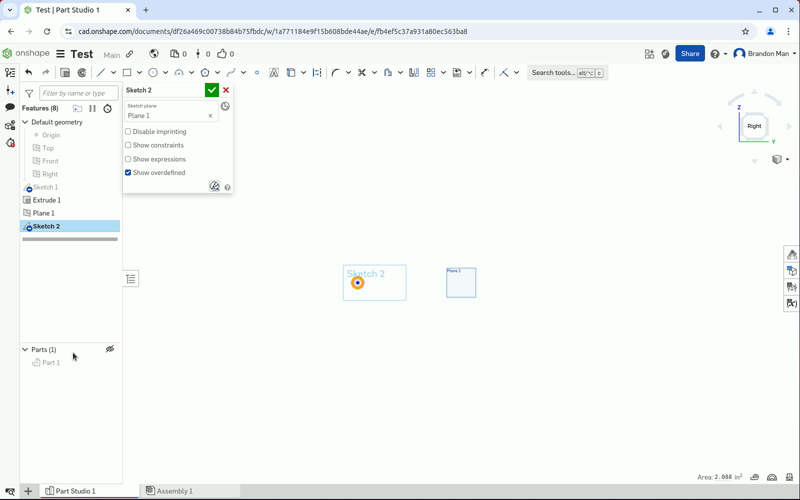
key(shift+e)
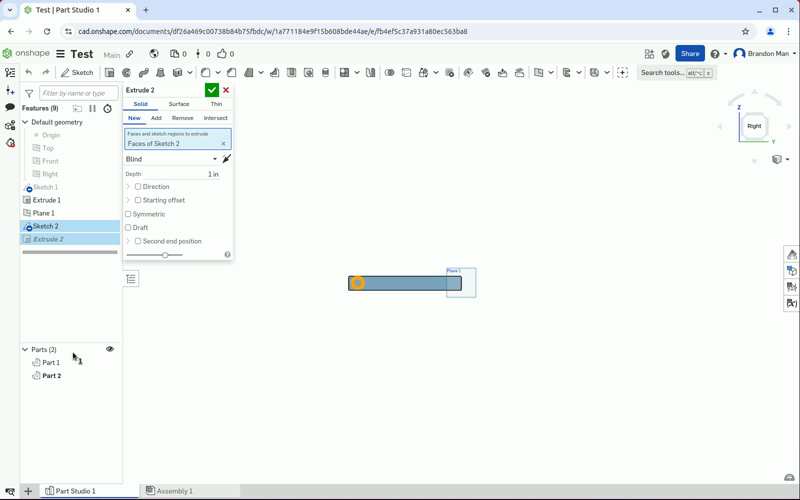
mouse_move(143, 106)
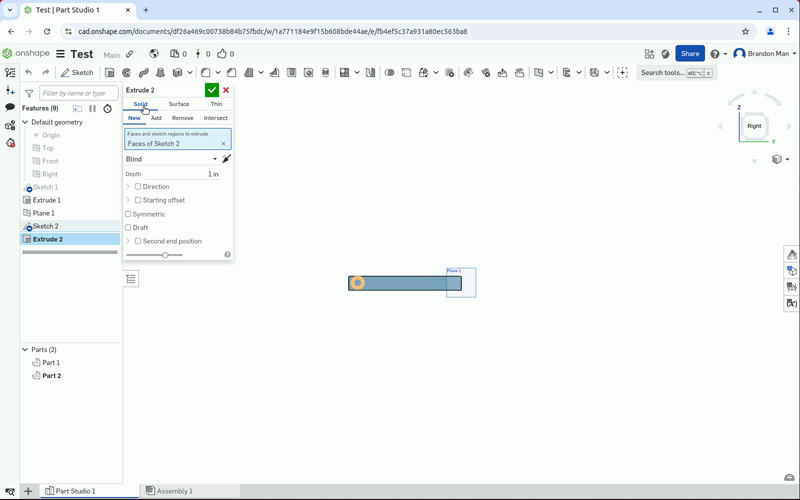
click(143, 106)
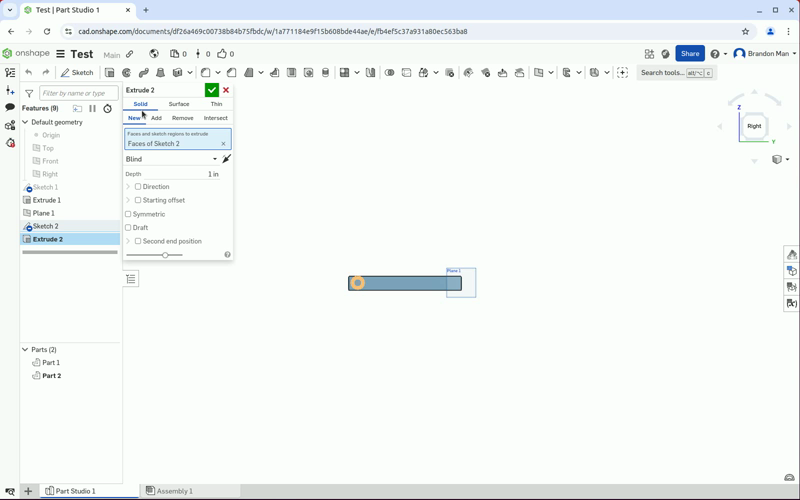
mouse_move(137, 120)
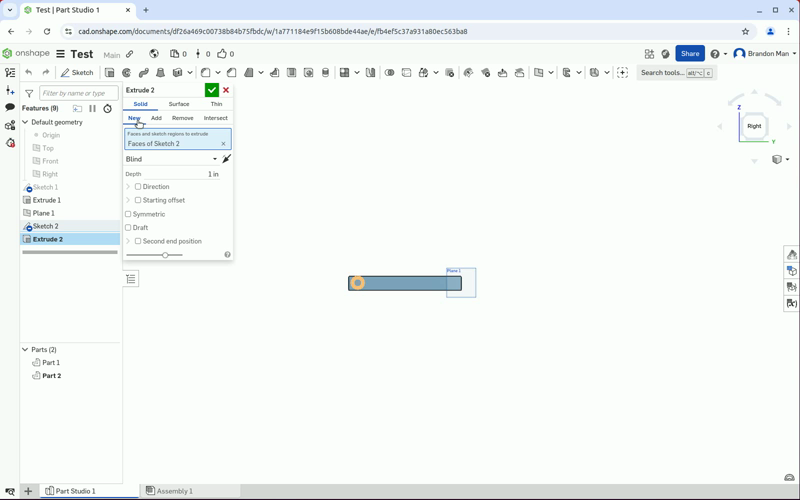
click(137, 120)
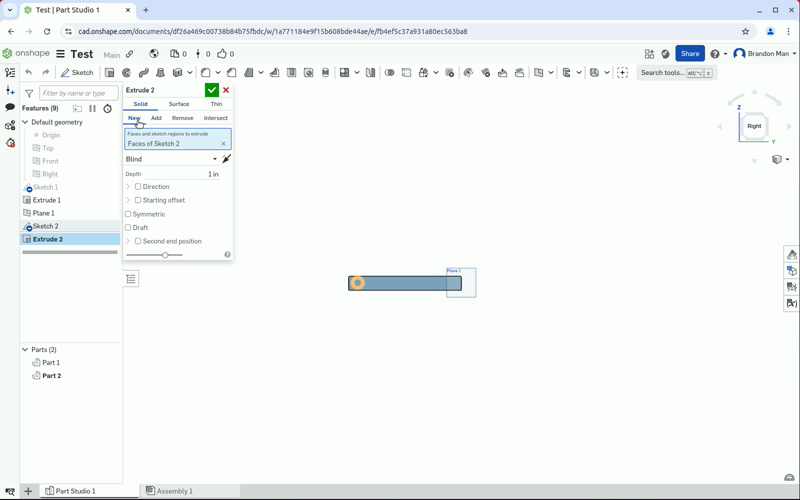
key(tab, 4)
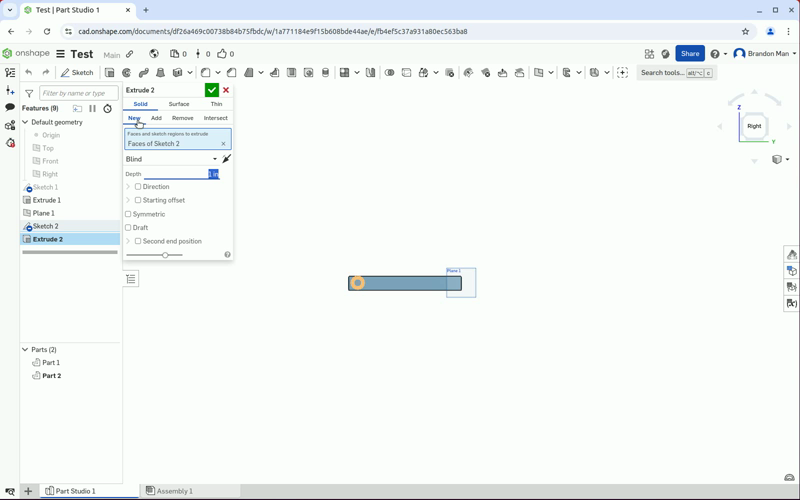
text(10.591)
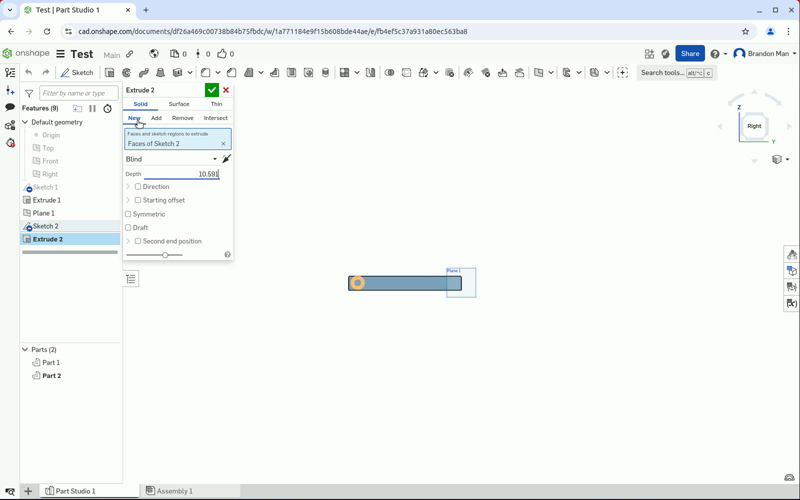
key(enter)
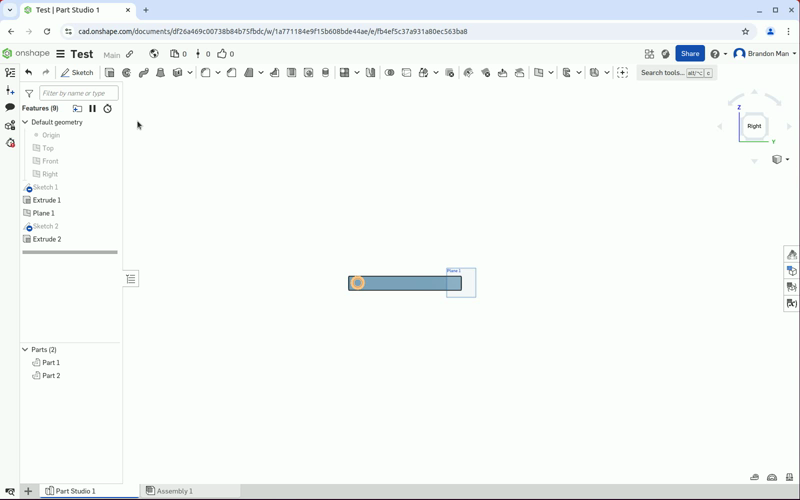
key(shift+h)
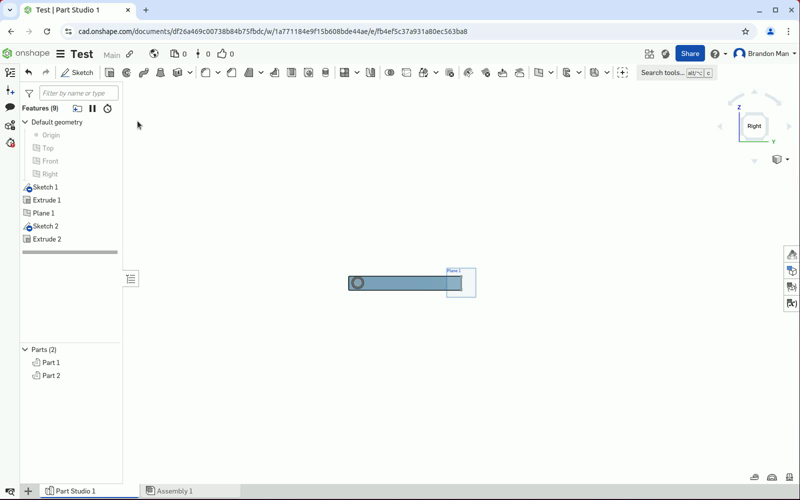
key(shift+h)
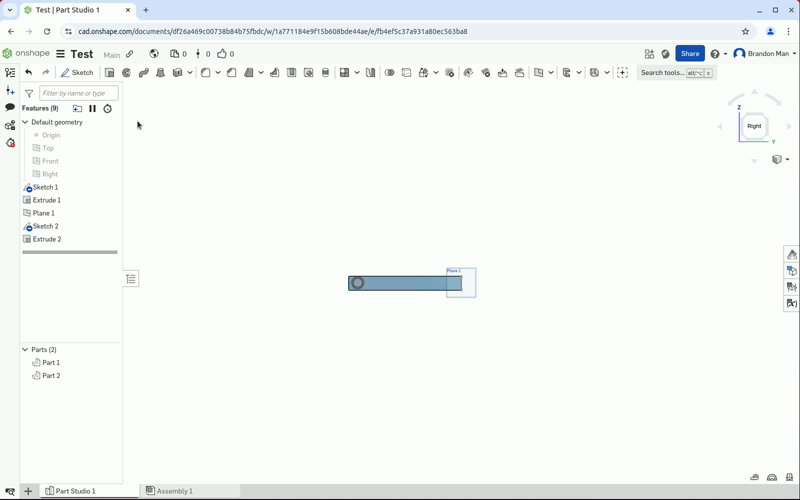
key(shift+7)
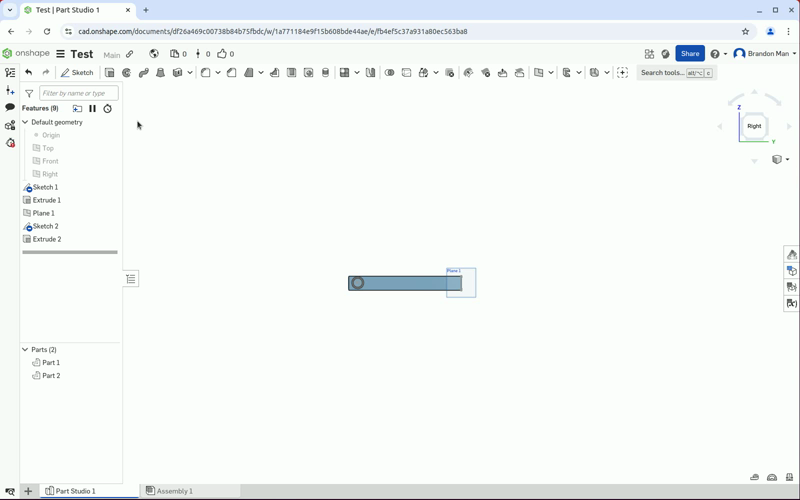
key(right, 2)
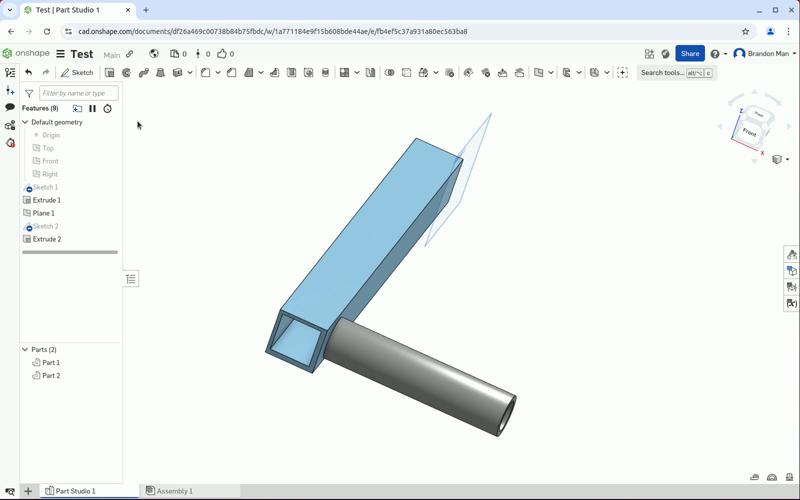
key(down, 2)
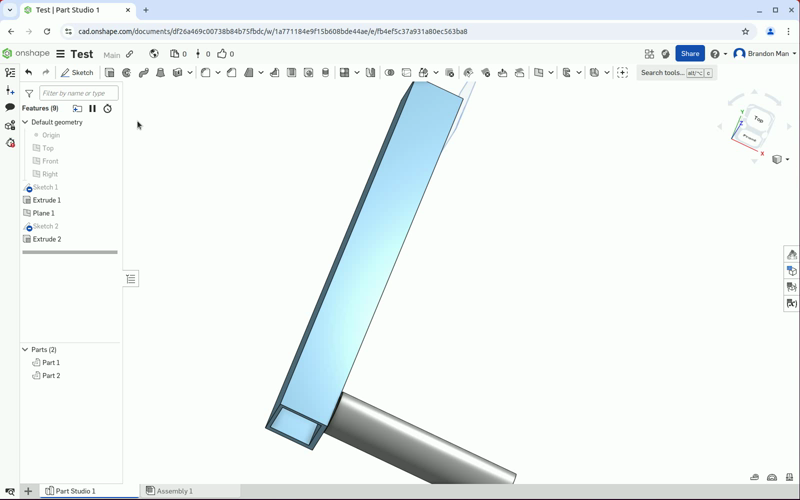
key(up, 2)
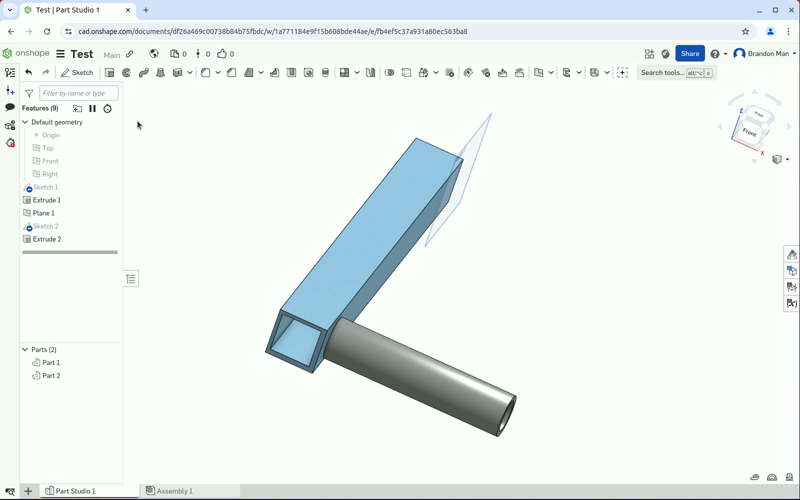
key(left, 2)
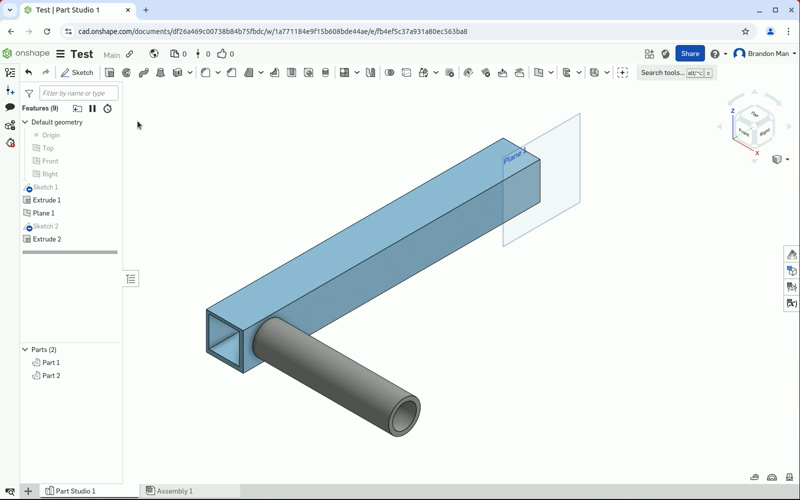
mouse_move(73, 189)
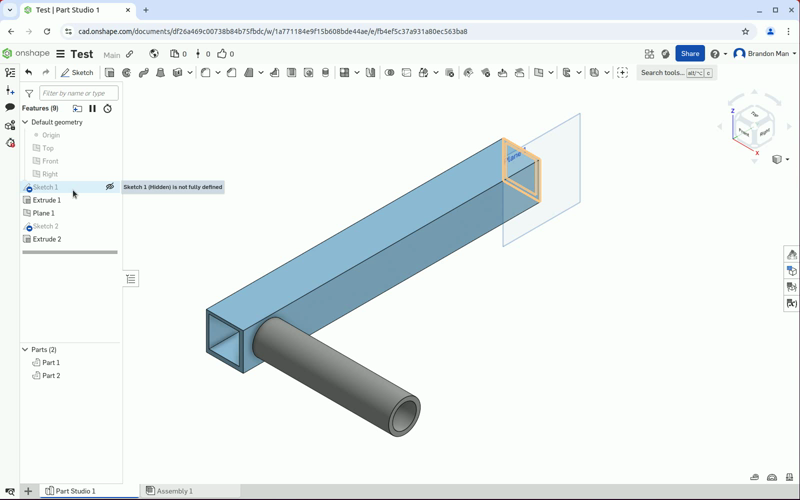
click(73, 189)